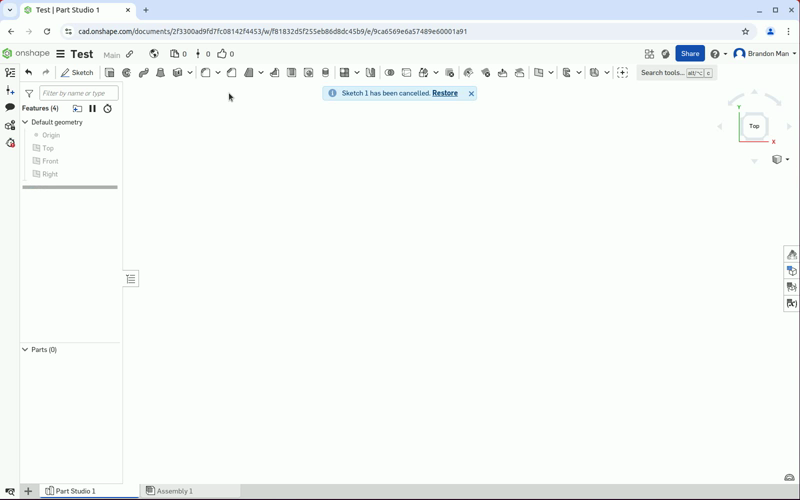
key(shift+h)
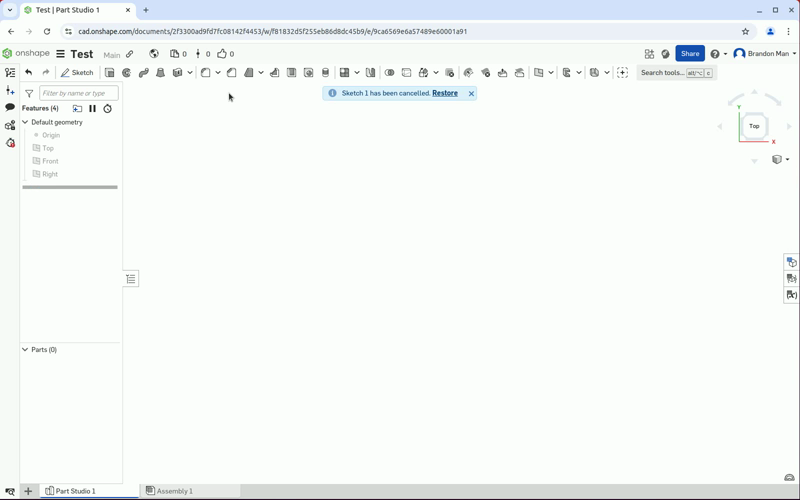
key(shift+s)
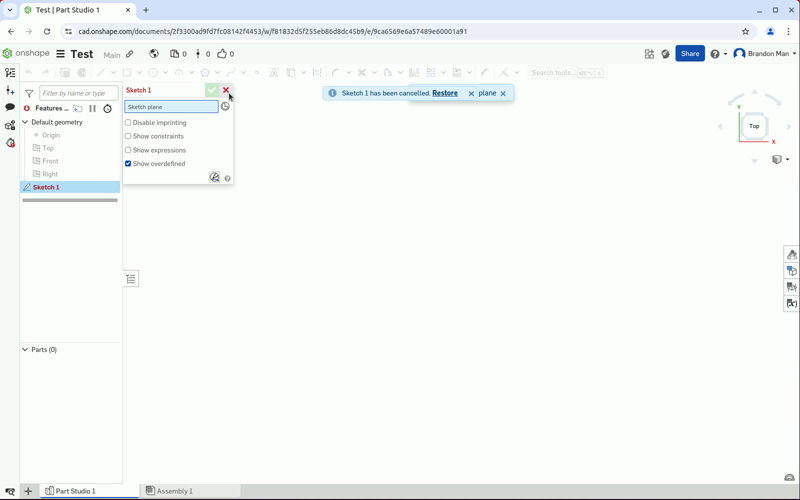
mouse_move(73, 150)
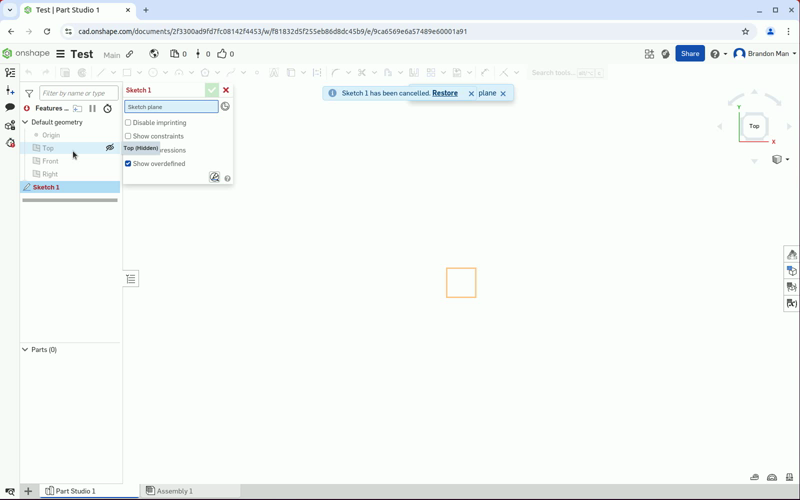
click(73, 150)
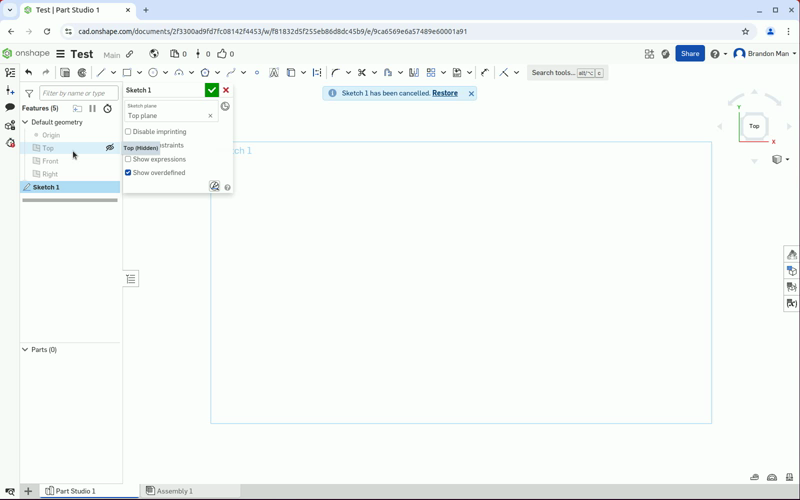
mouse_move(73, 352)
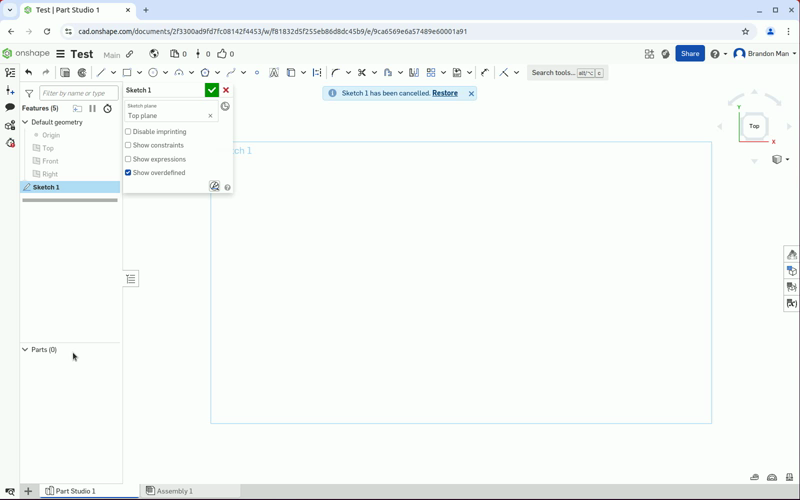
key(y)
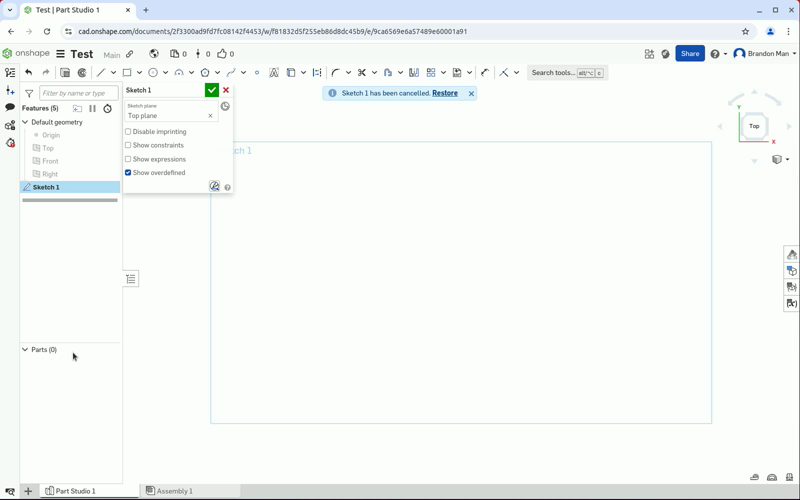
key(l)
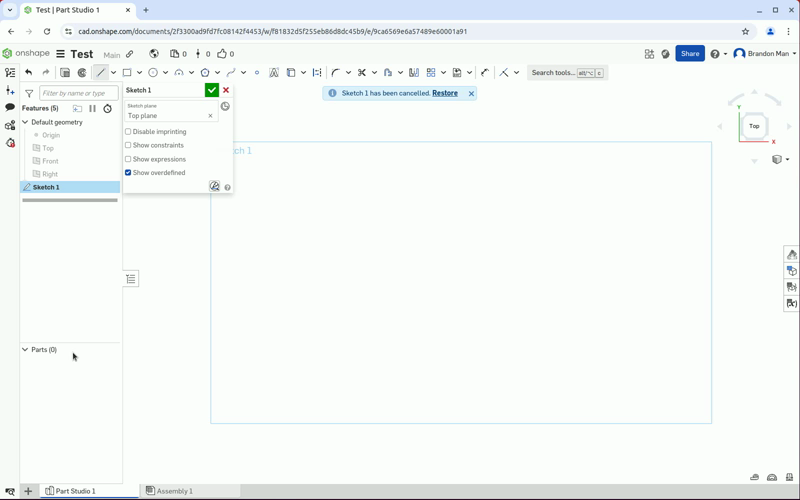
key_down(shift)
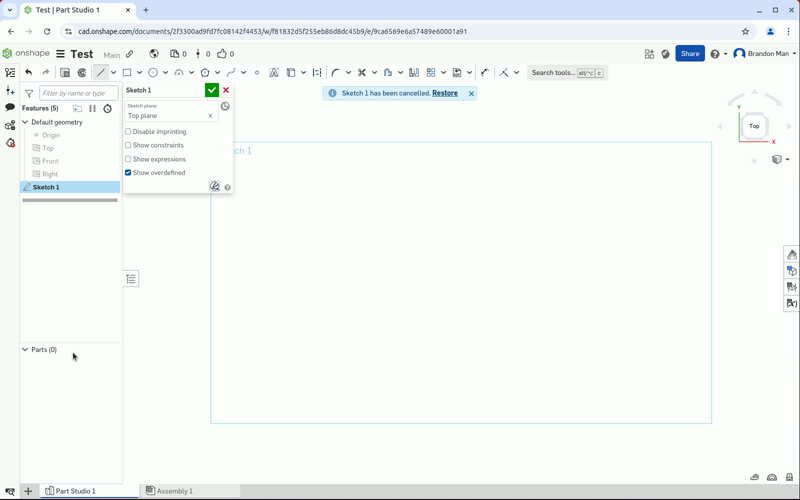
mouse_move(380, 341)
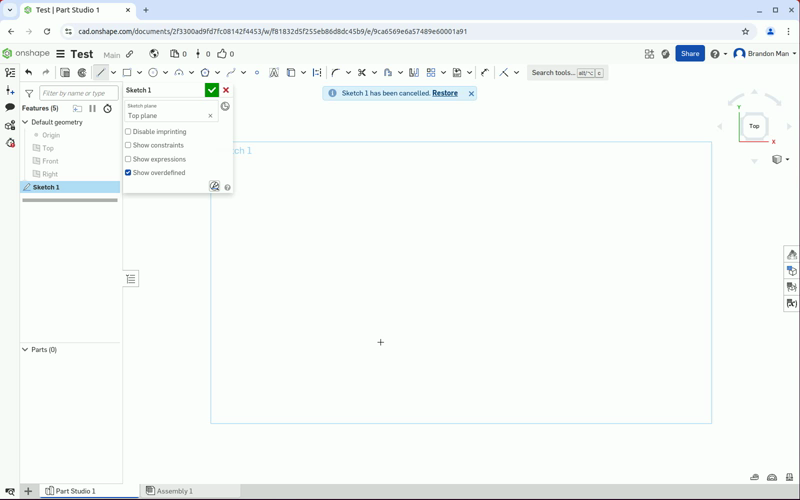
click(380, 341)
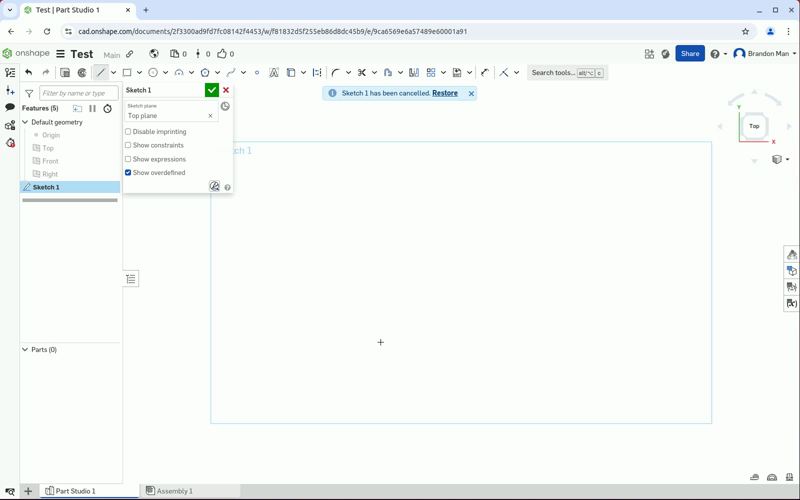
key_up(shift)
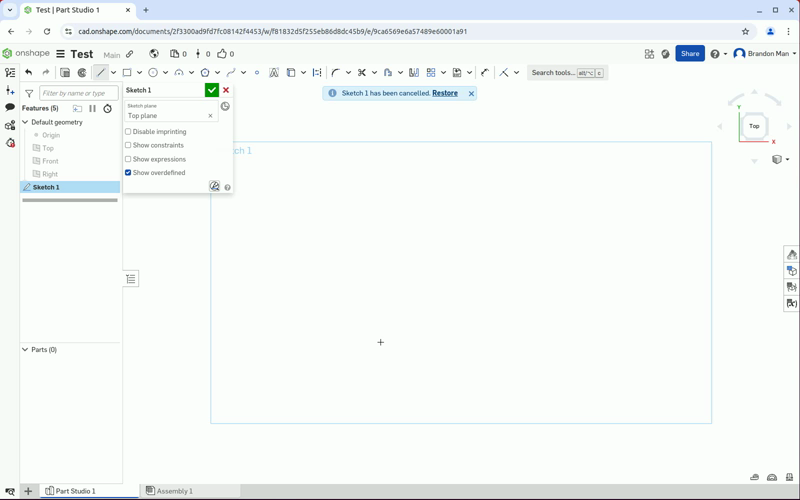
key_down(shift)
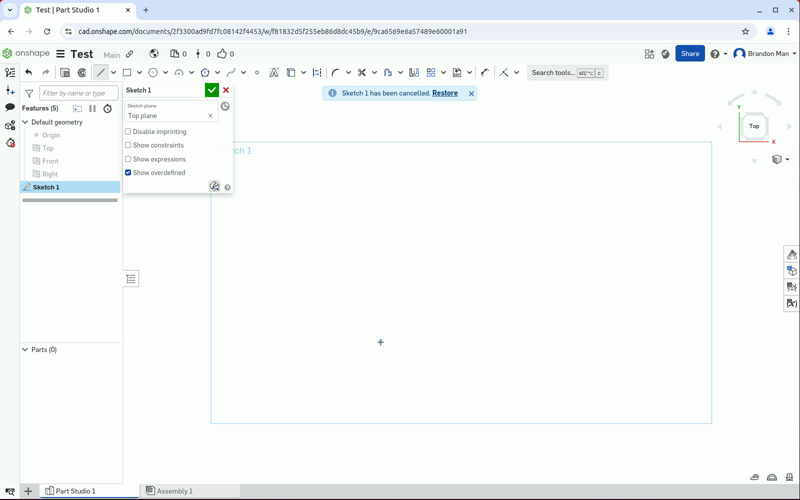
mouse_move(540, 341)
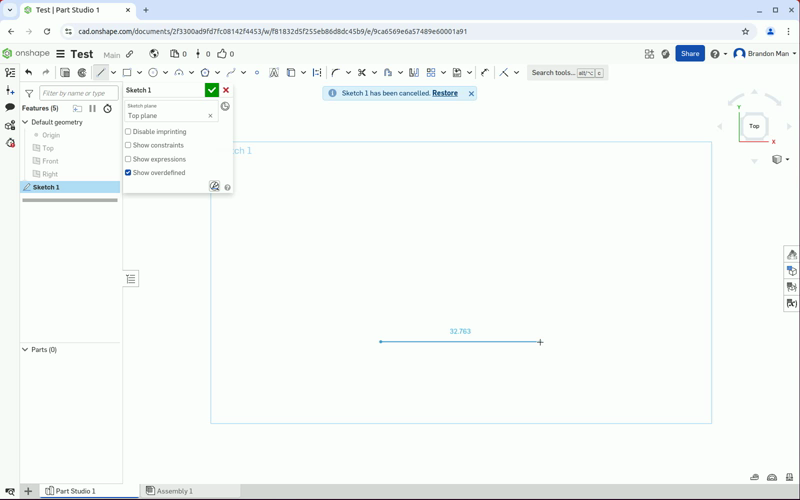
click(540, 341)
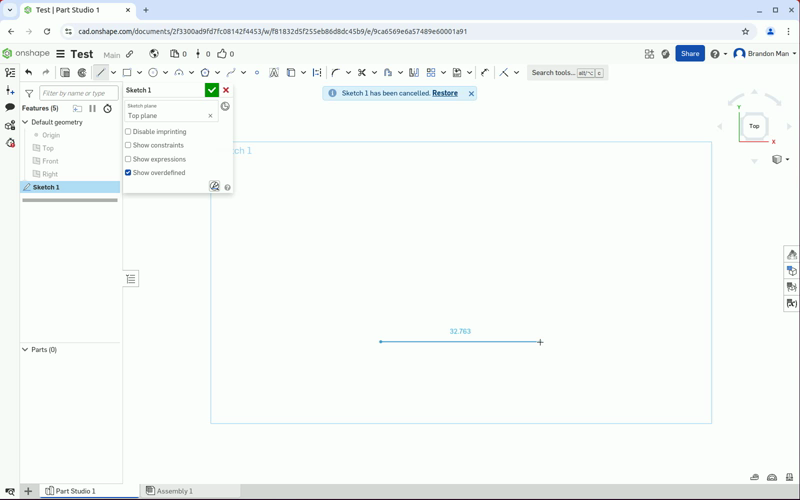
key_up(shift)
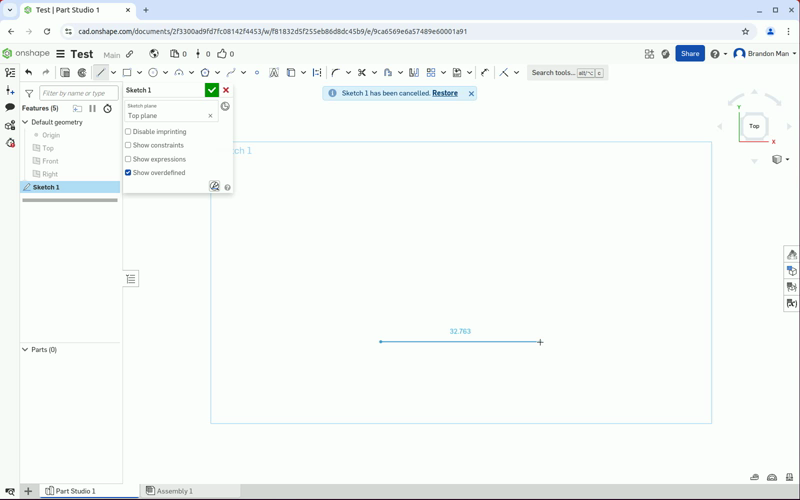
key_down(shift)
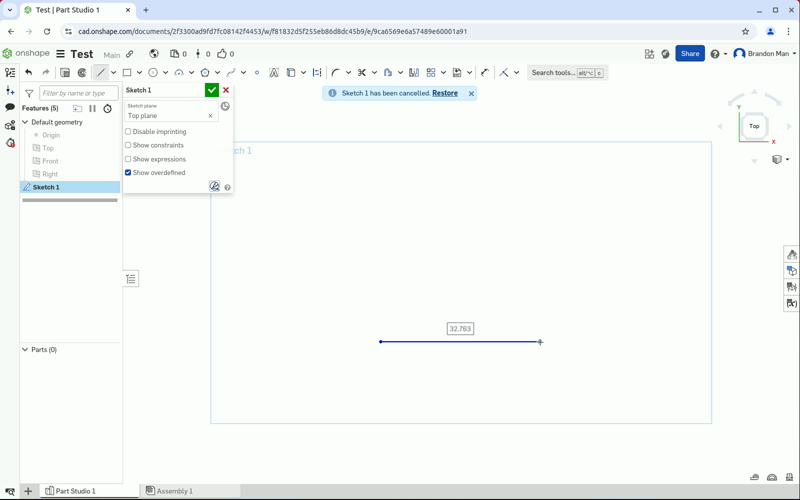
mouse_move(540, 224)
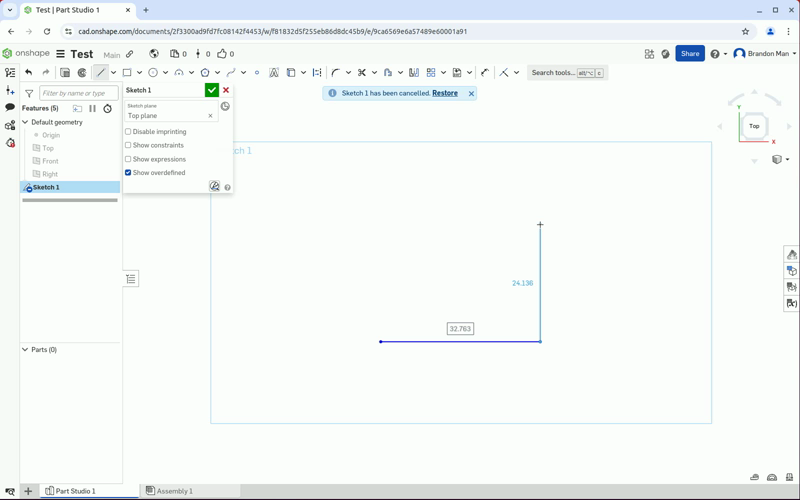
click(540, 224)
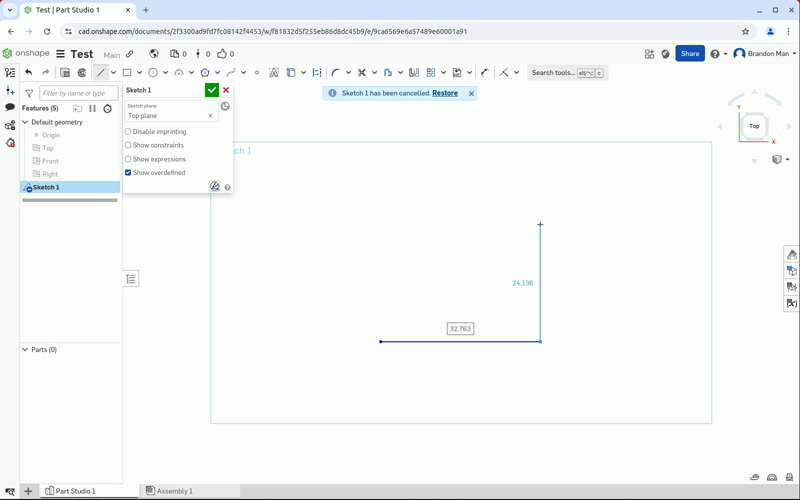
key_up(shift)
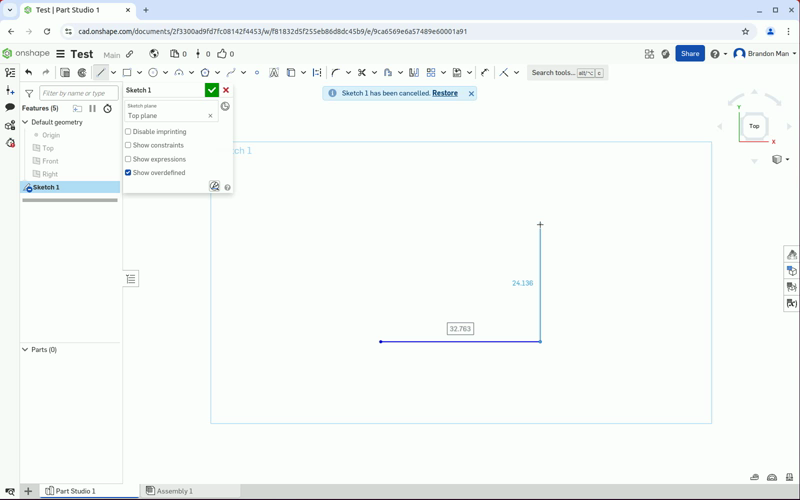
key_down(shift)
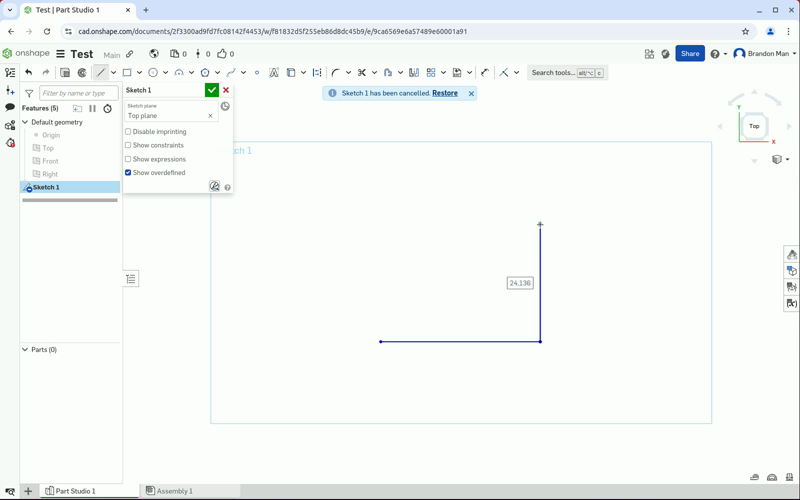
mouse_move(380, 224)
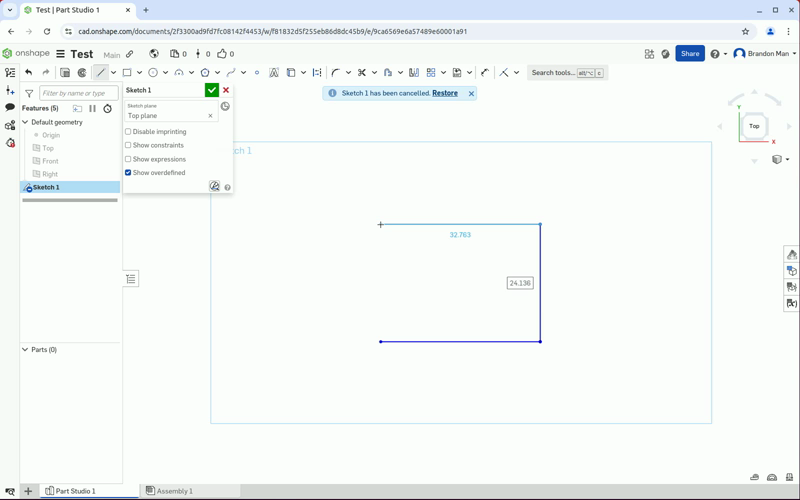
click(380, 224)
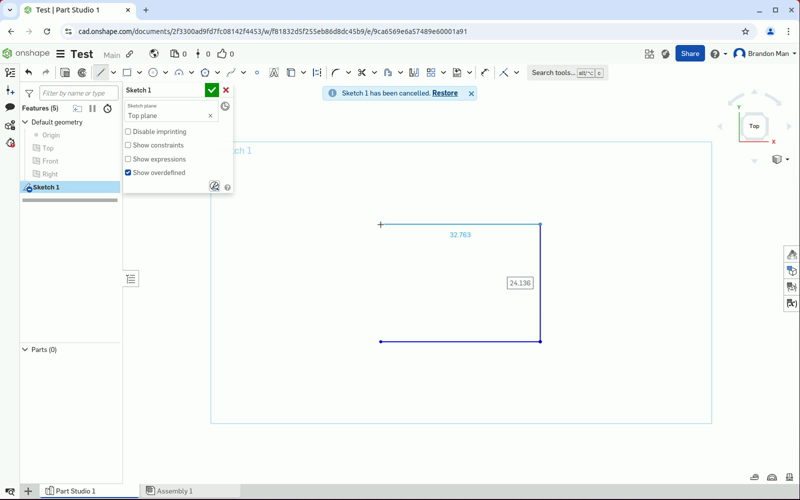
key_up(shift)
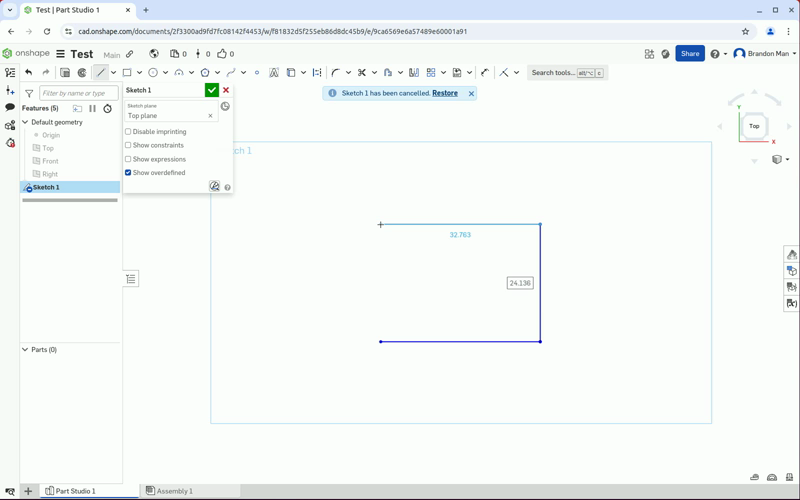
key_down(shift)
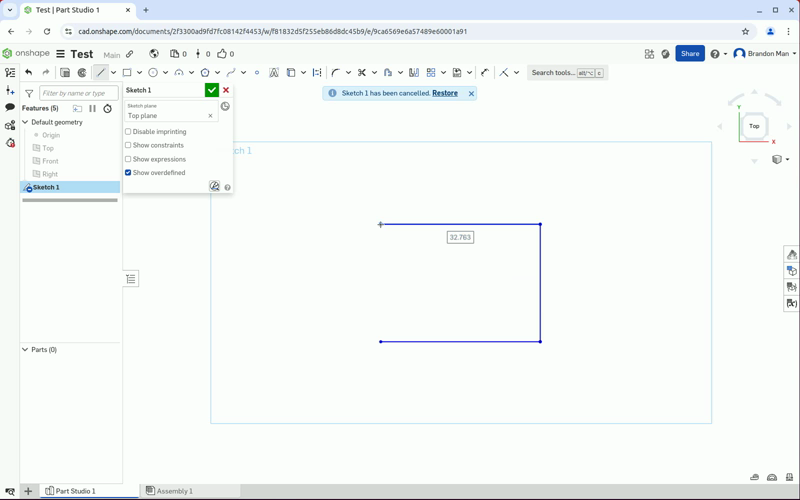
mouse_move(380, 341)
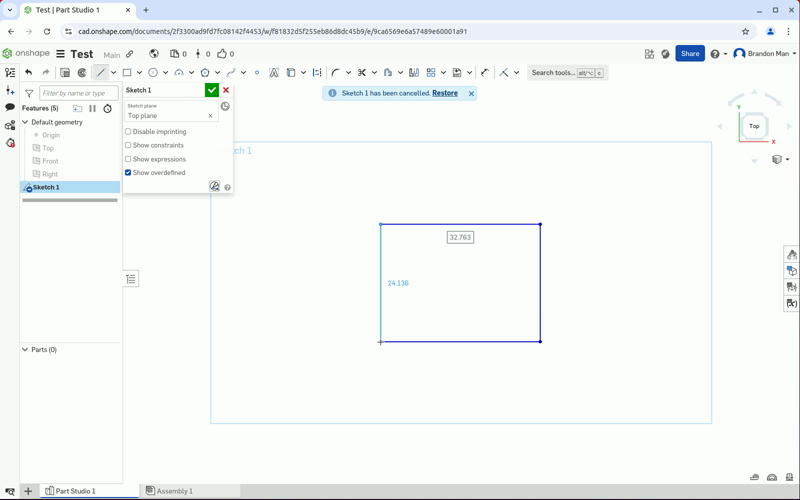
key_up(shift)
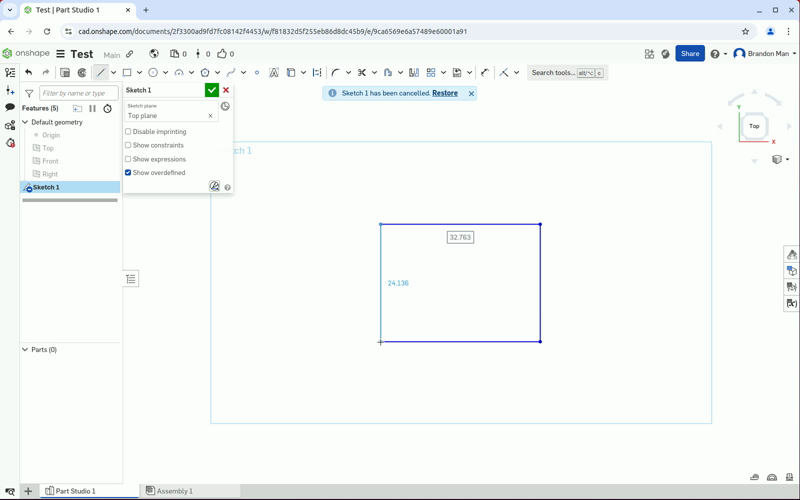
click(380, 341)
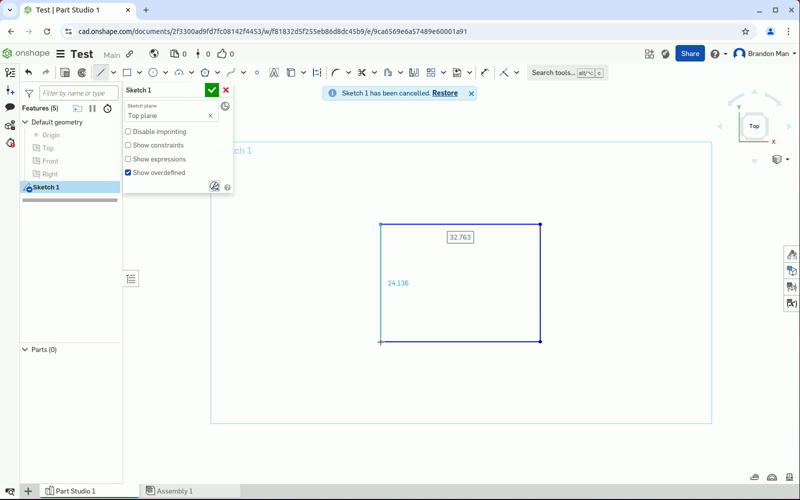
key(esc)
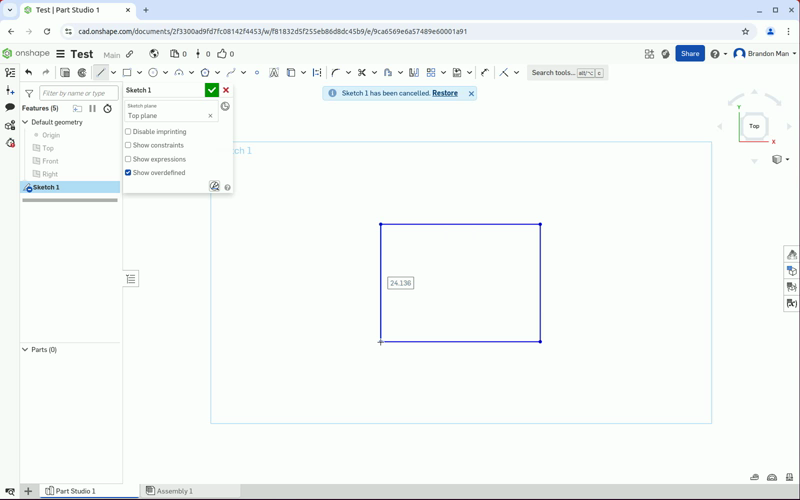
mouse_move(418, 271)
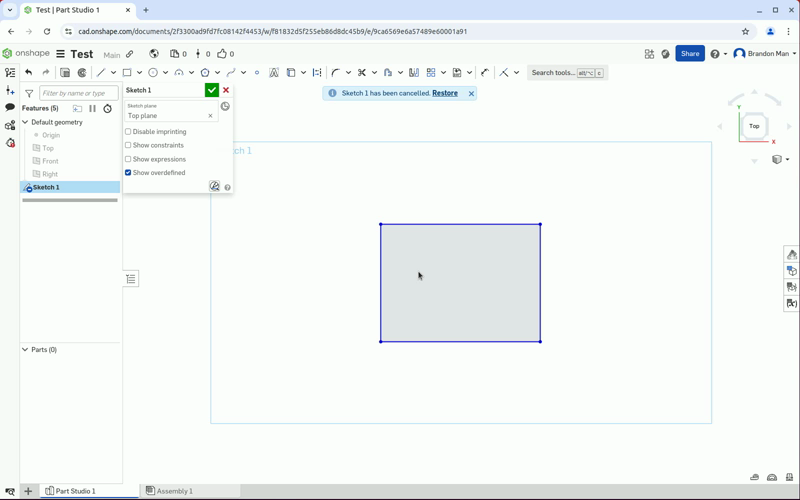
click(418, 271)
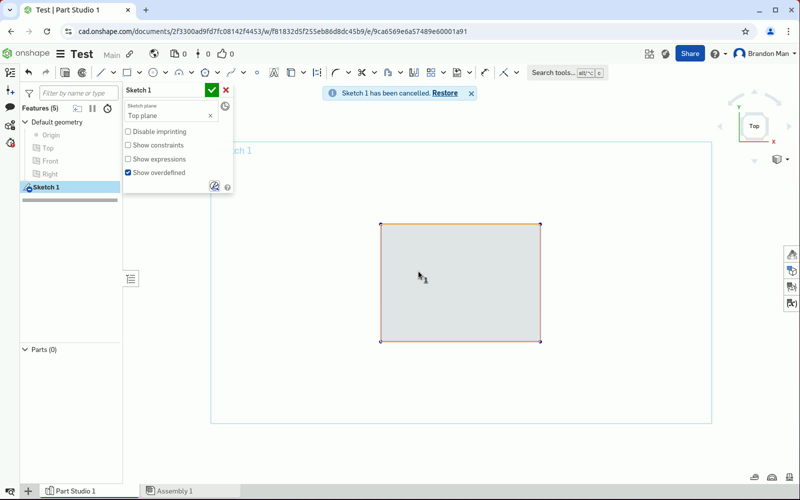
mouse_move(73, 352)
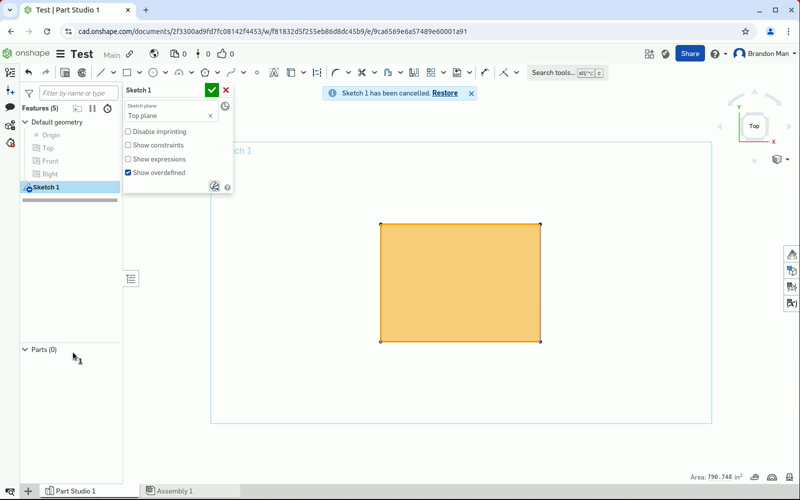
key(shift+y)
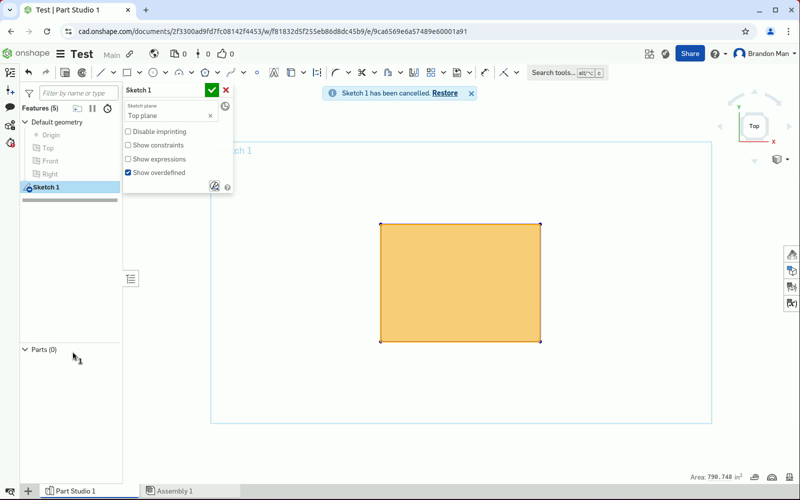
key(shift+e)
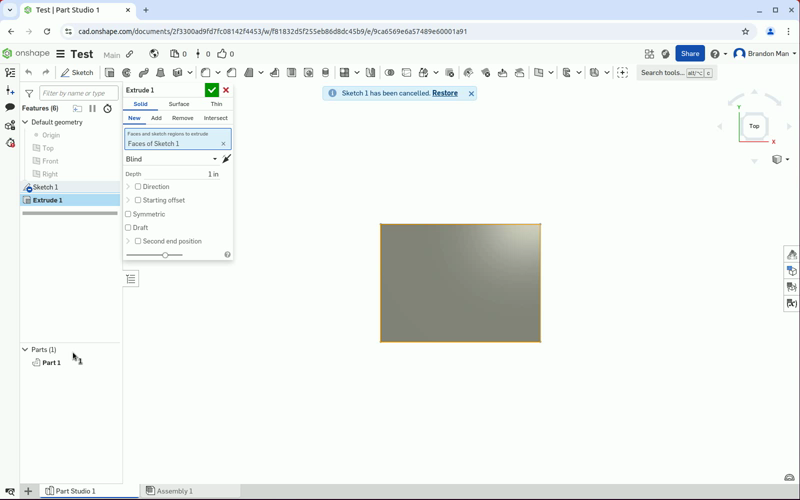
mouse_move(143, 106)
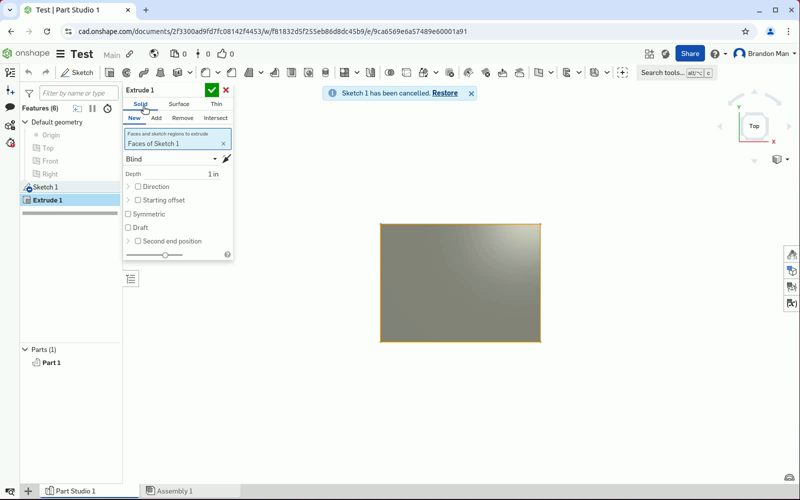
click(143, 106)
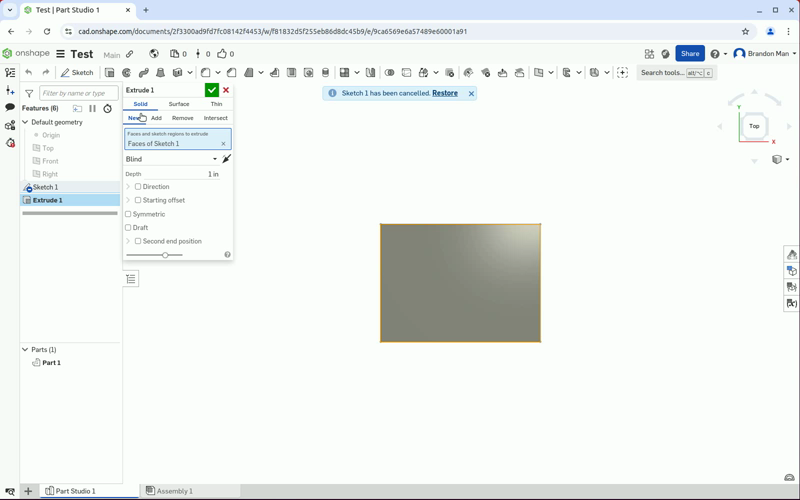
mouse_move(137, 120)
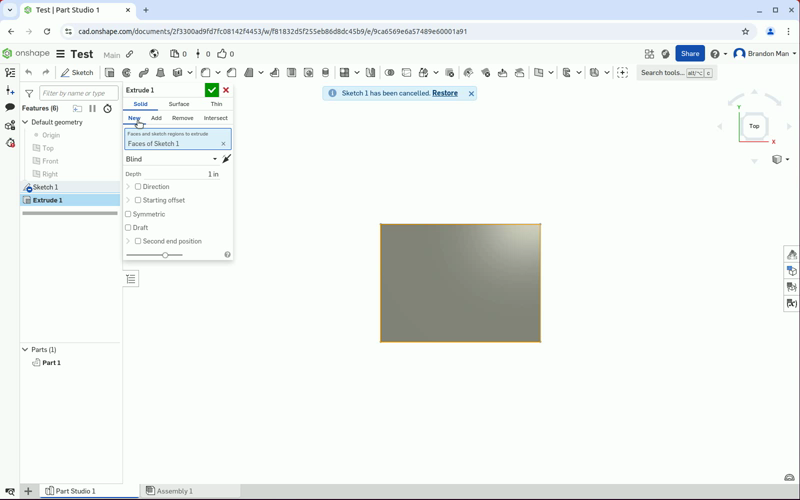
click(137, 120)
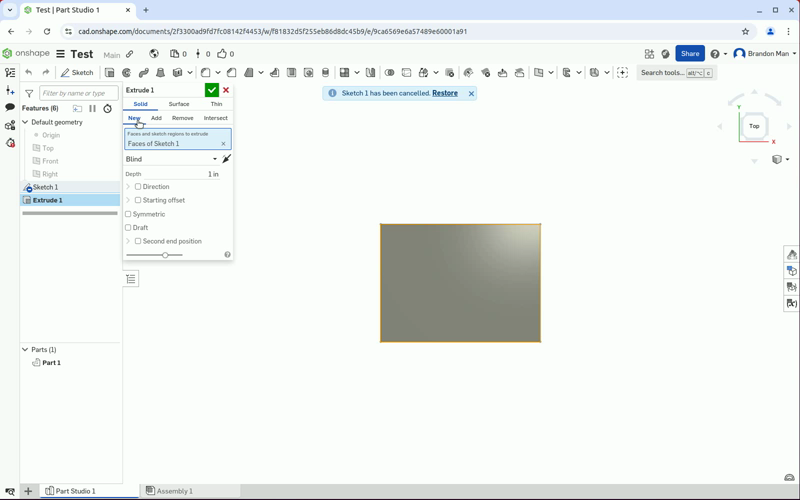
key(tab, 4)
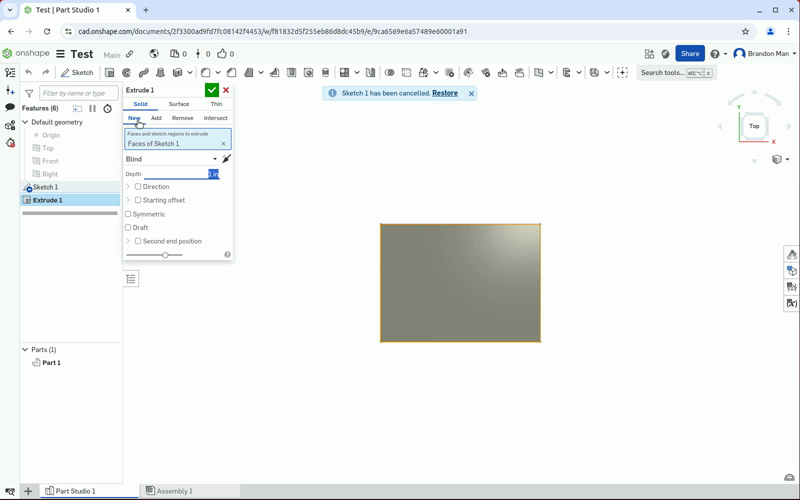
text(0.241)
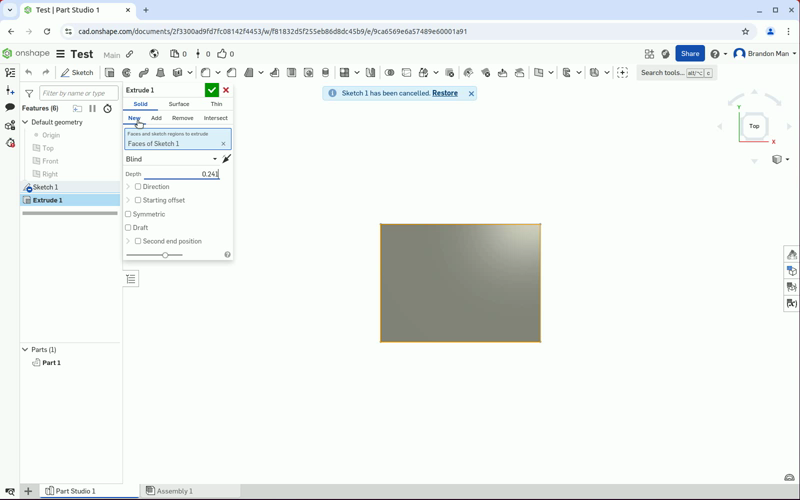
key(enter)
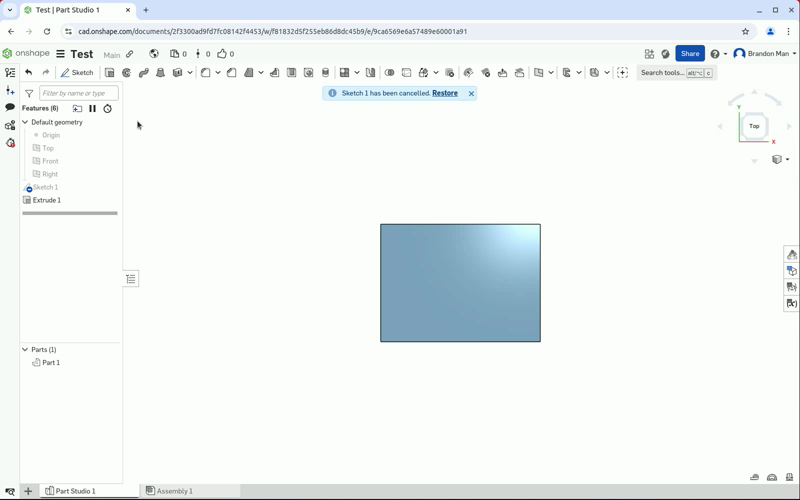
key(shift+h)
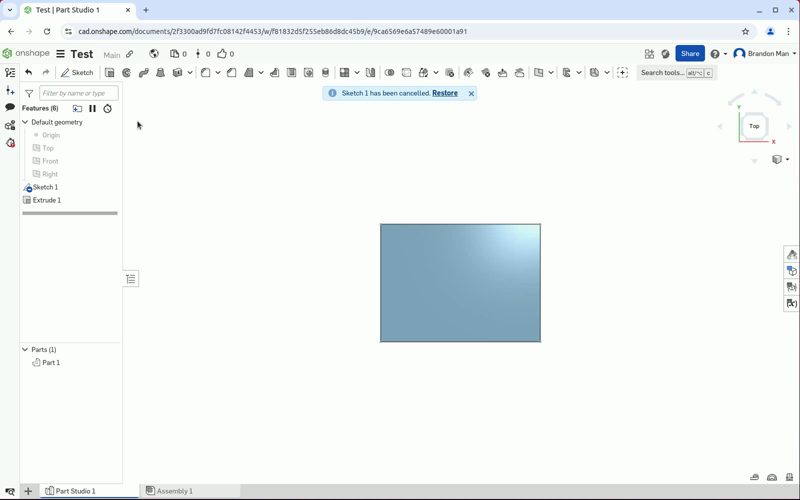
key(shift+h)
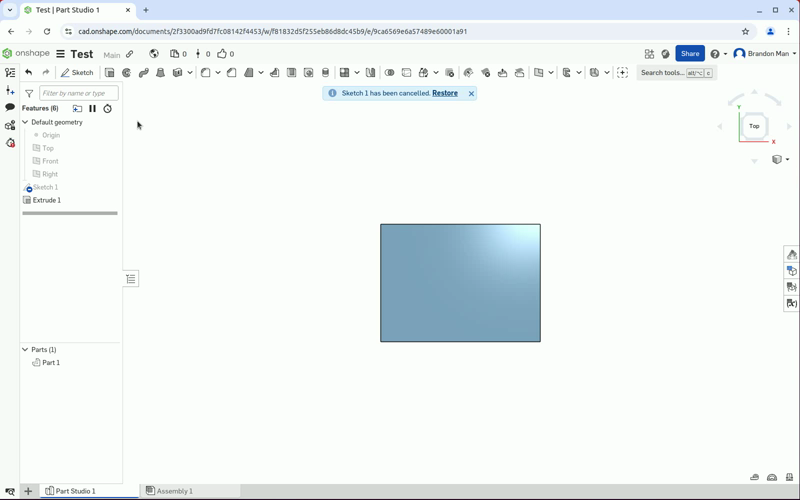
mouse_move(73, 189)
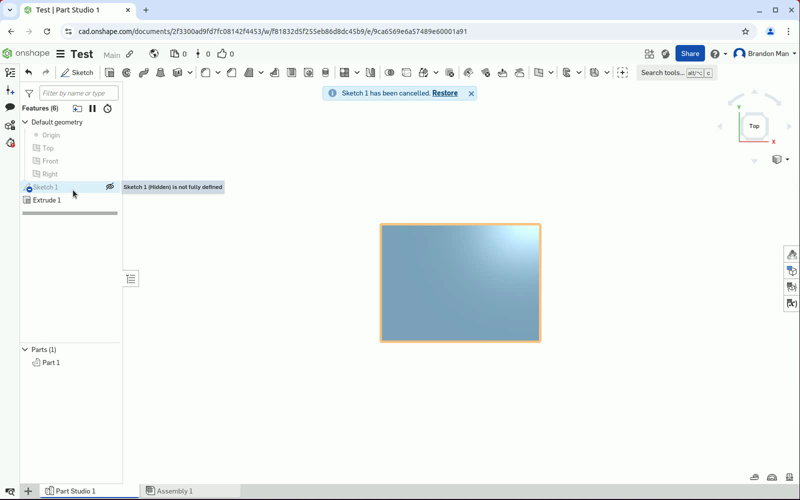
click(73, 189)
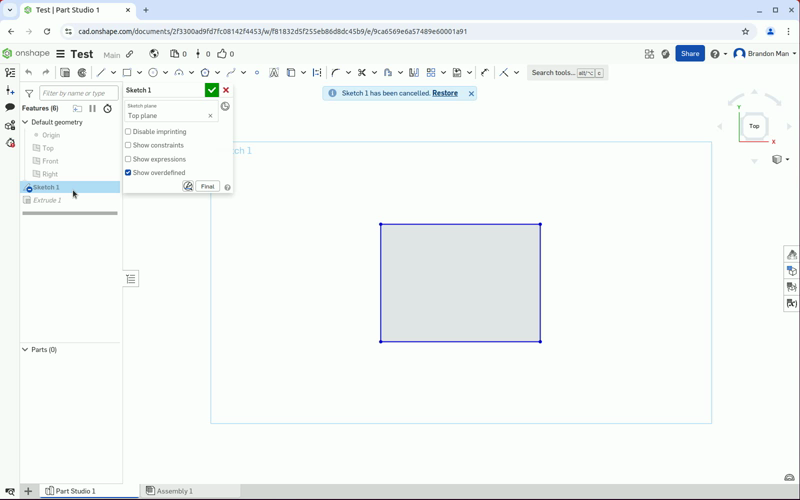
mouse_move(229, 92)
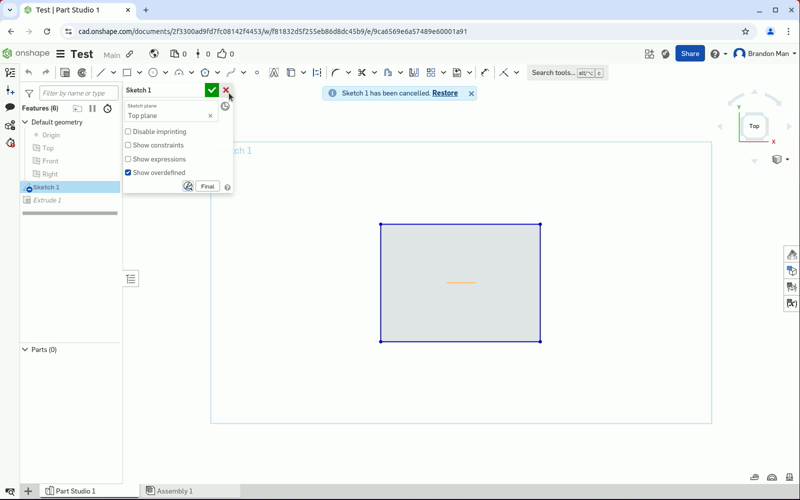
click(229, 92)
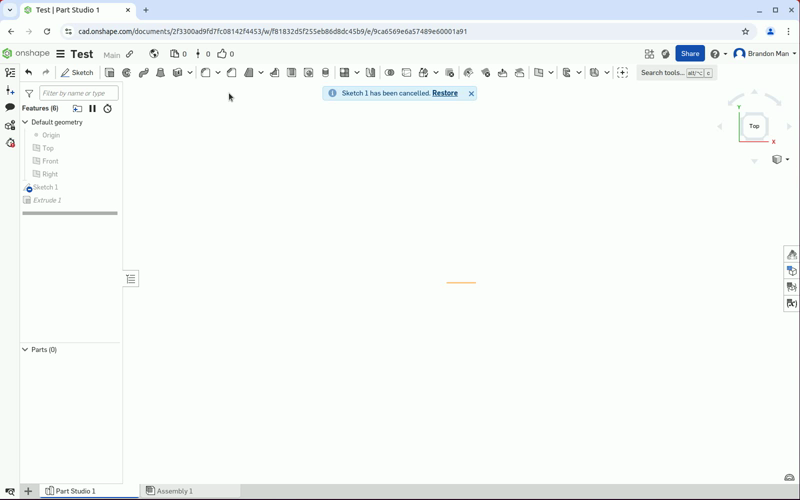
mouse_move(73, 352)
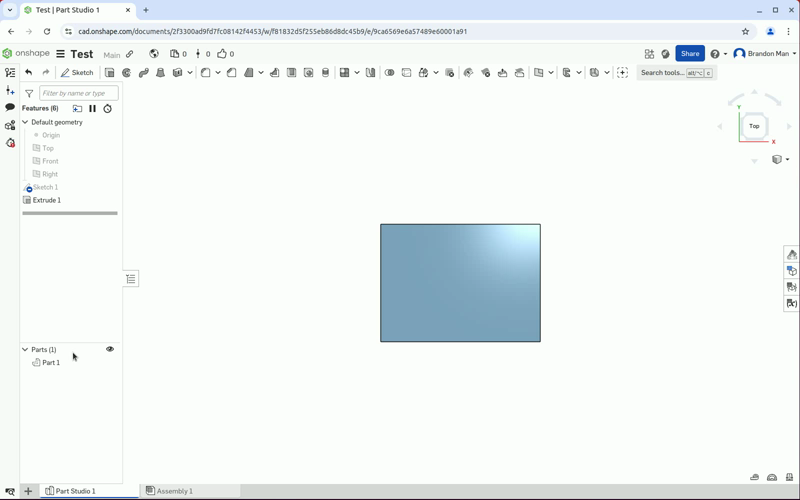
key(y)
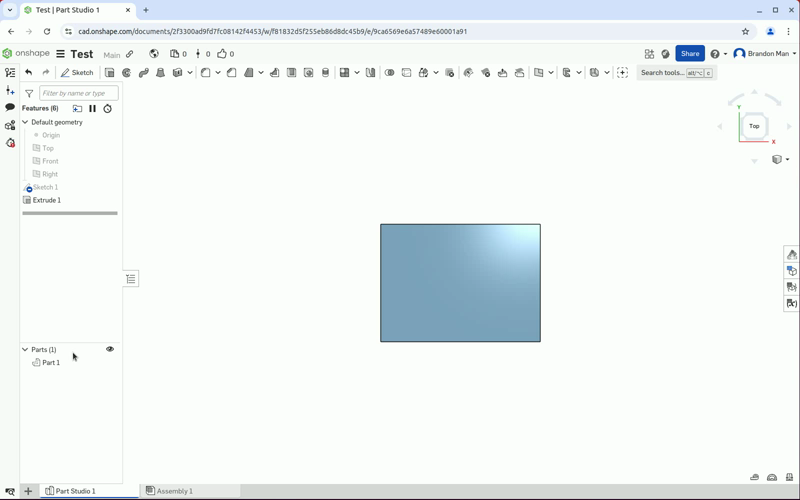
key(shift+p)
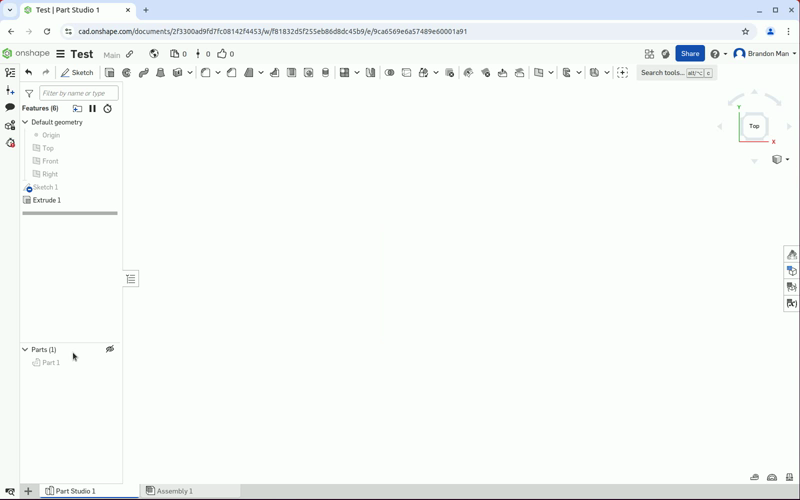
key(space)
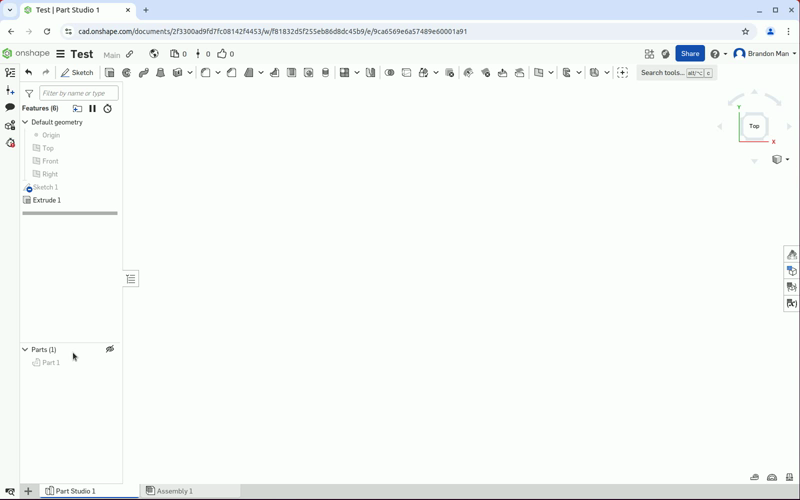
key_down(shift)
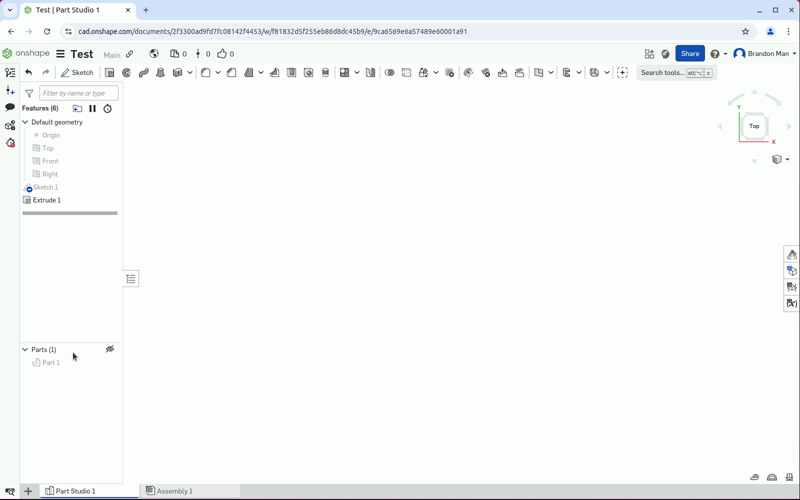
key(up)
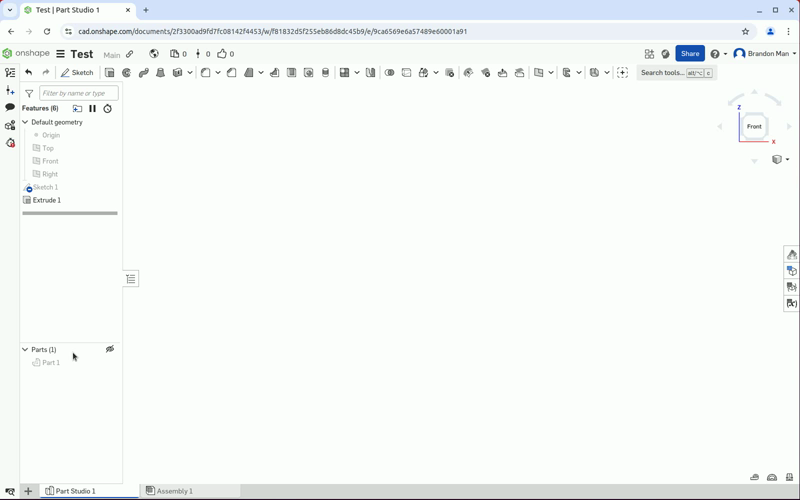
key_up(shift)
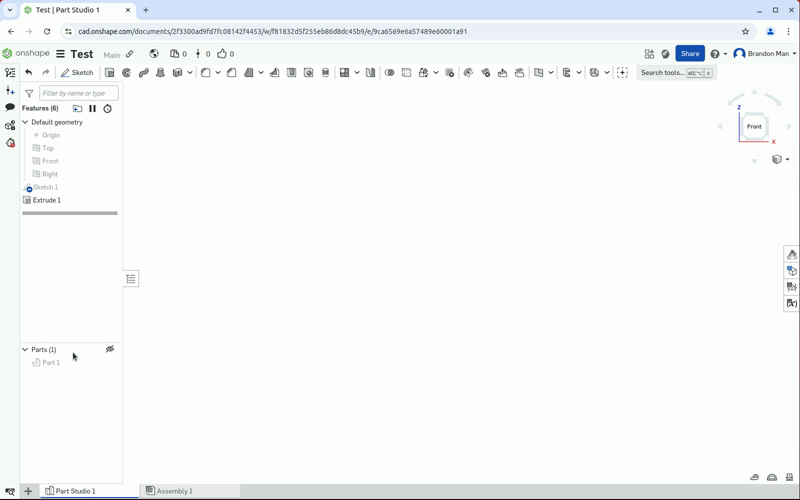
key(space)
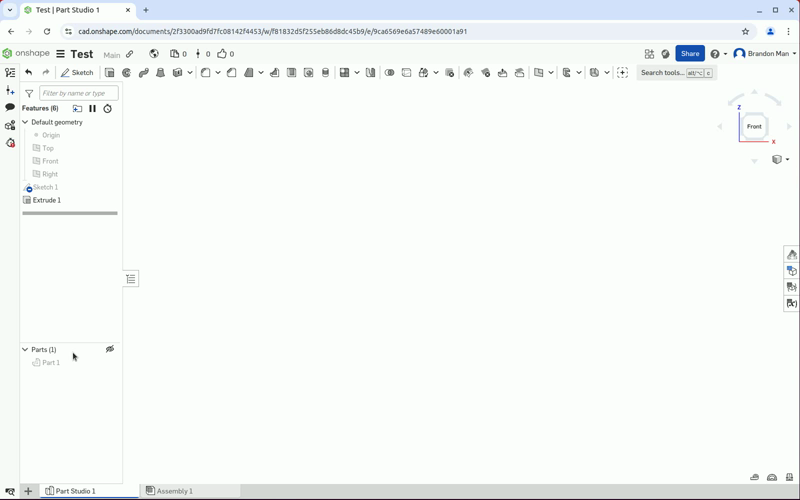
key_down(shift)
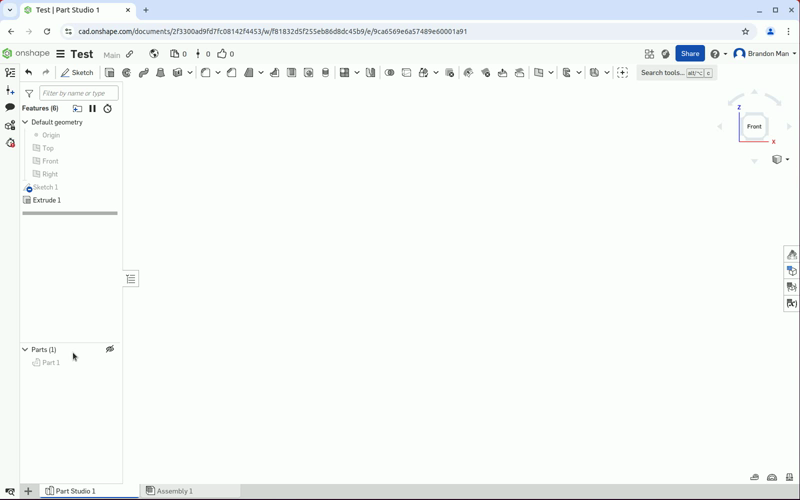
key(left)
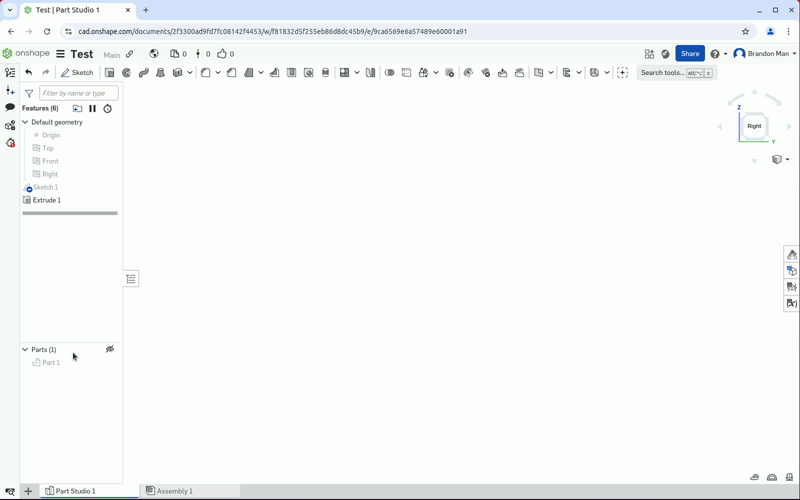
key_up(shift)
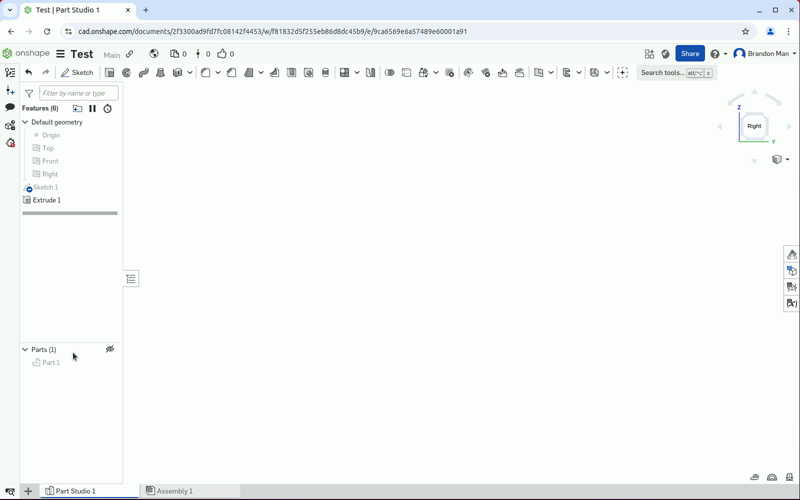
mouse_move(73, 352)
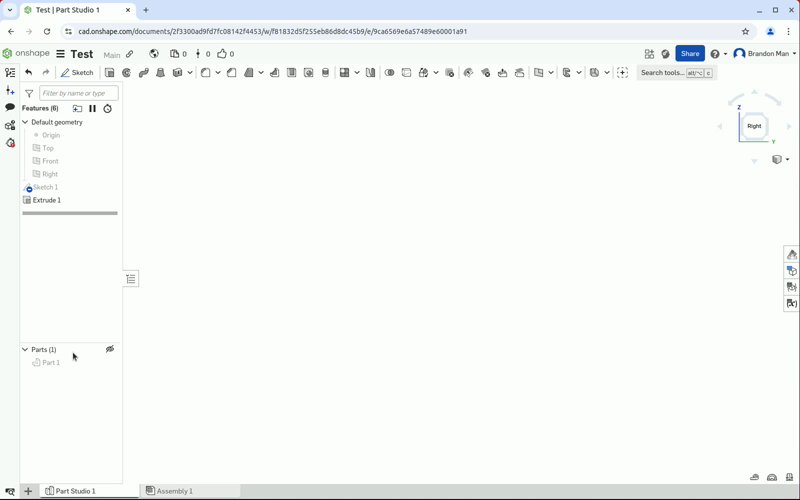
key(shift+y)
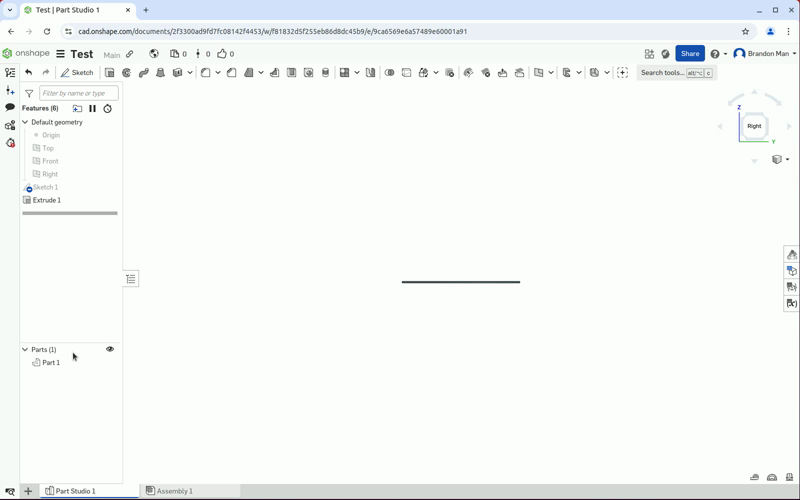
mouse_move(541, 75)
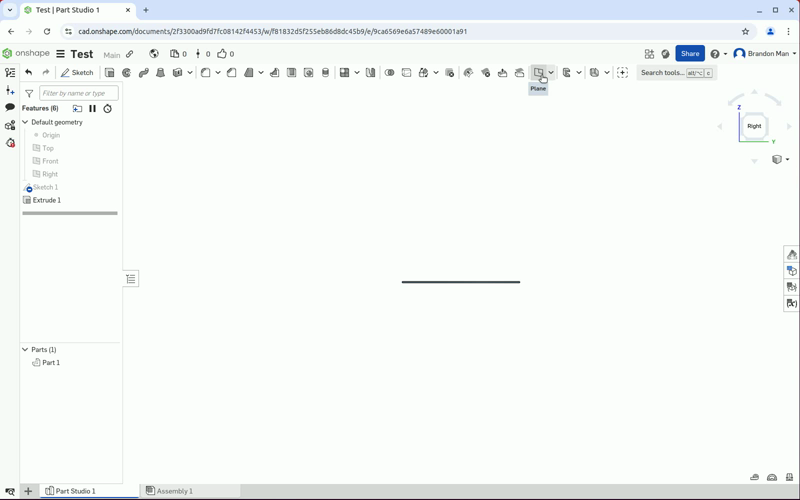
click(541, 75)
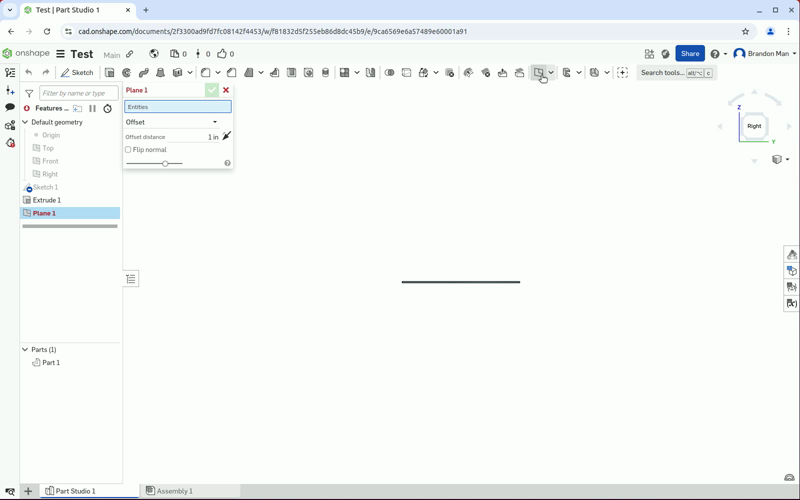
mouse_move(73, 176)
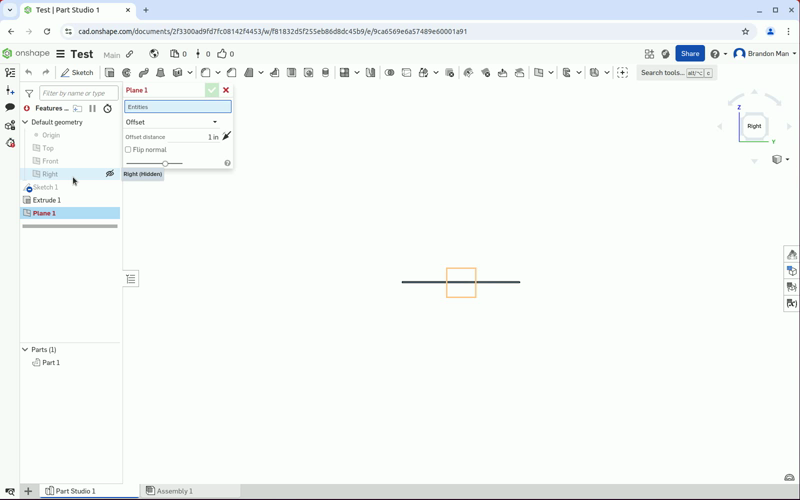
click(73, 176)
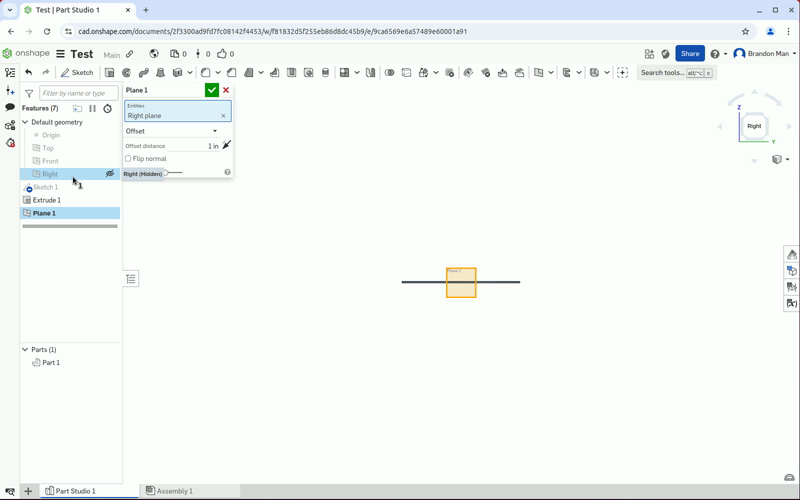
key(tab, 2)
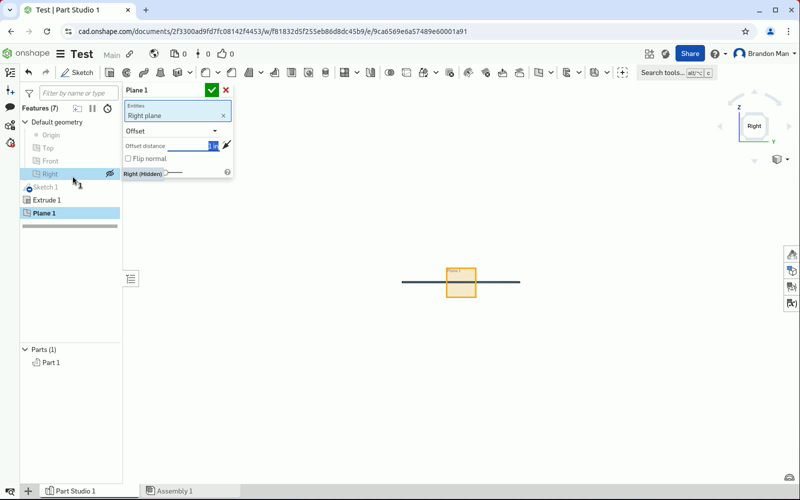
text(16.361)
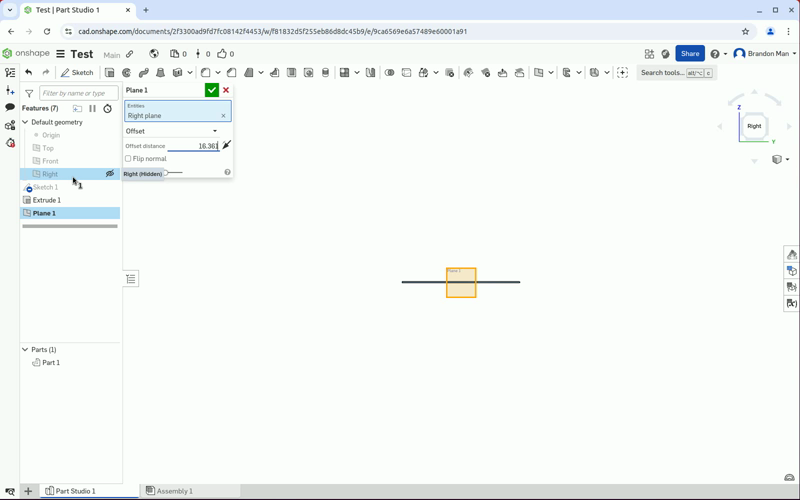
key(enter, 2)
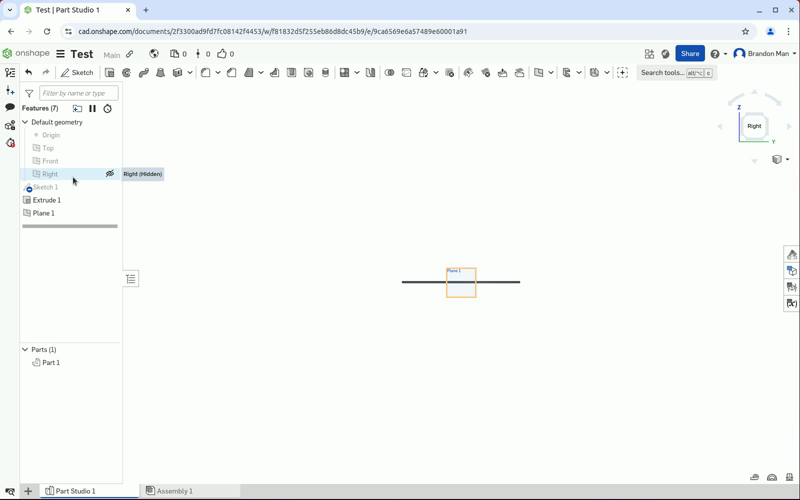
key(shift+s)
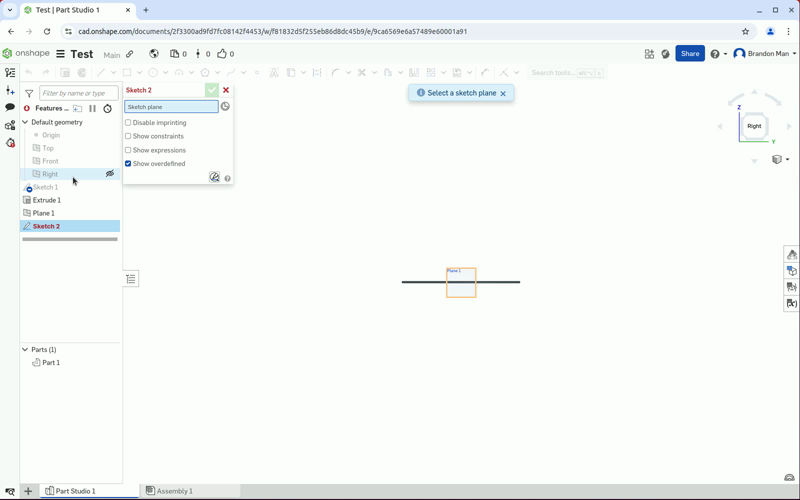
mouse_move(73, 215)
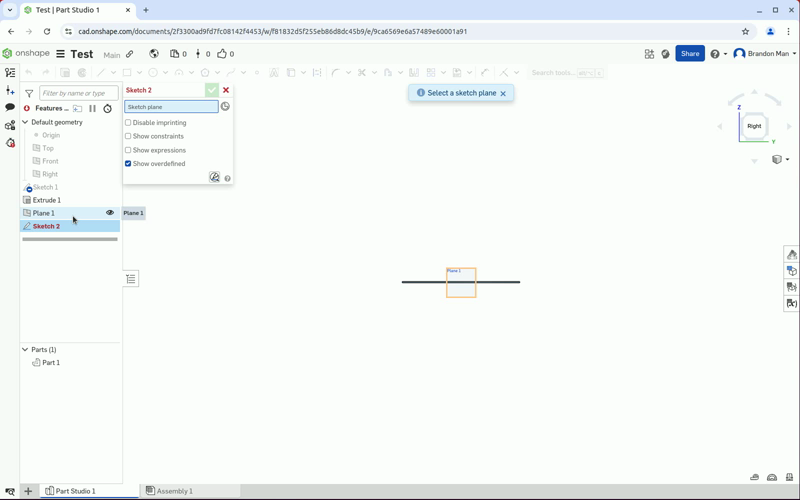
click(73, 215)
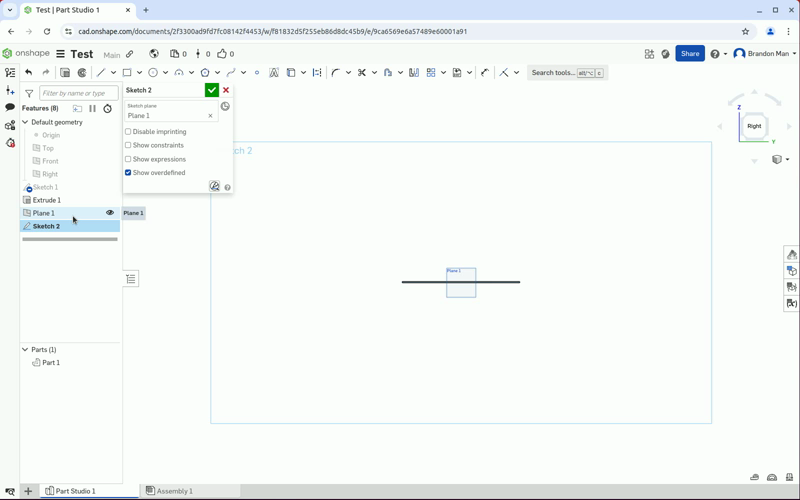
mouse_move(73, 352)
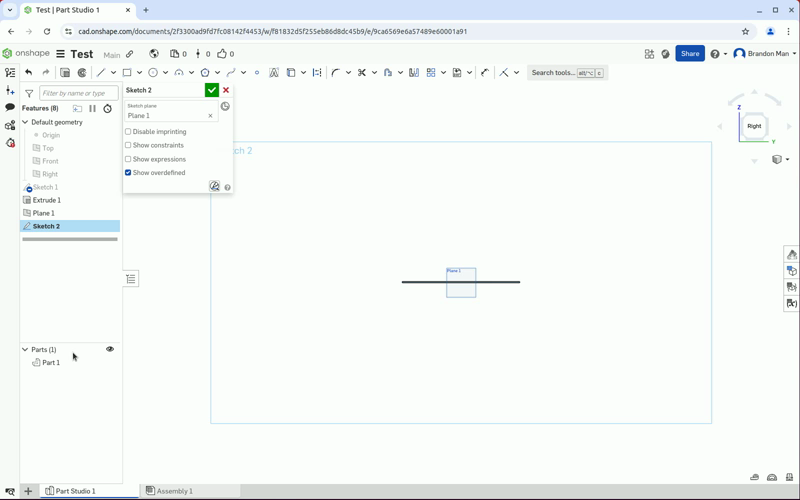
key(y)
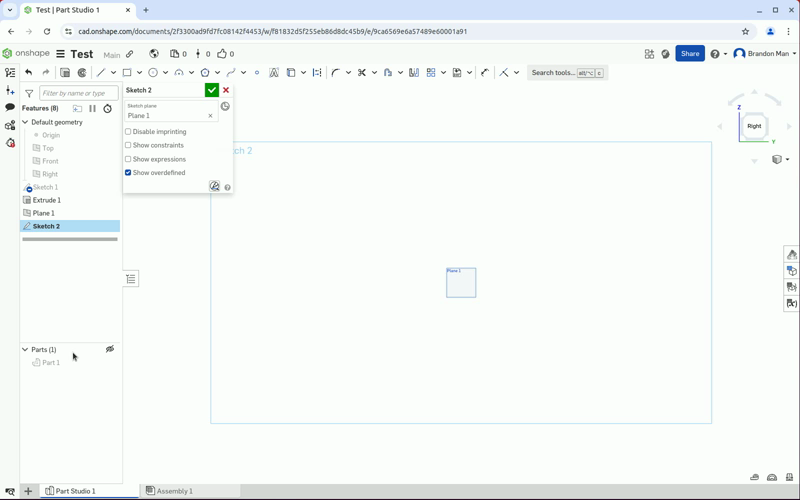
key(l)
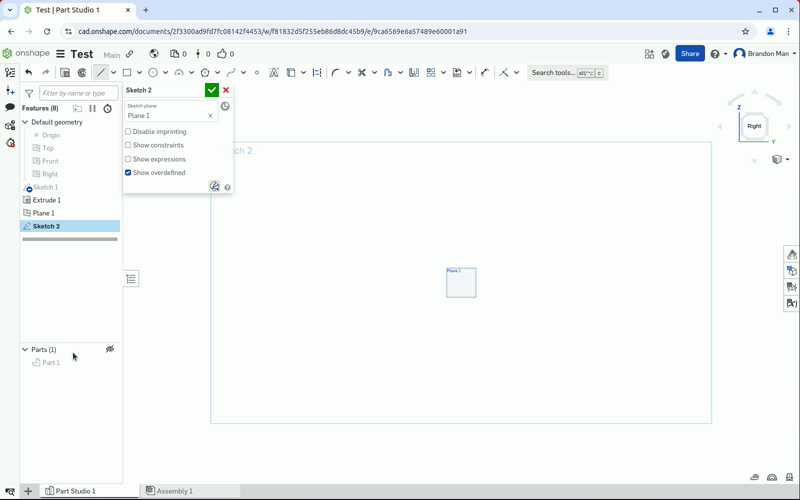
key_down(shift)
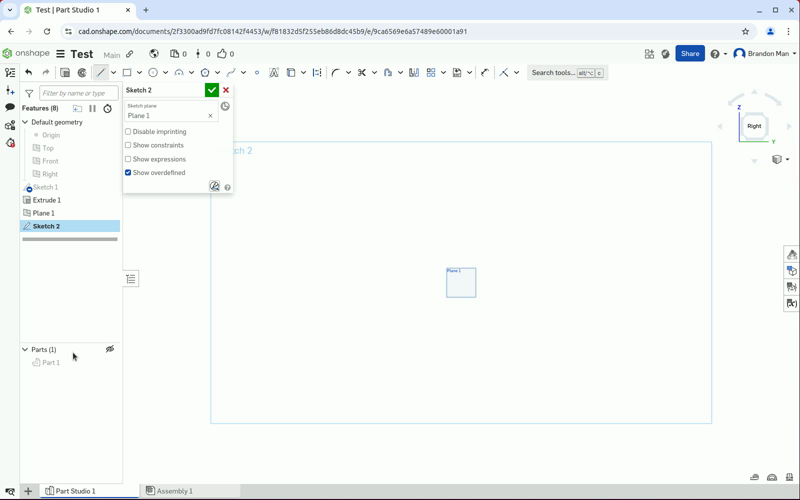
mouse_move(365, 298)
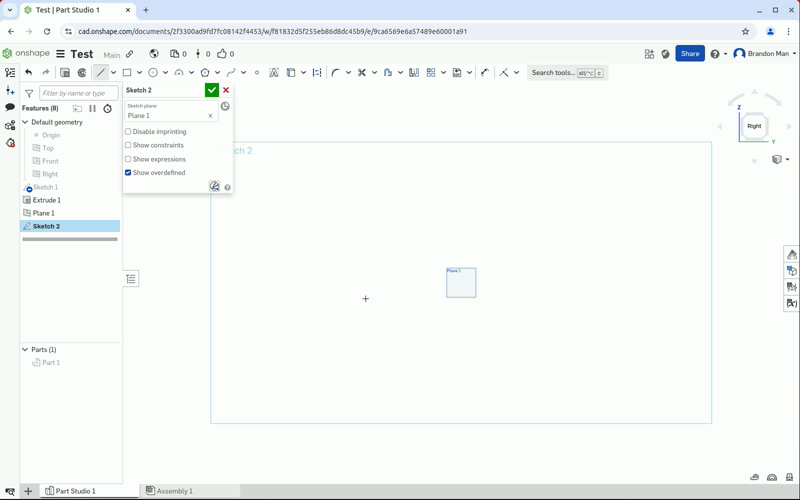
click(365, 298)
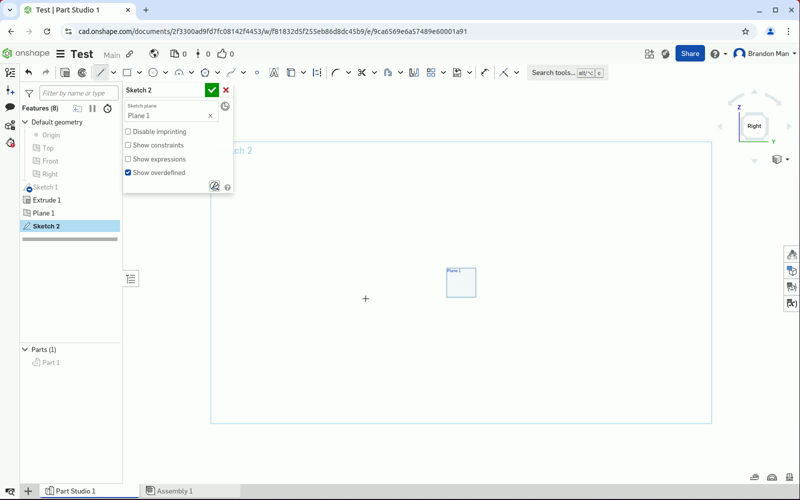
key_up(shift)
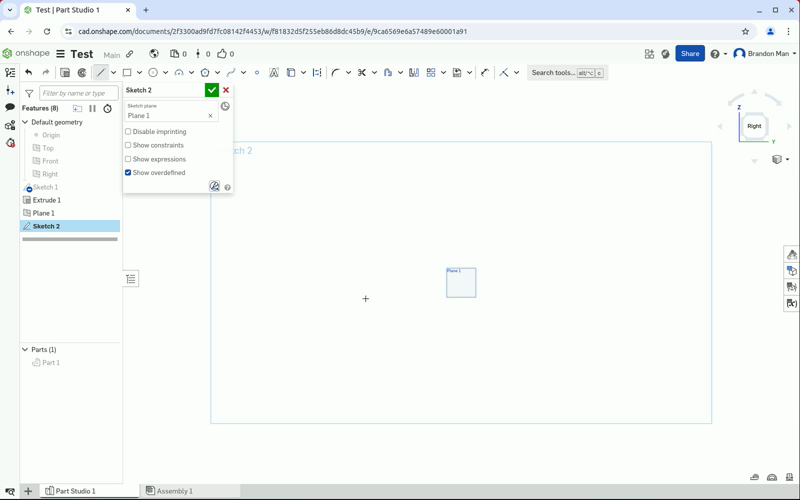
key_down(shift)
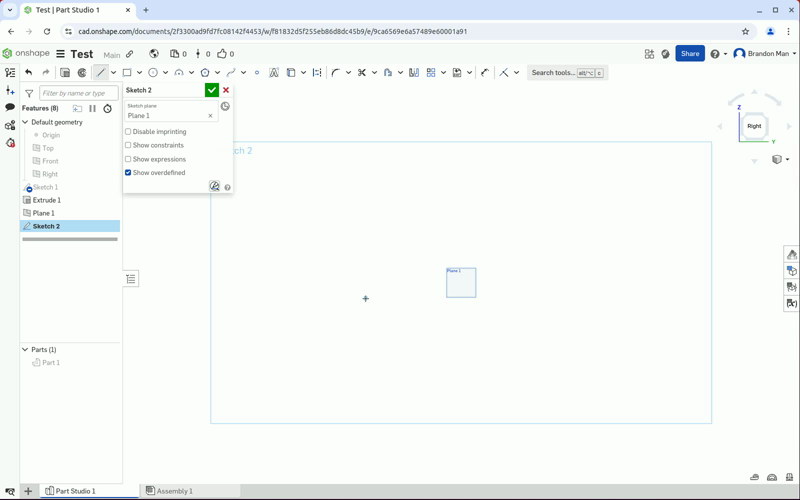
mouse_move(481, 298)
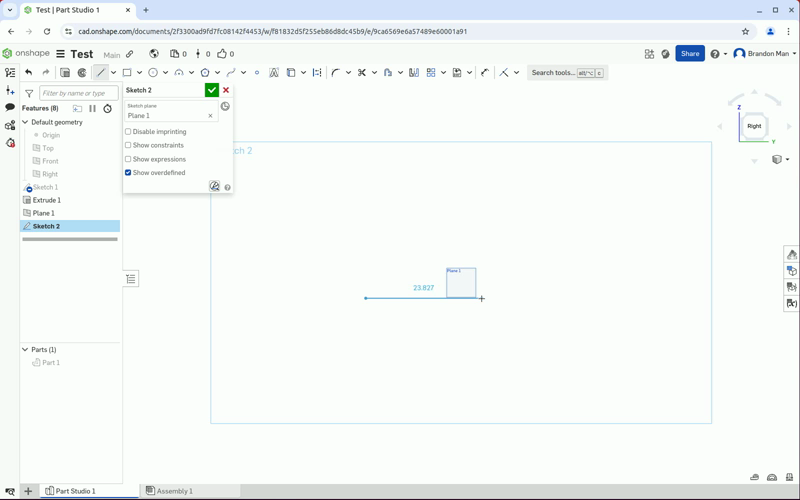
click(481, 298)
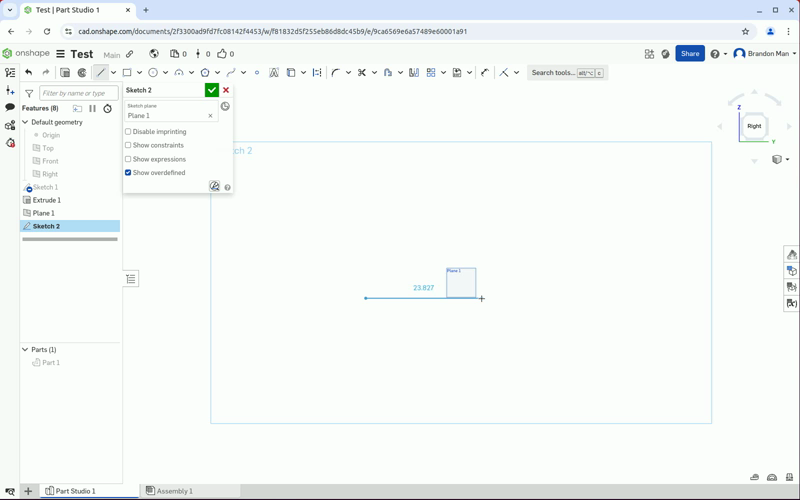
key_up(shift)
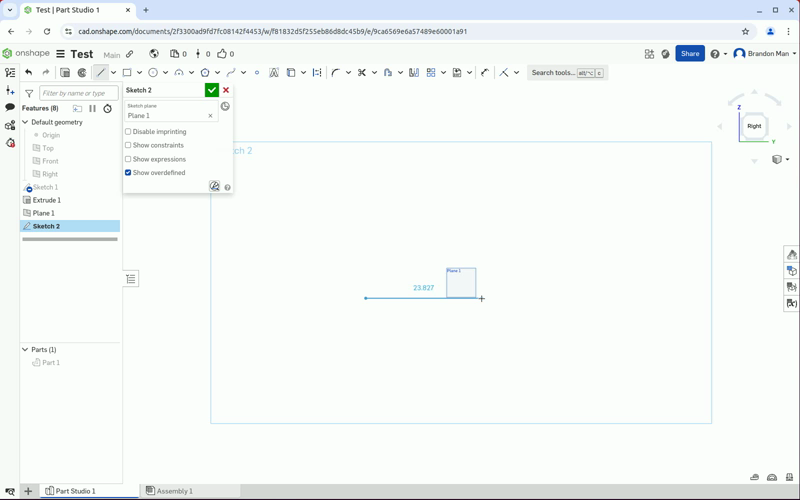
key_down(shift)
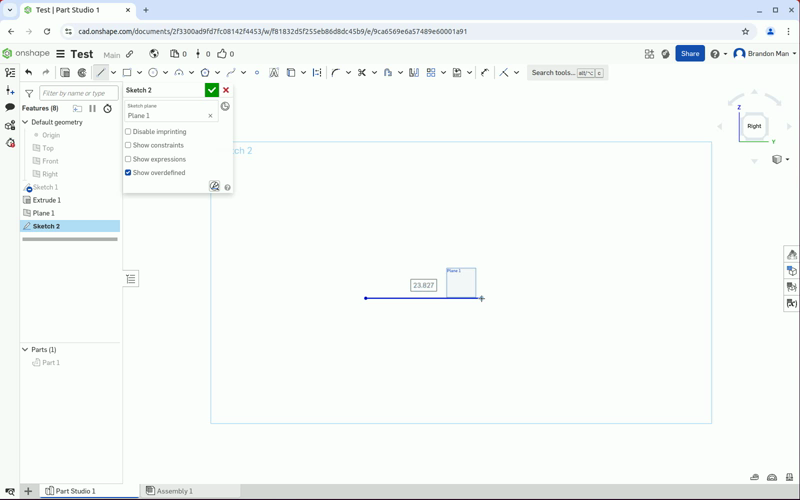
mouse_move(511, 298)
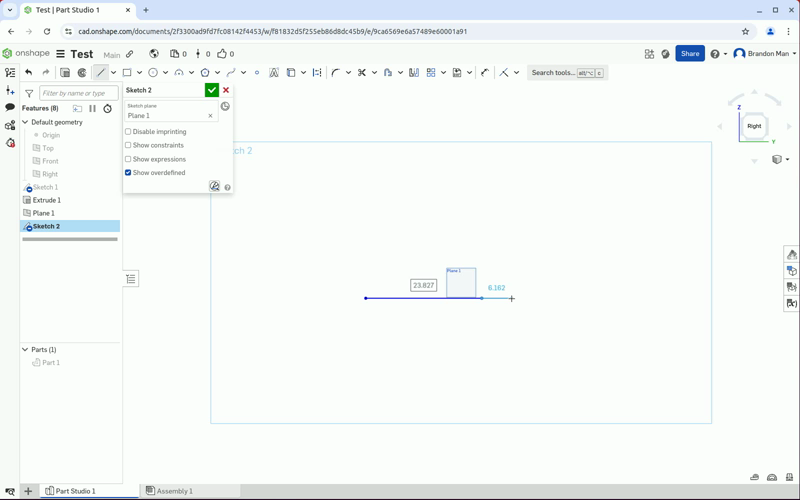
mouse_move(481, 283)
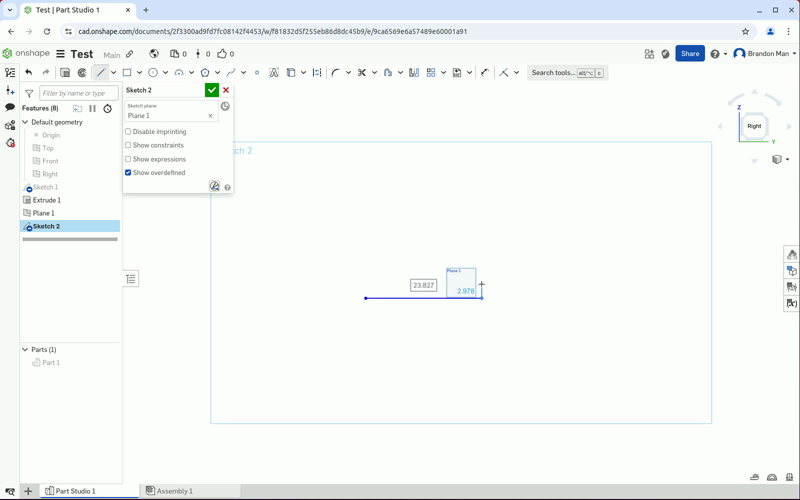
click(481, 283)
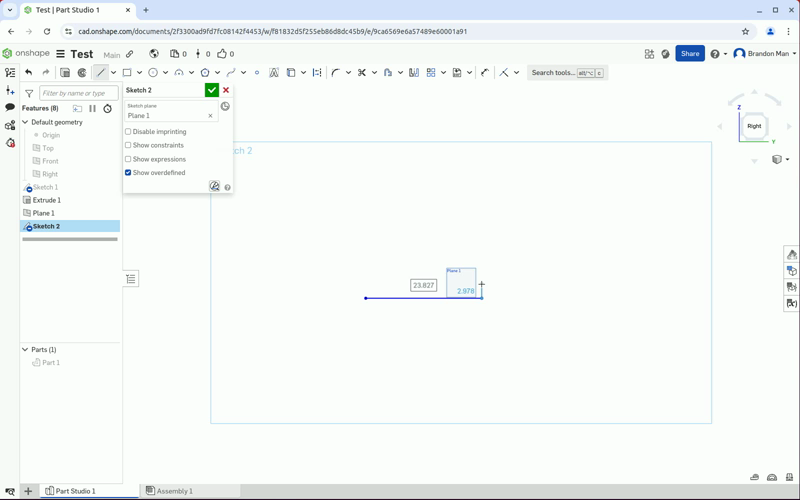
key_up(shift)
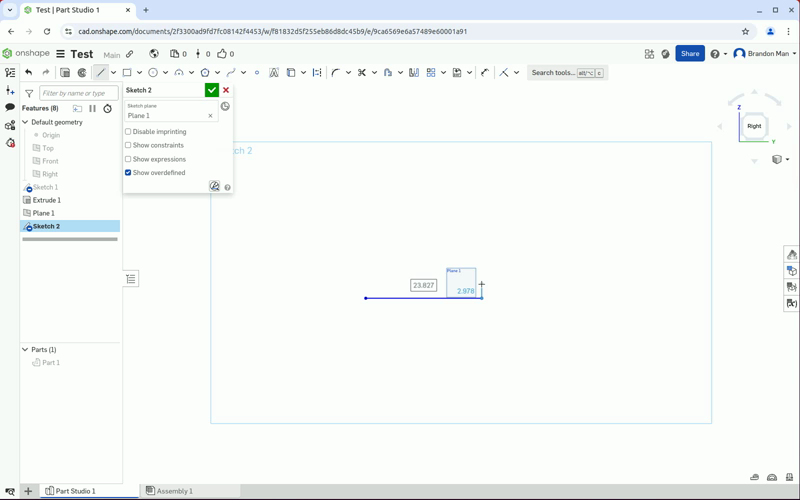
key_down(shift)
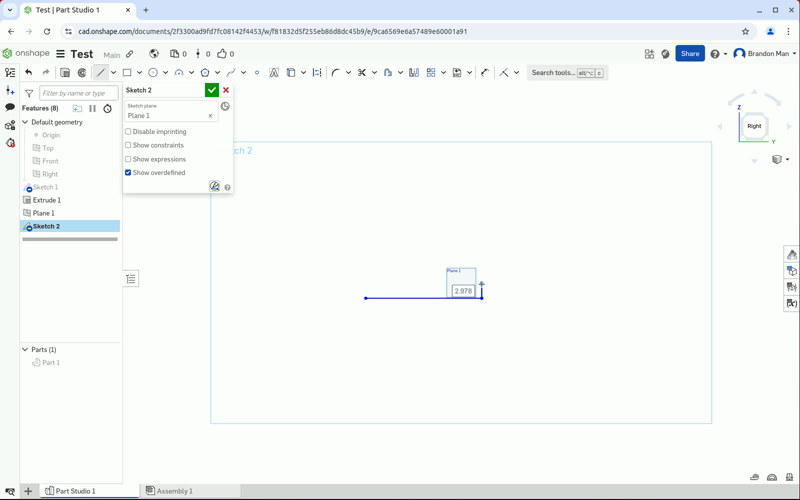
mouse_move(401, 283)
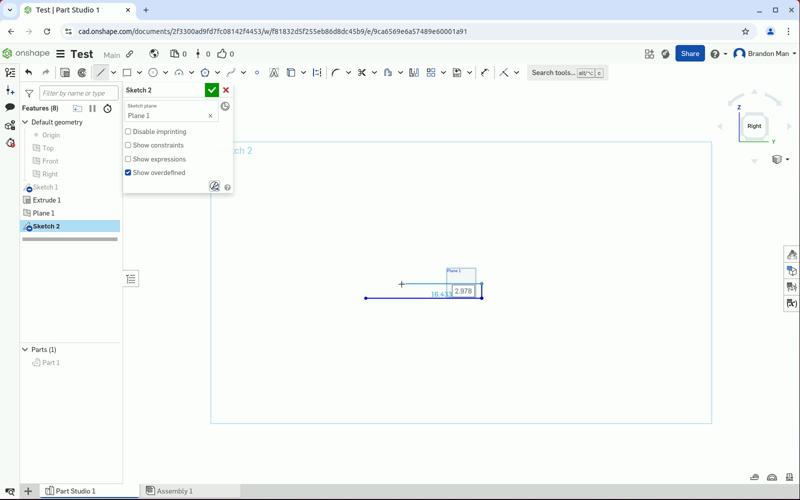
click(401, 283)
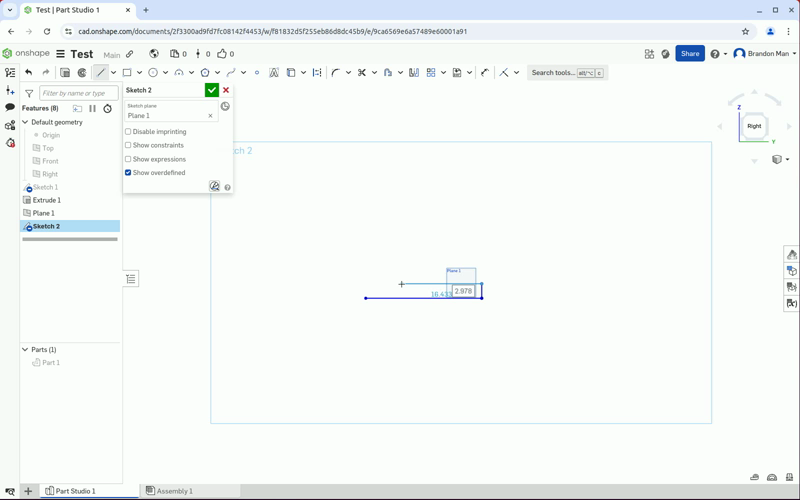
key_up(shift)
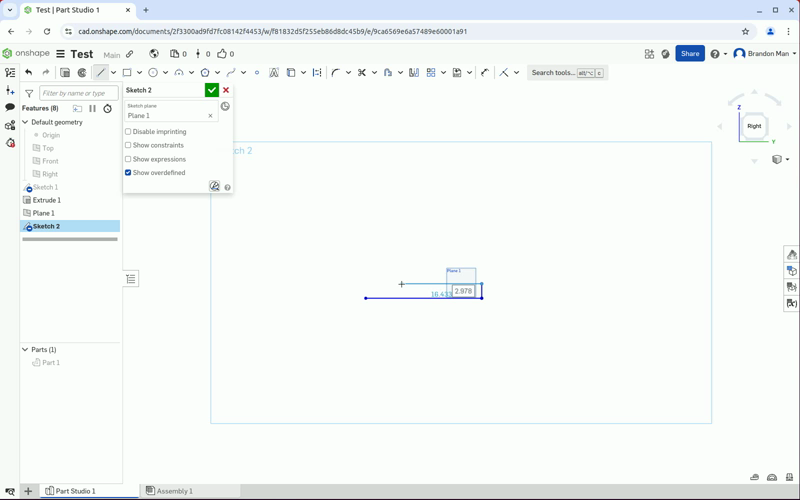
key_down(shift)
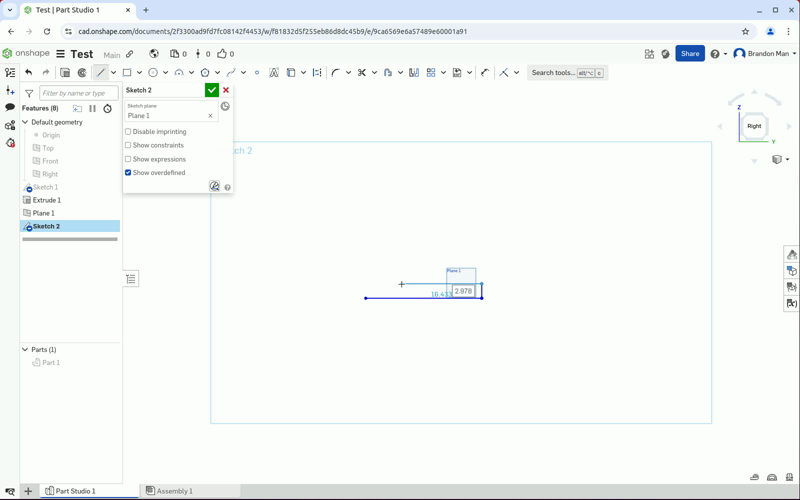
mouse_move(431, 283)
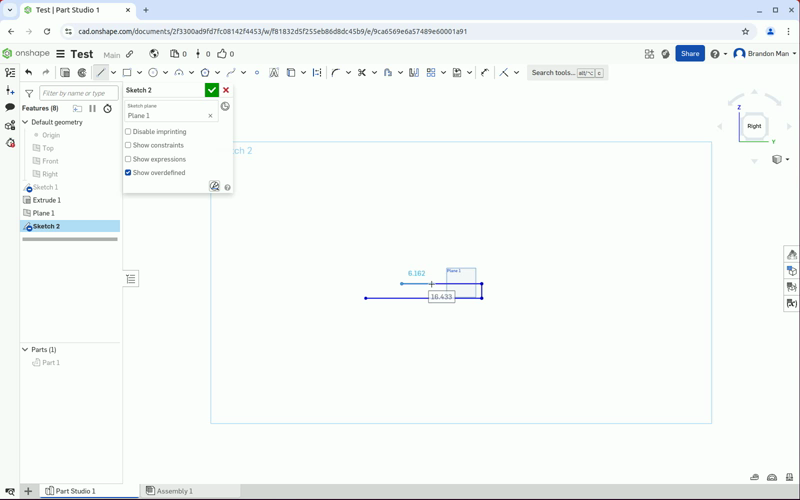
mouse_move(401, 282)
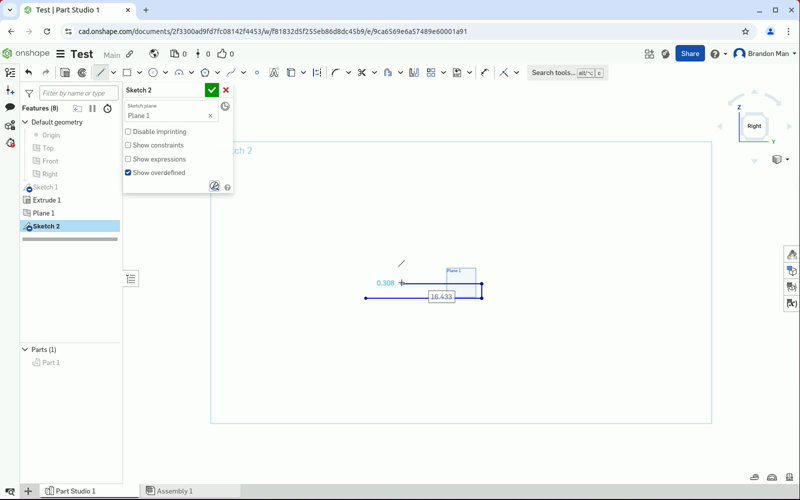
scroll(6)
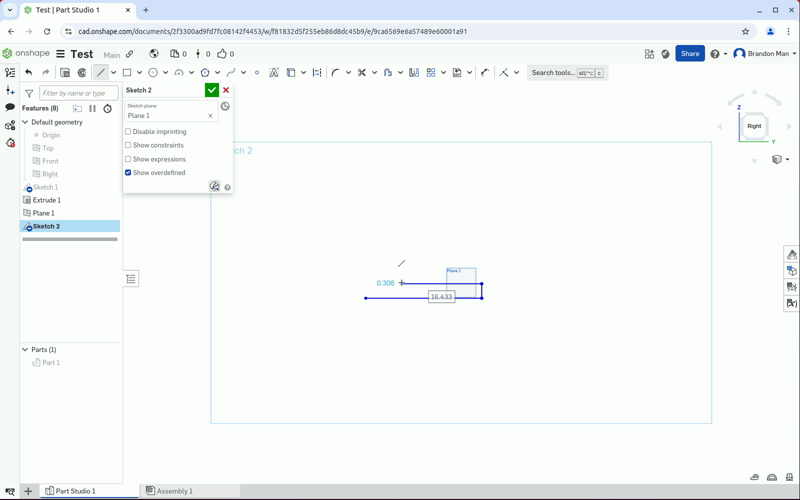
scroll(6)
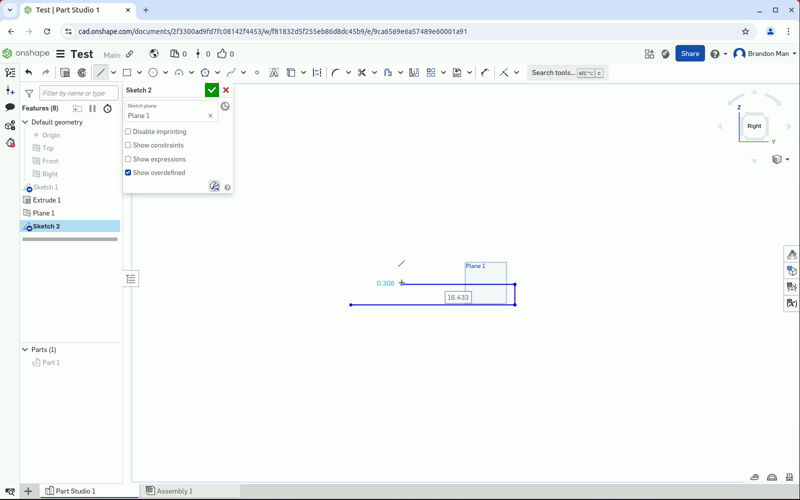
scroll(6)
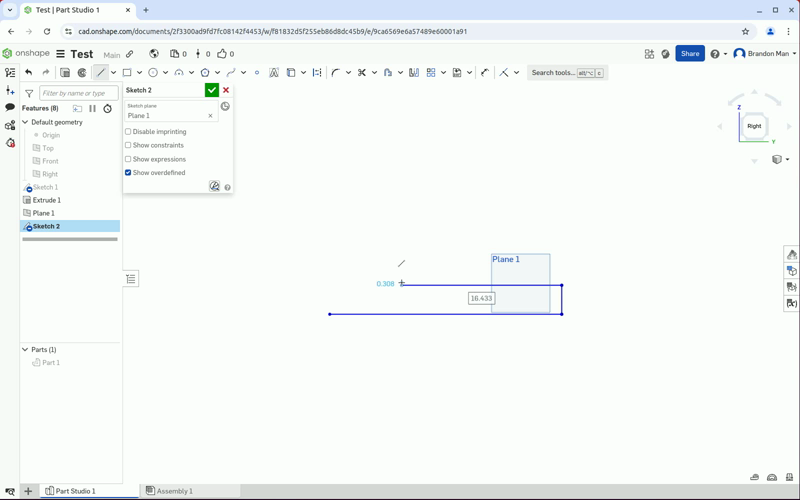
scroll(6)
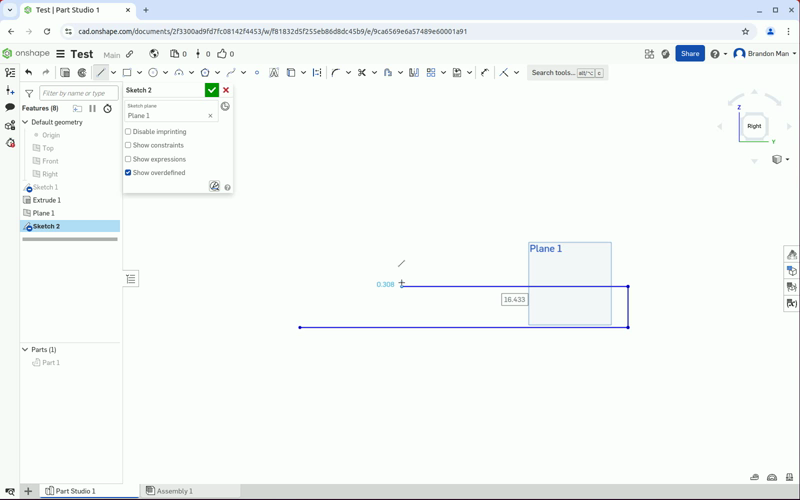
scroll(6)
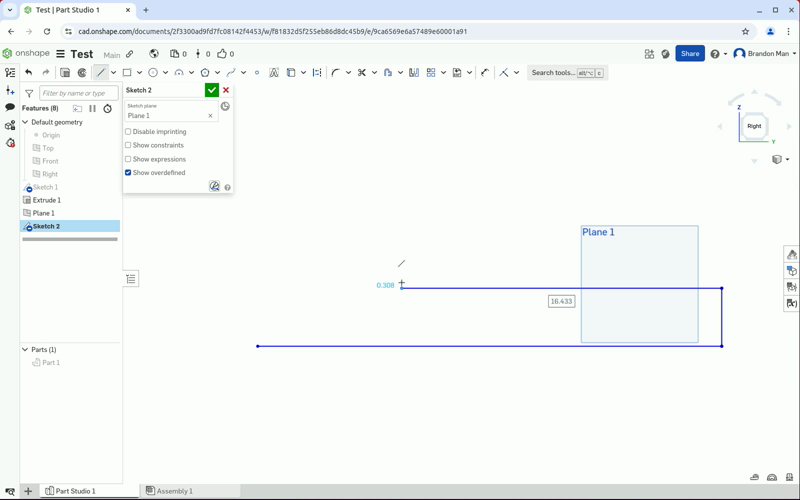
scroll(6)
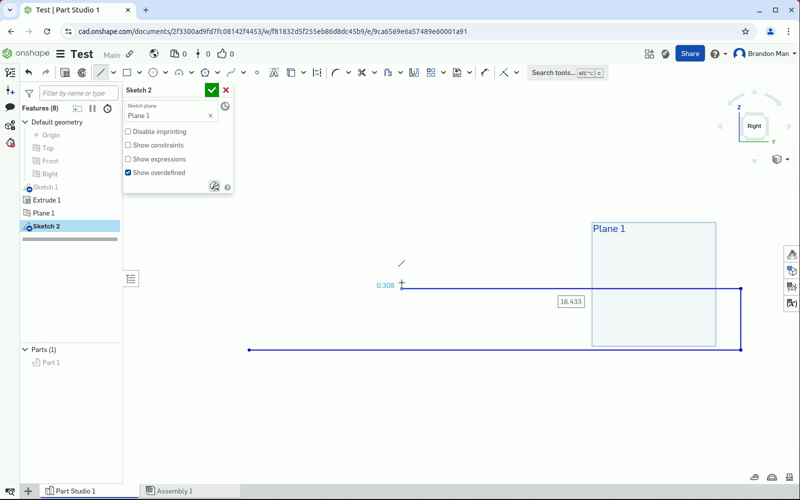
scroll(6)
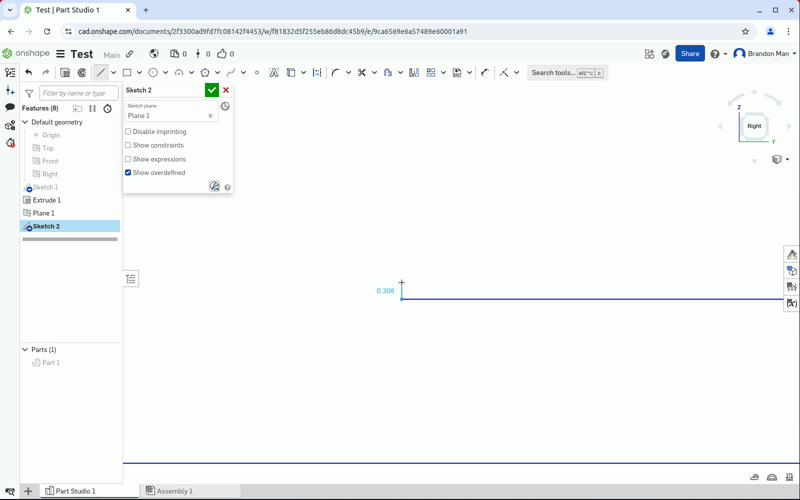
click(401, 282)
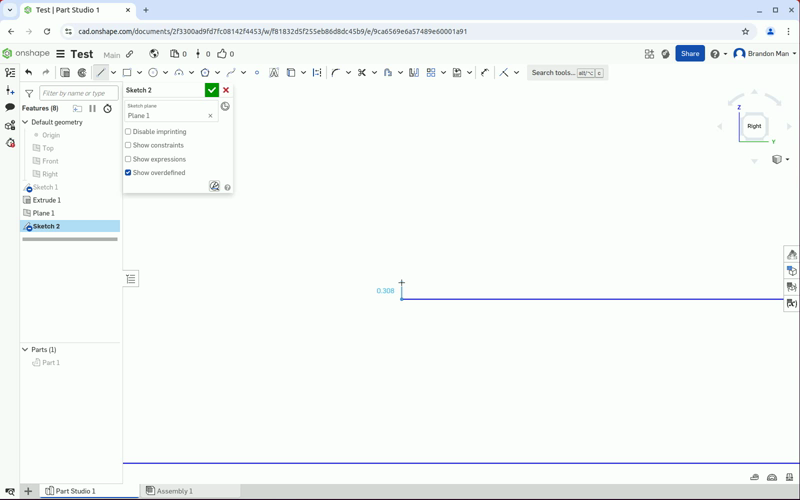
scroll(-6)
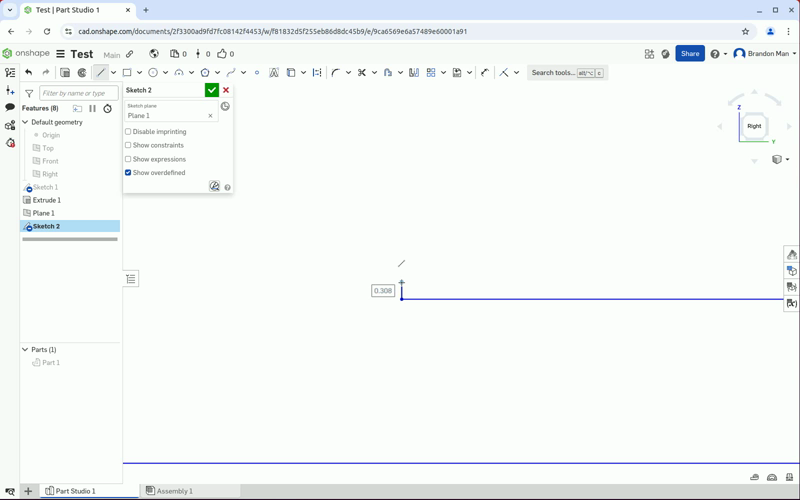
scroll(-6)
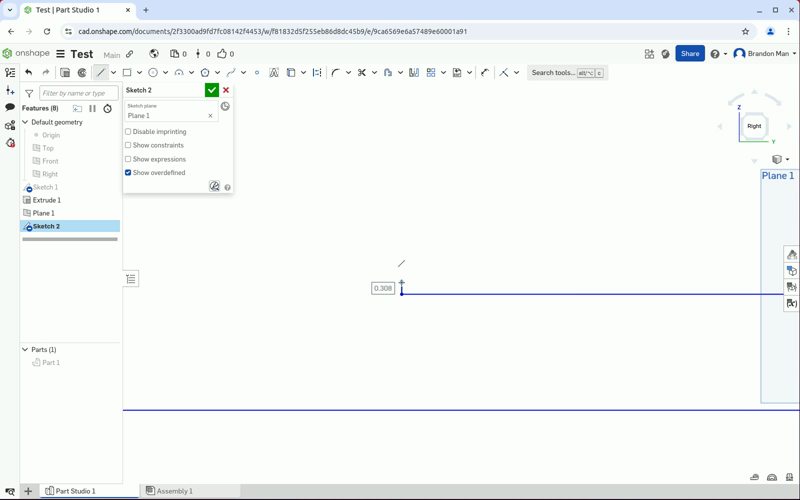
scroll(-6)
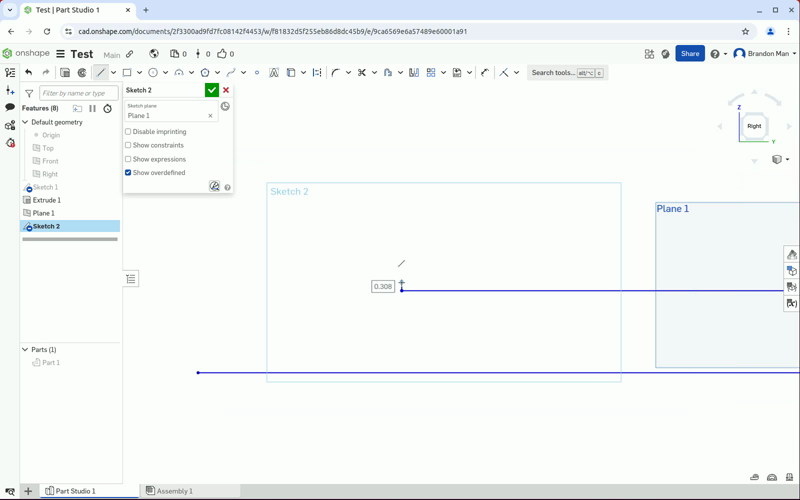
scroll(-6)
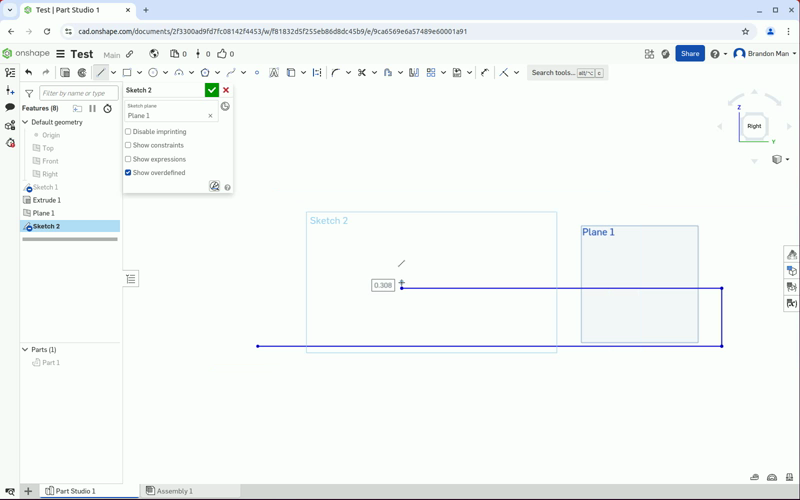
scroll(-6)
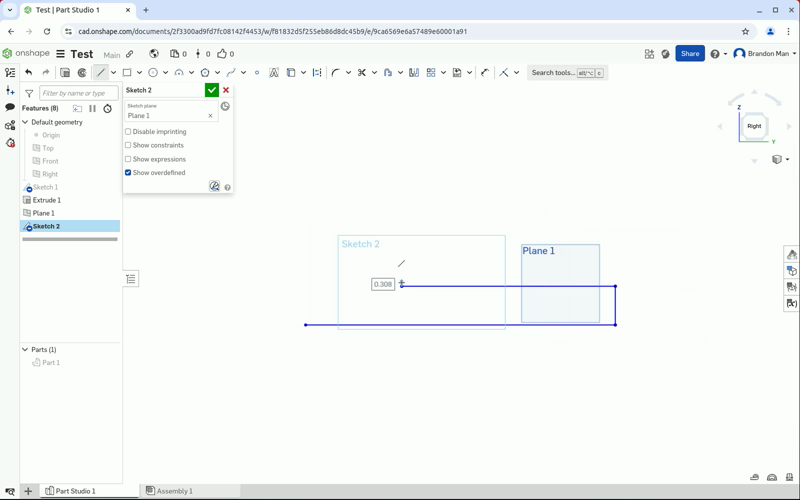
scroll(-6)
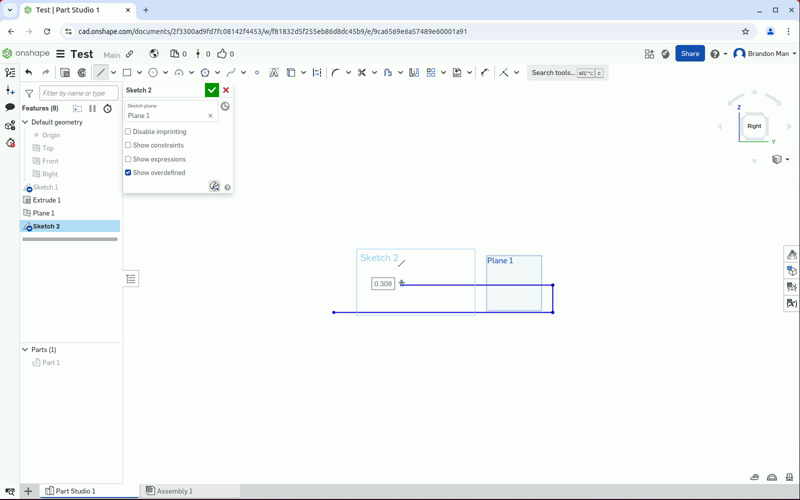
scroll(-6)
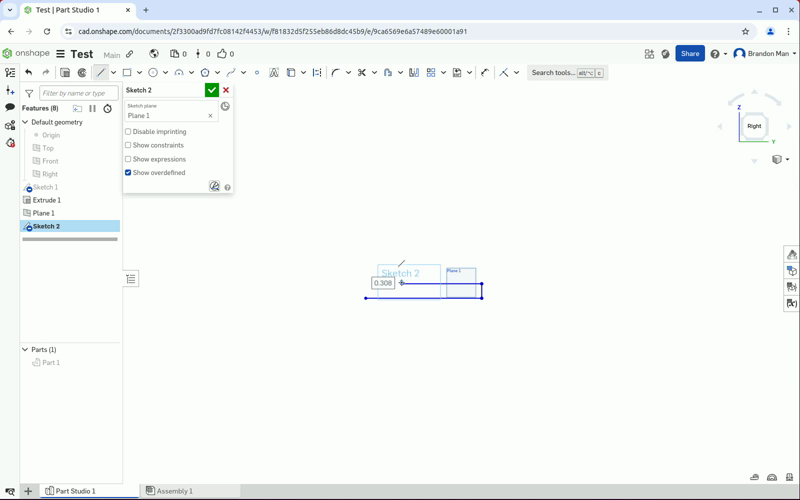
key_up(shift)
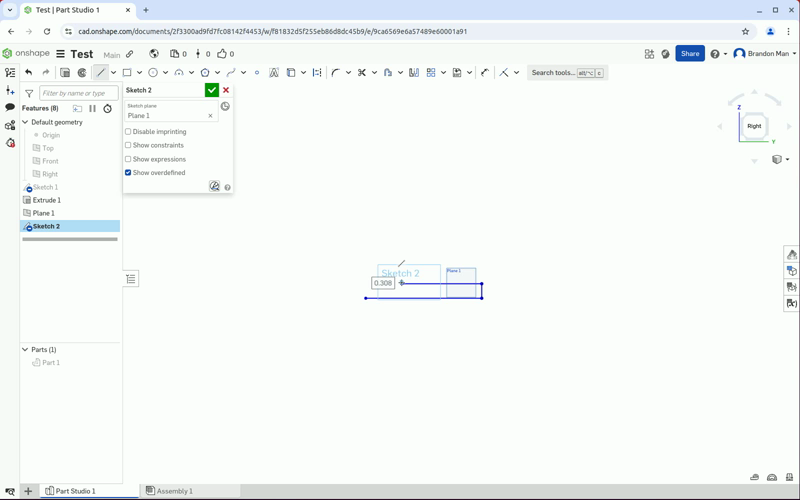
key_down(shift)
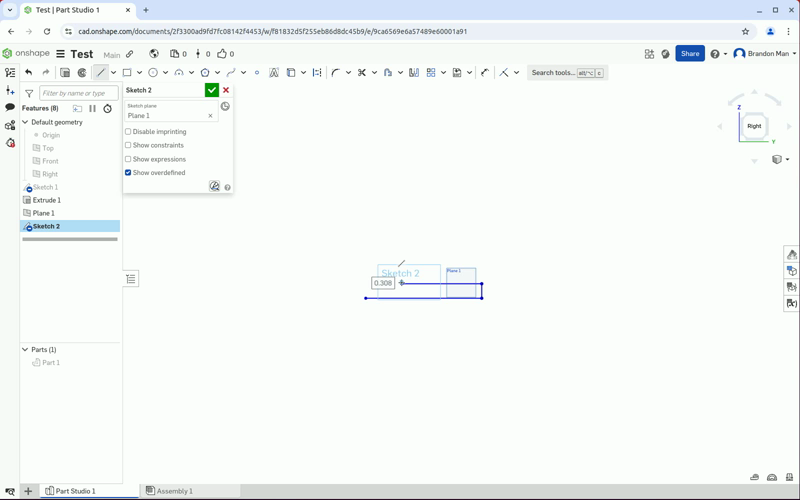
mouse_move(481, 282)
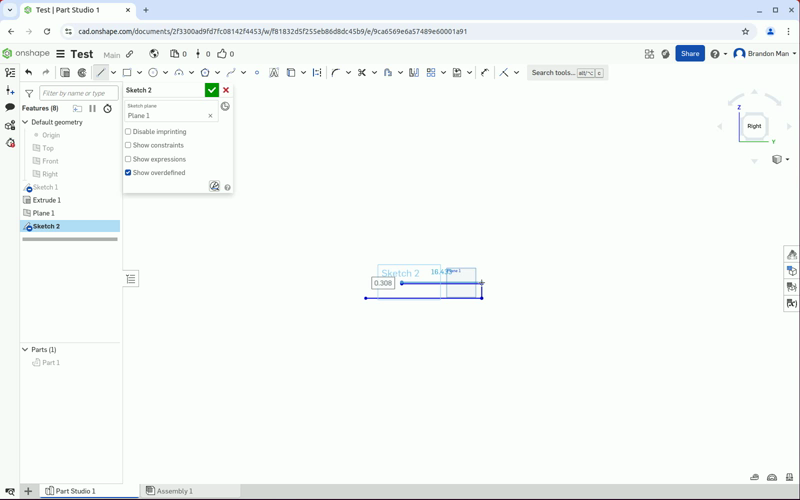
scroll(6)
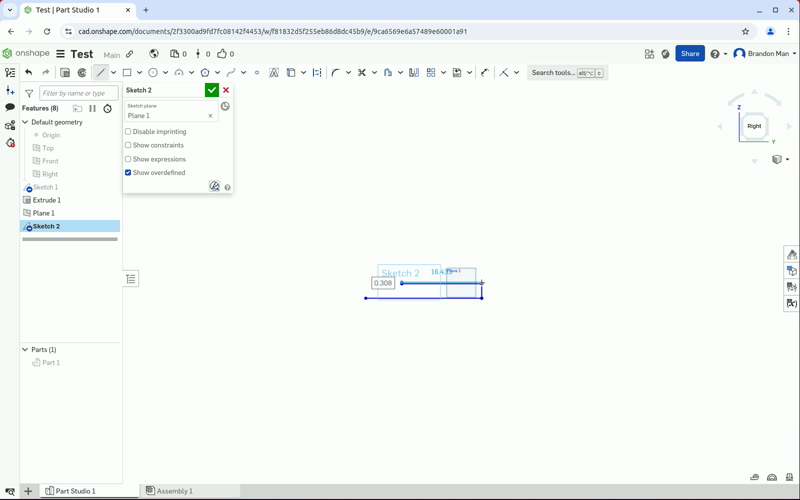
scroll(6)
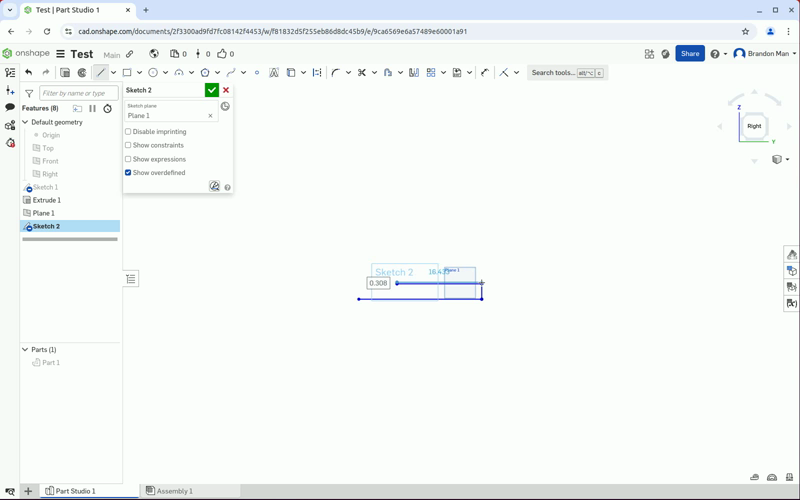
scroll(6)
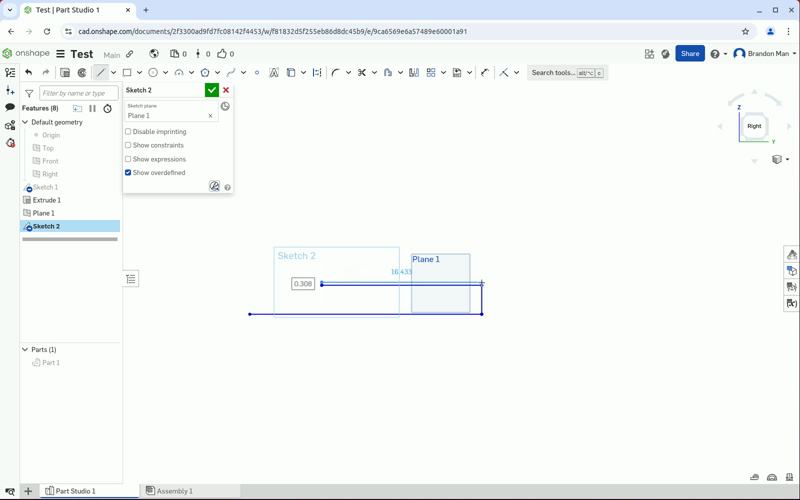
scroll(6)
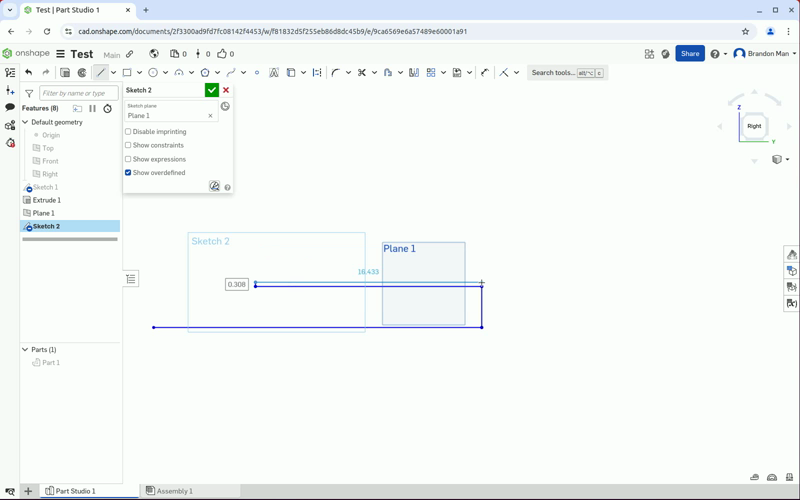
scroll(6)
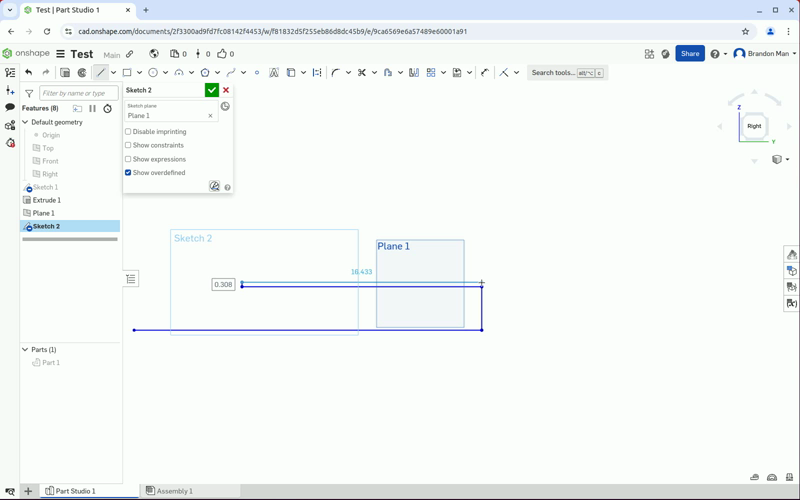
scroll(6)
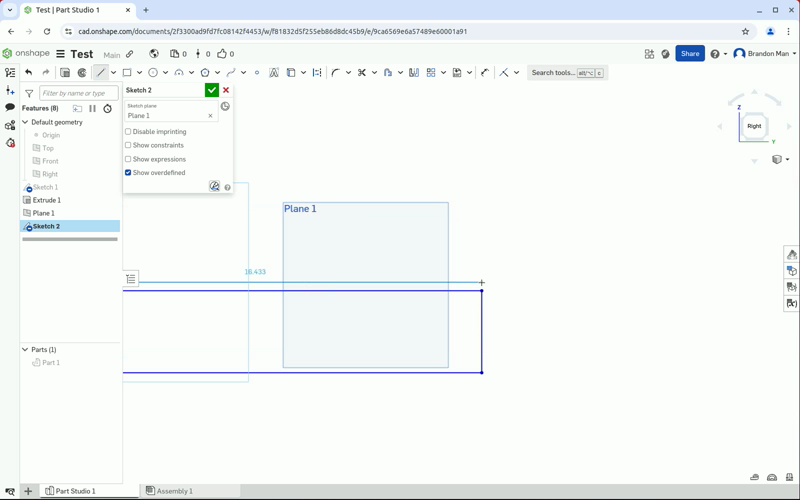
scroll(6)
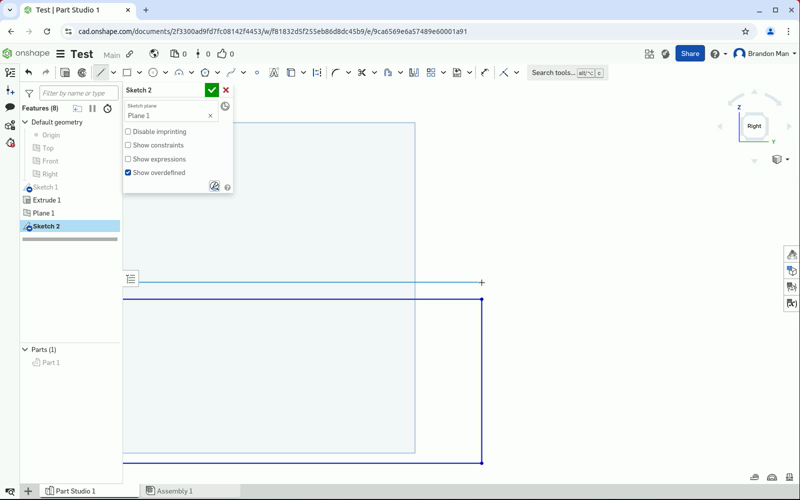
click(481, 282)
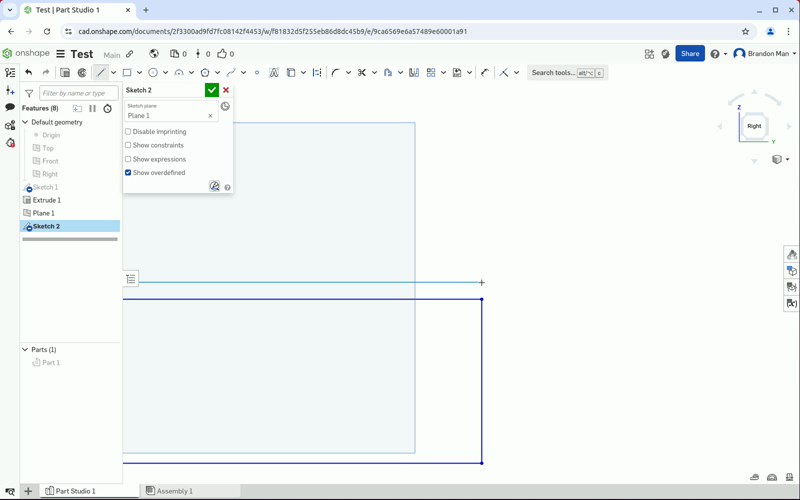
scroll(-6)
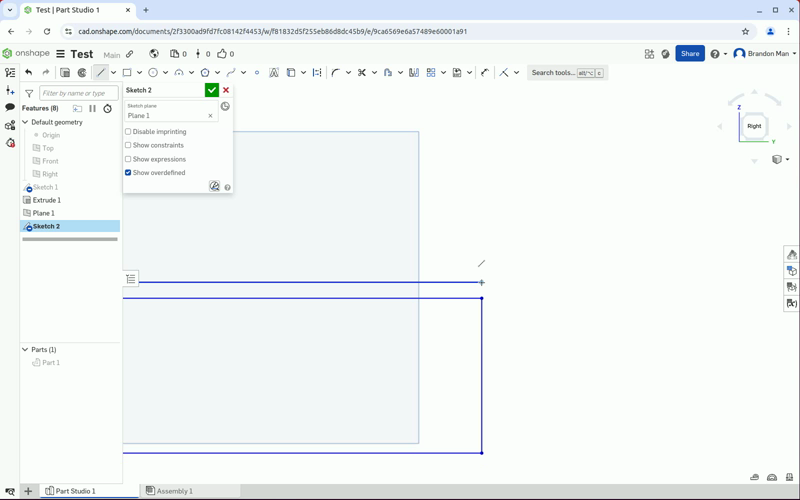
scroll(-6)
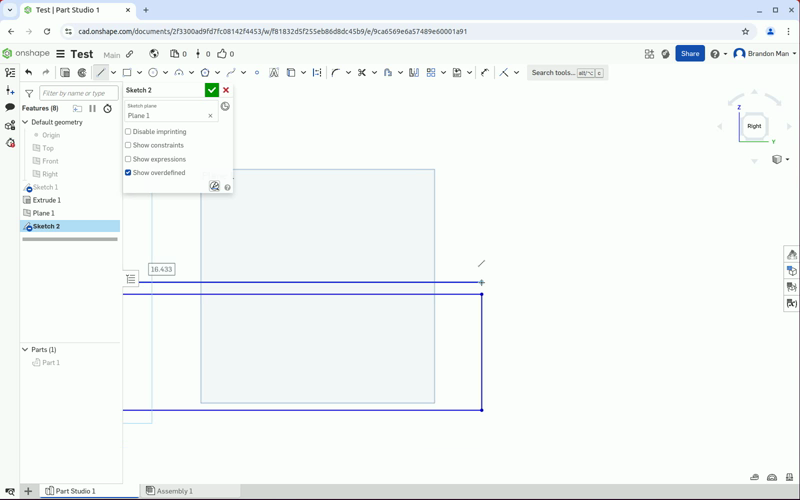
scroll(-6)
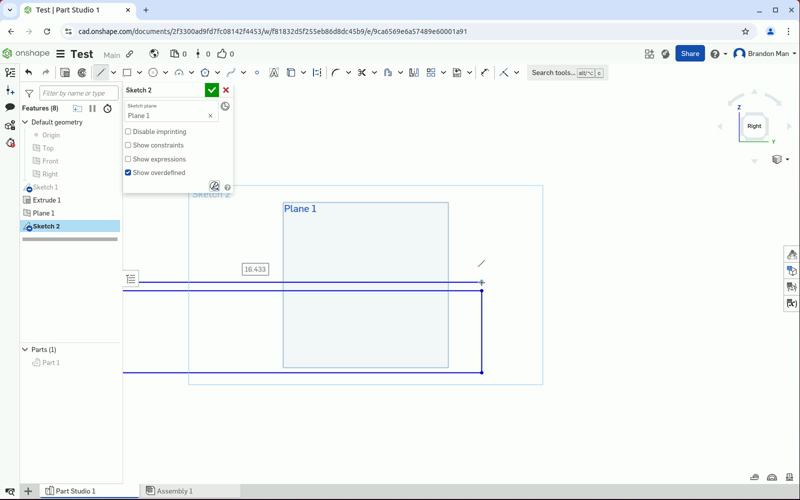
scroll(-6)
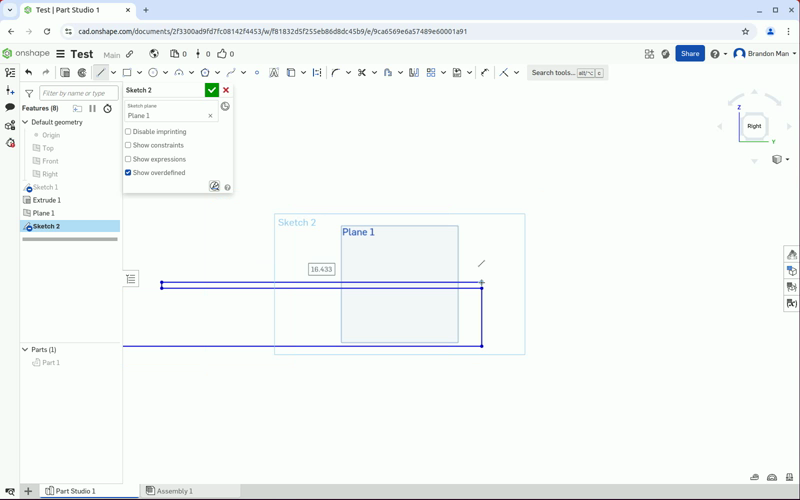
scroll(-6)
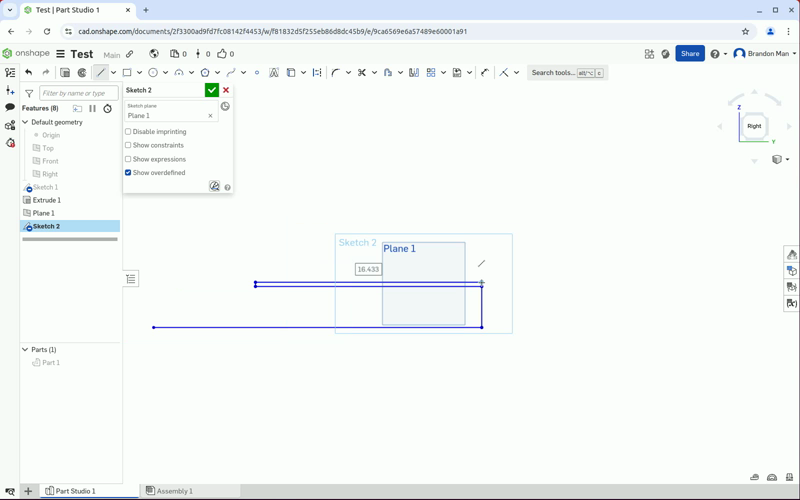
scroll(-6)
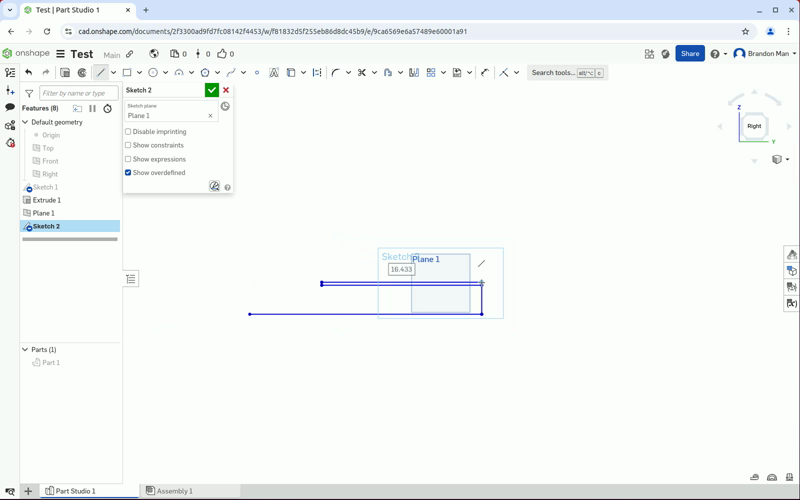
scroll(-6)
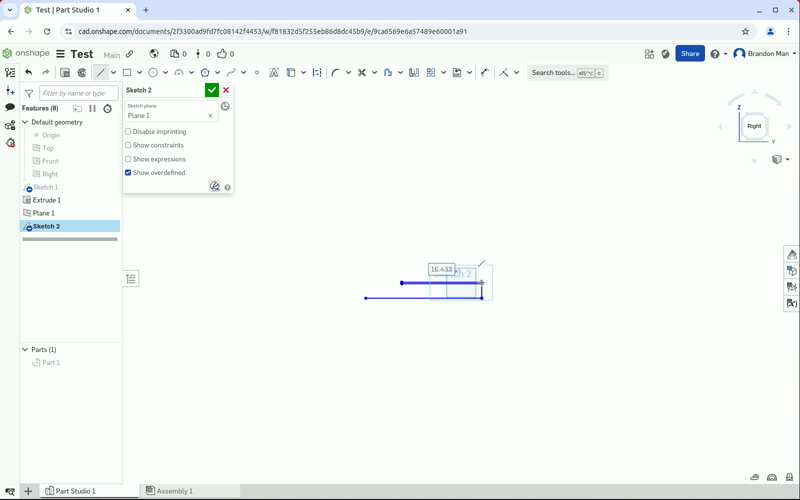
key_up(shift)
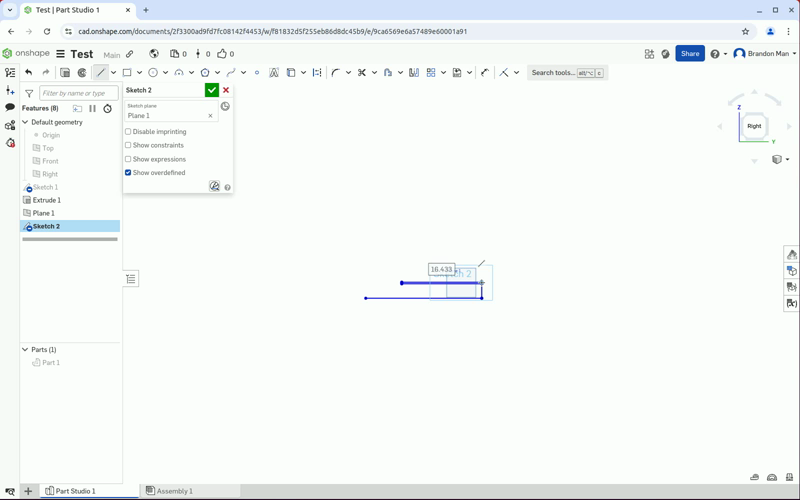
key_down(shift)
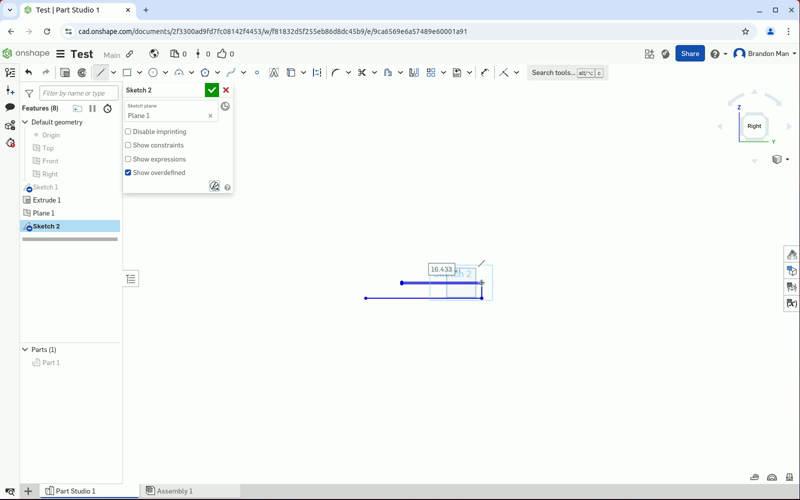
mouse_move(481, 171)
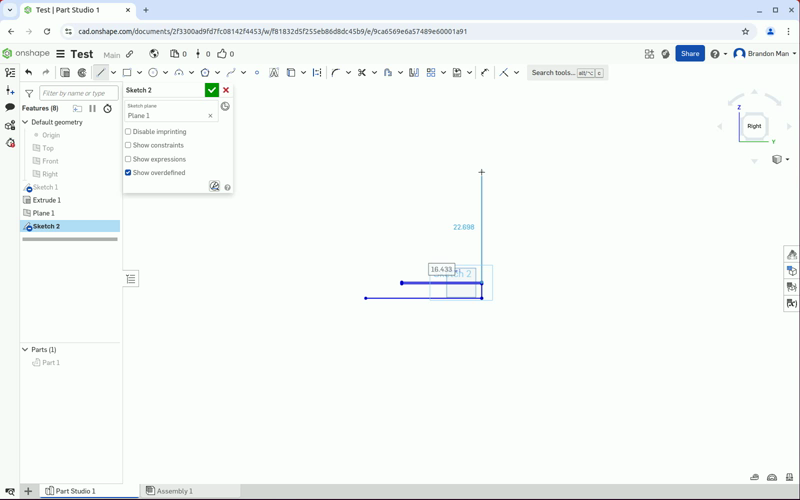
click(481, 171)
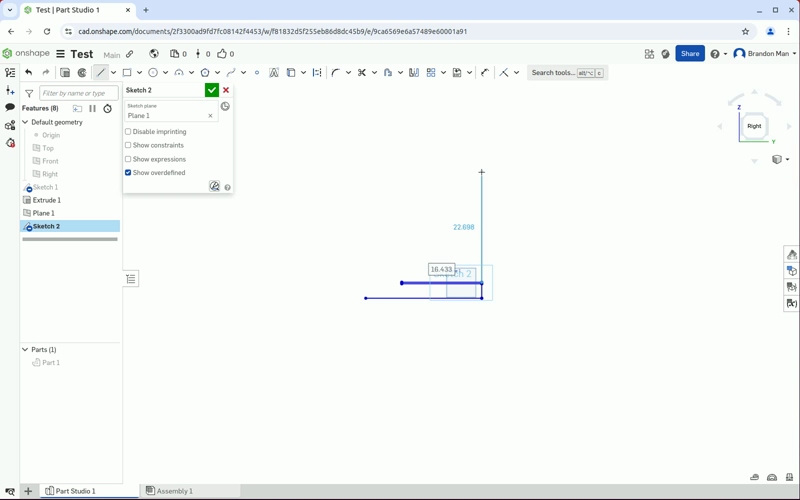
key_up(shift)
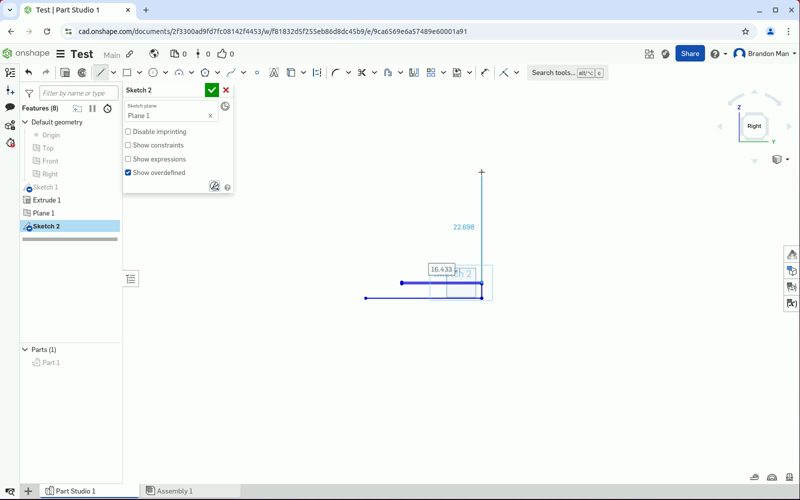
key_down(shift)
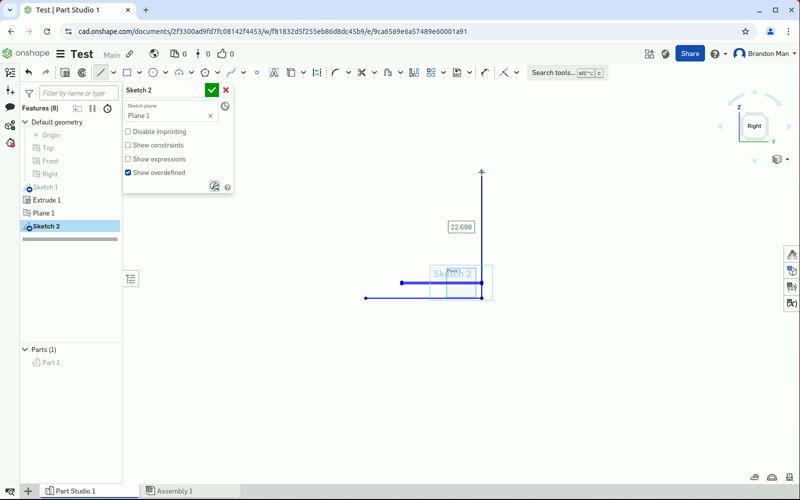
mouse_move(365, 171)
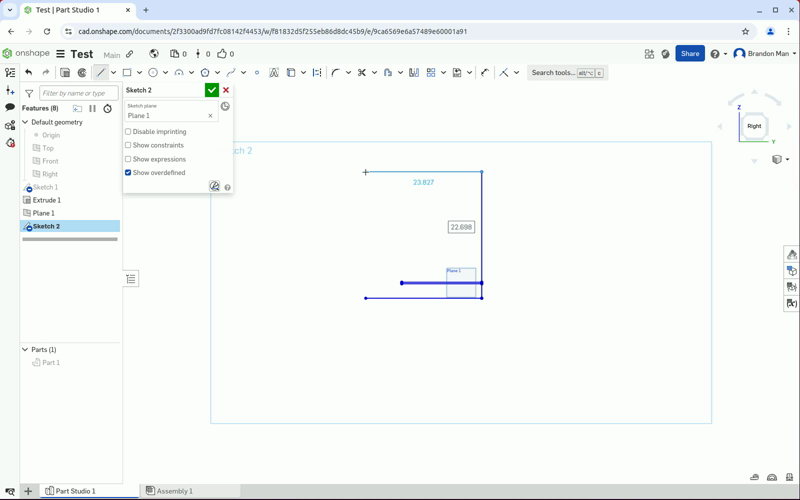
click(365, 171)
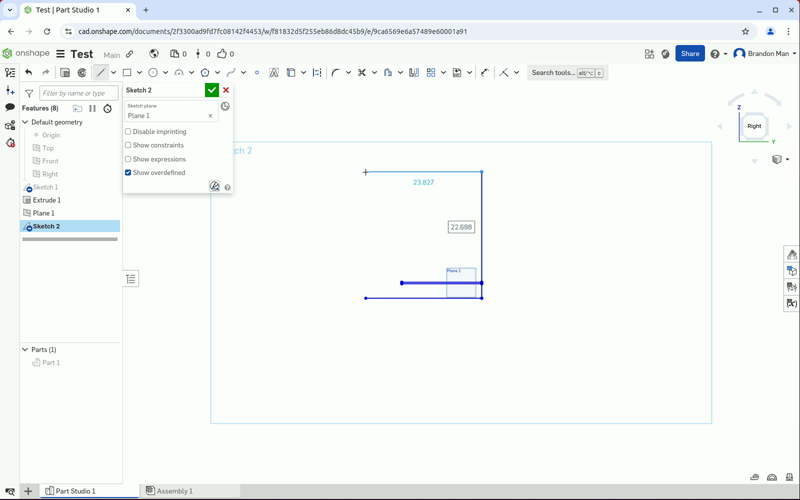
key_up(shift)
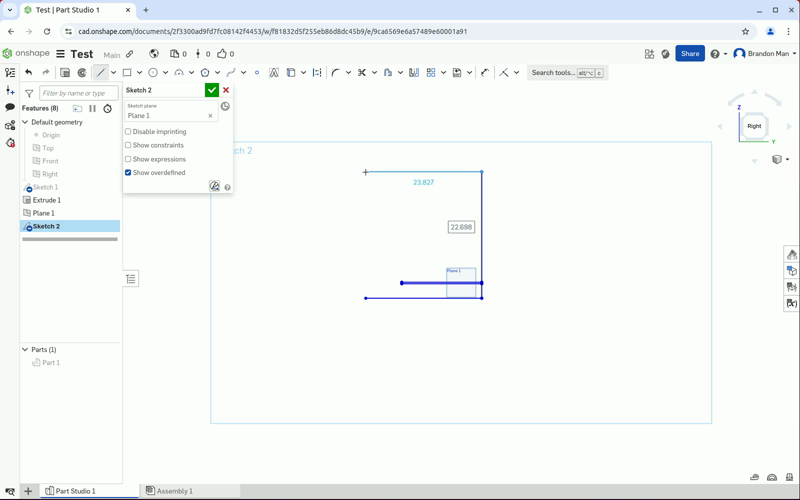
key_down(shift)
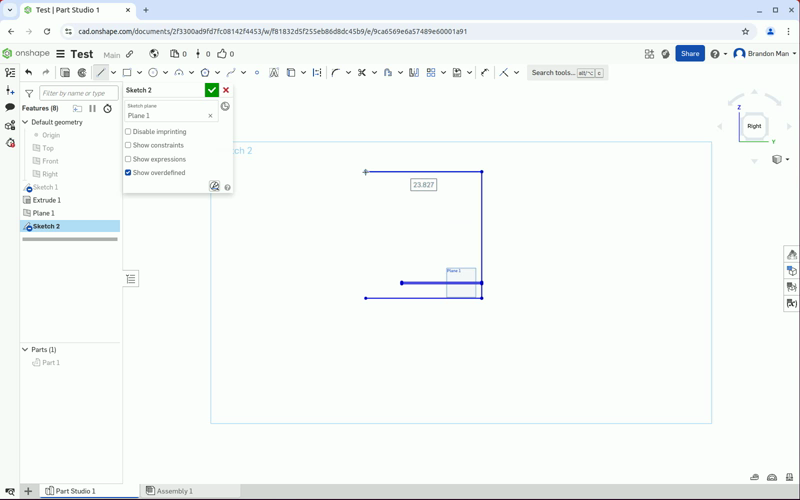
mouse_move(365, 298)
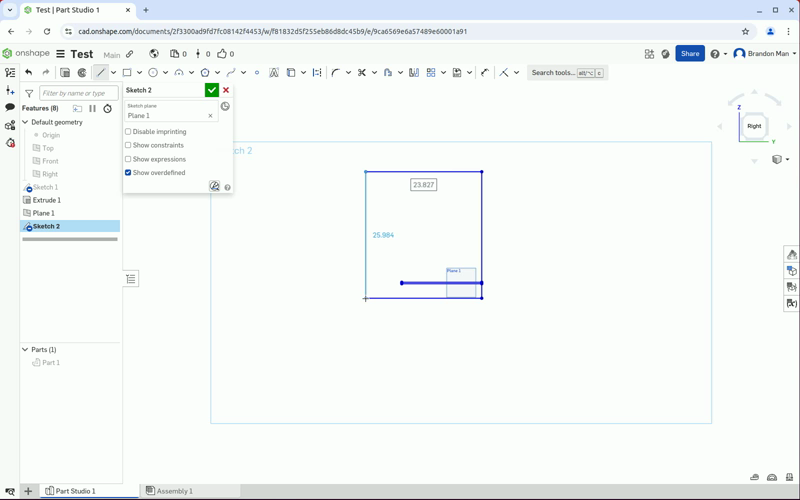
key_up(shift)
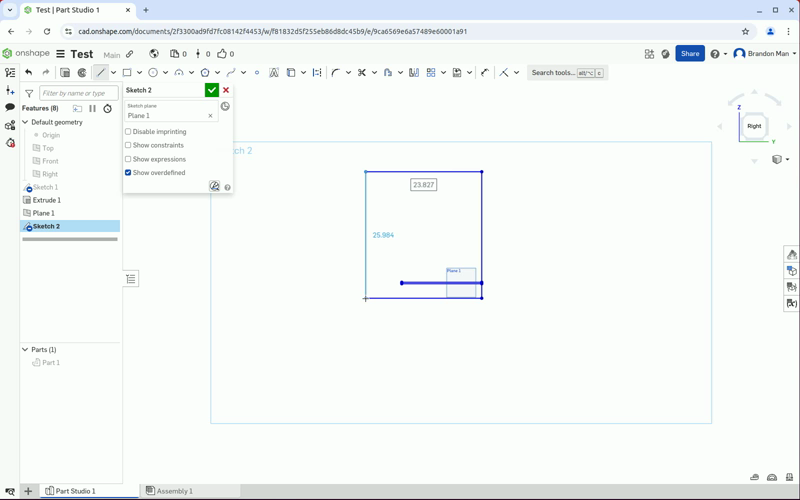
click(365, 298)
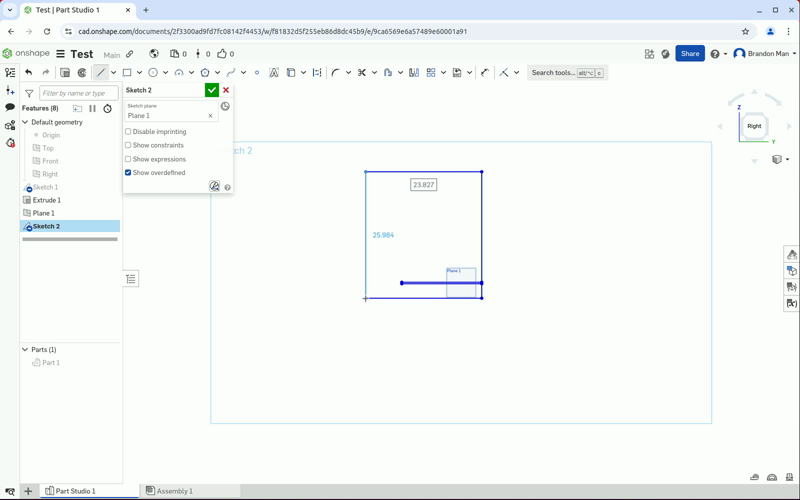
key(esc)
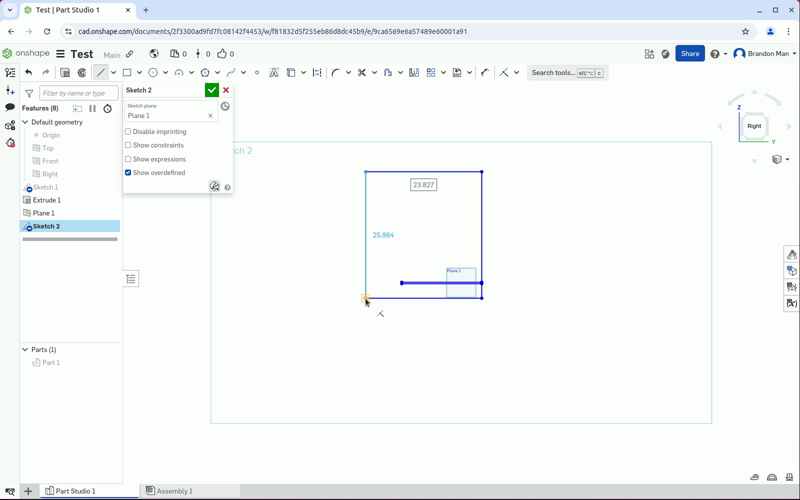
mouse_move(401, 190)
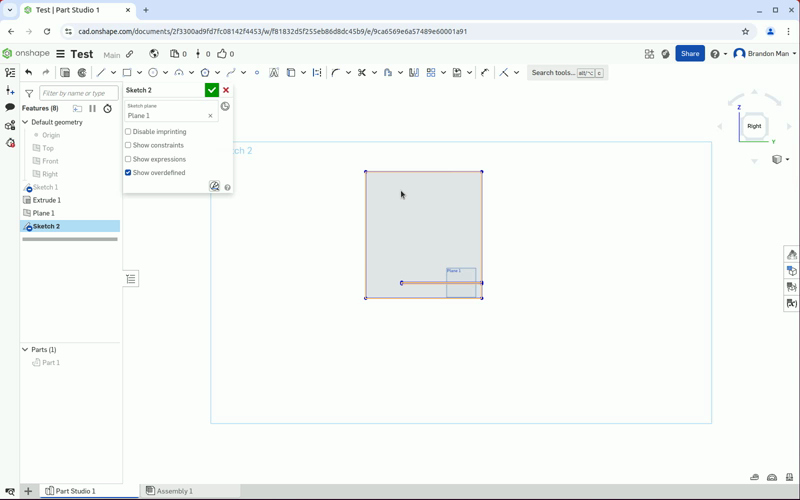
click(401, 190)
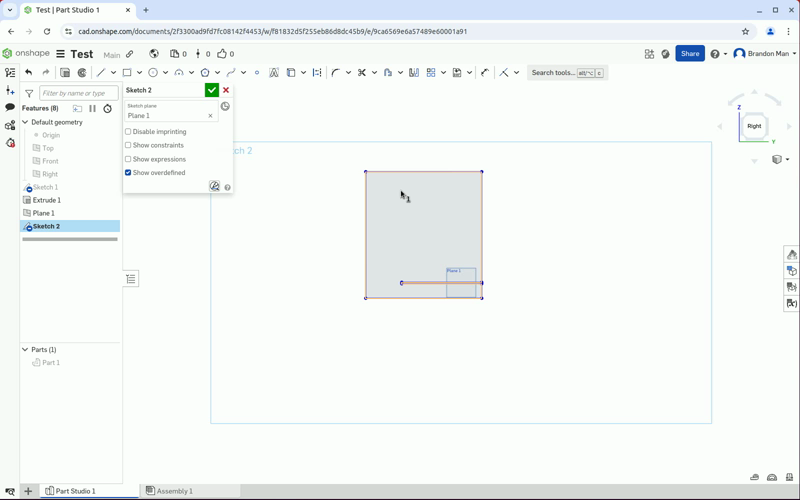
mouse_move(73, 352)
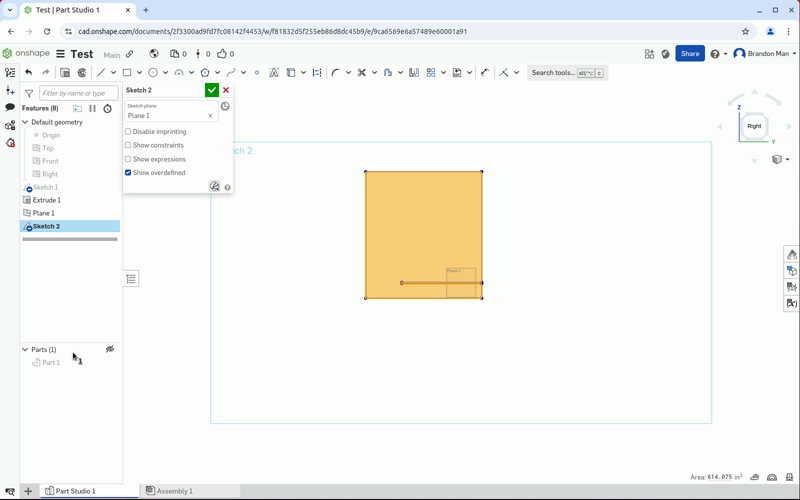
key(shift+y)
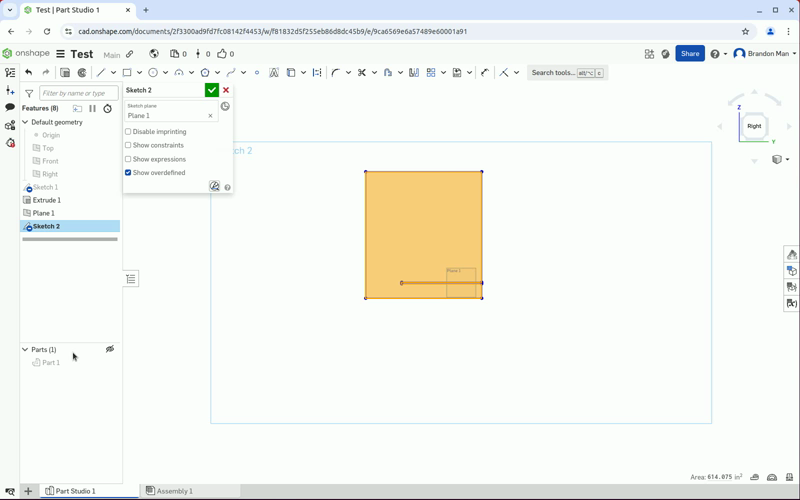
key(shift+e)
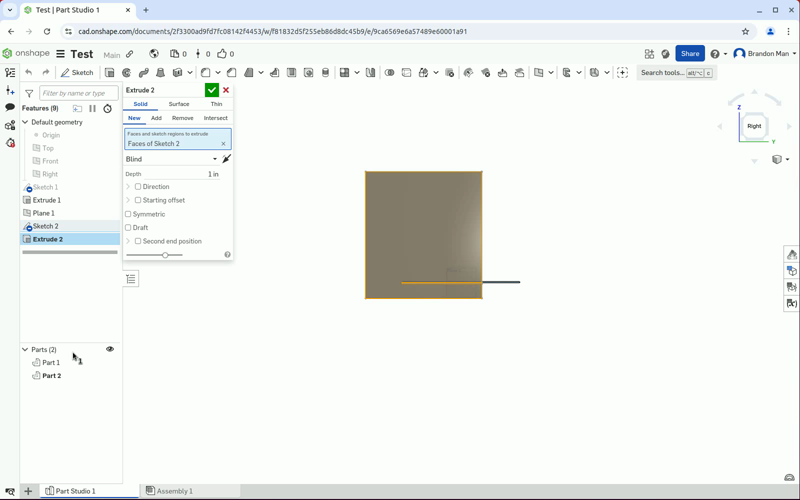
mouse_move(143, 106)
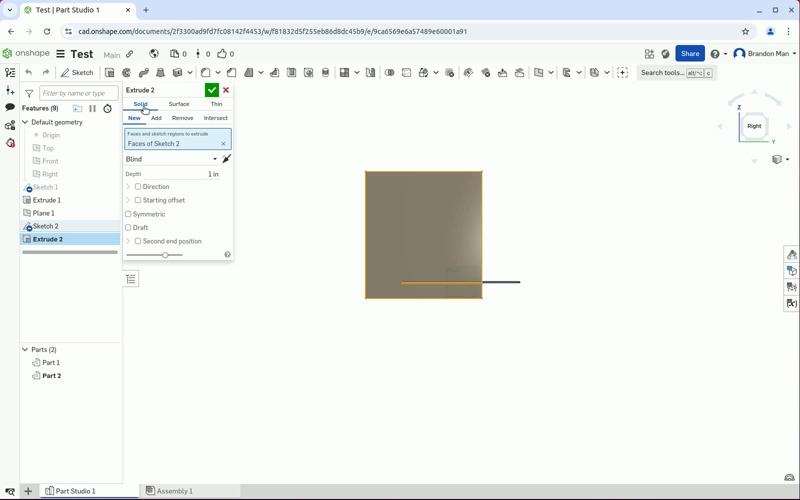
click(143, 106)
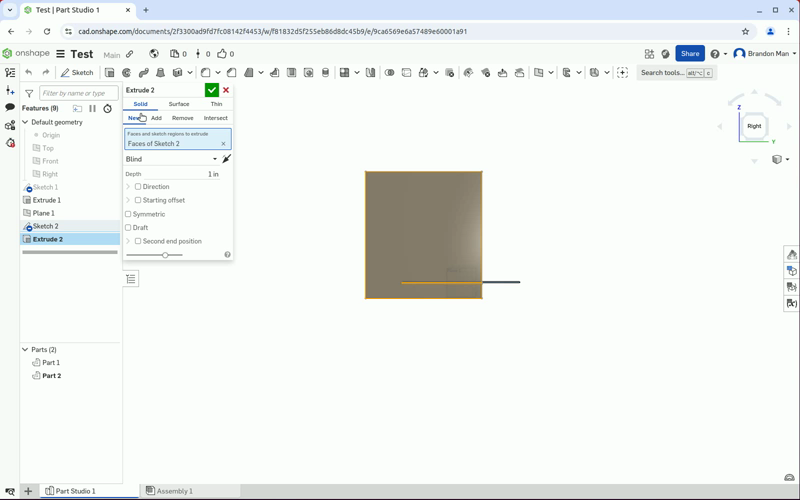
mouse_move(137, 120)
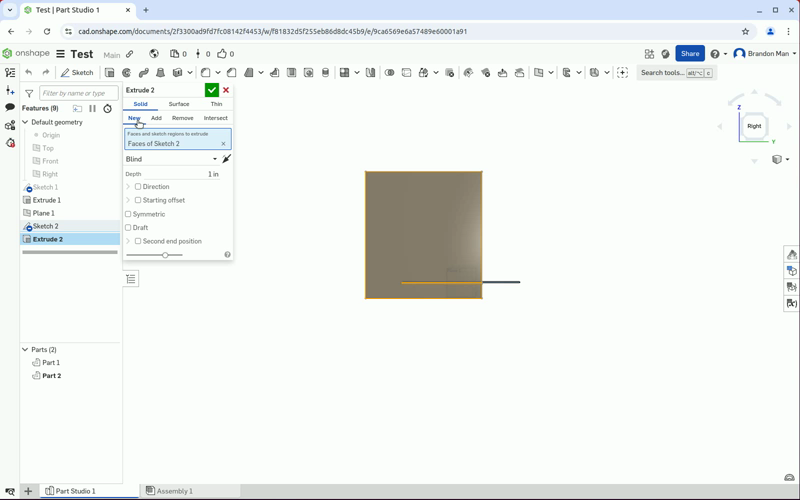
click(137, 120)
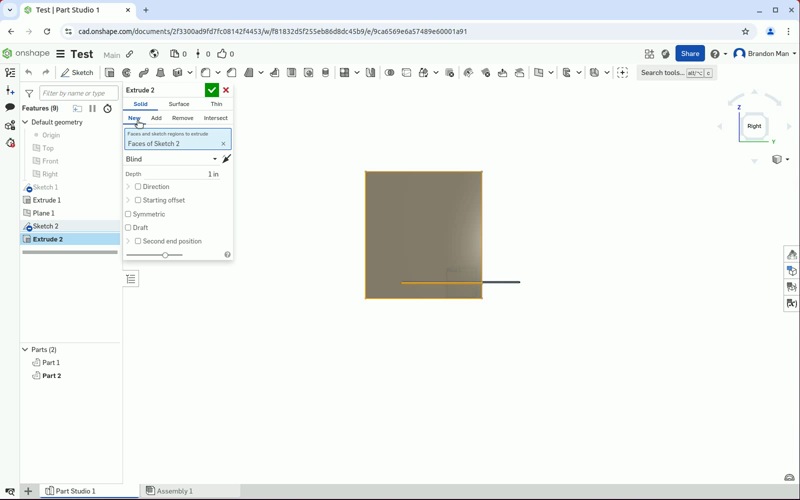
key(tab, 4)
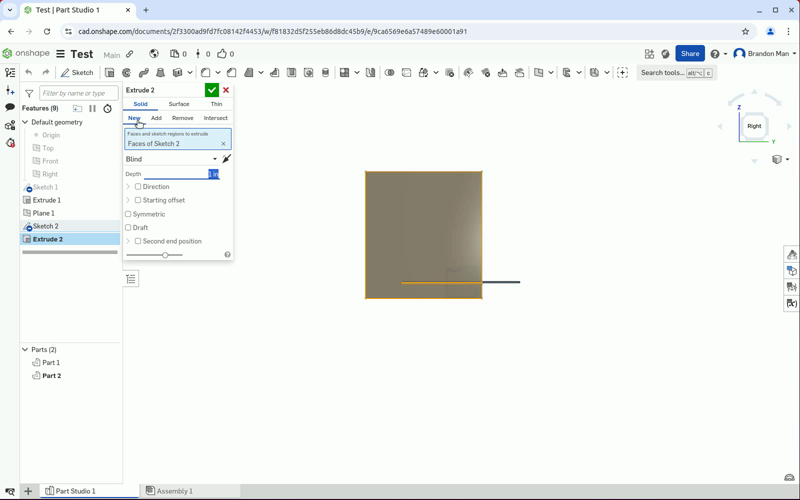
text(-0.241)
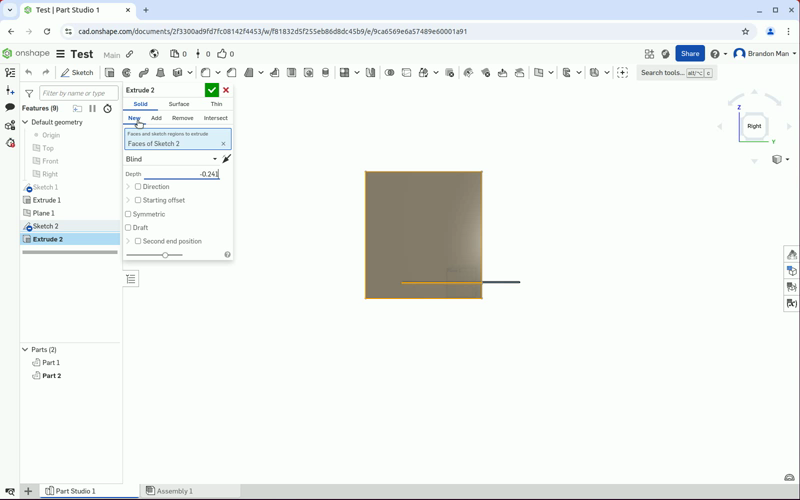
key(enter)
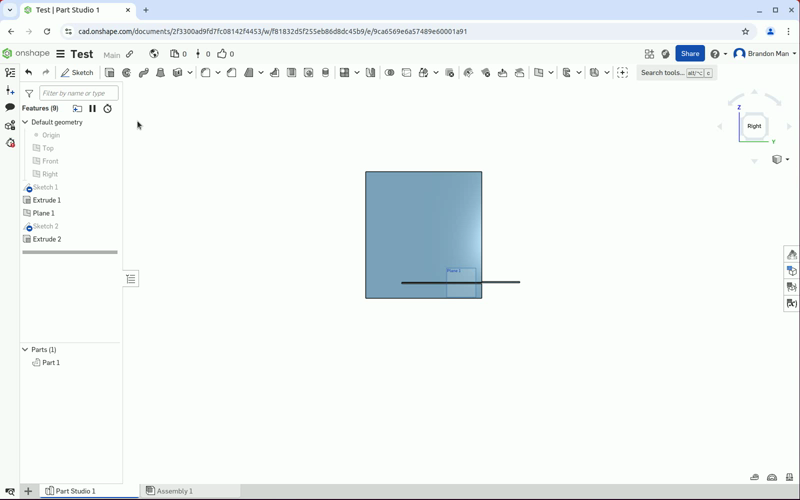
key(shift+h)
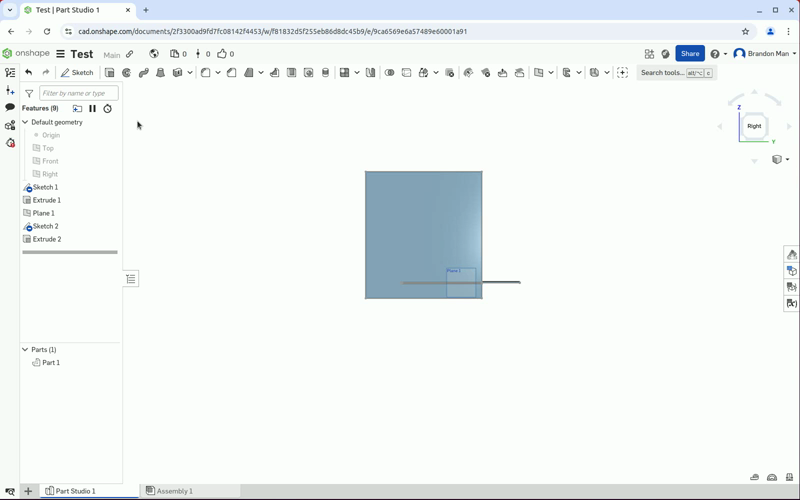
key(shift+h)
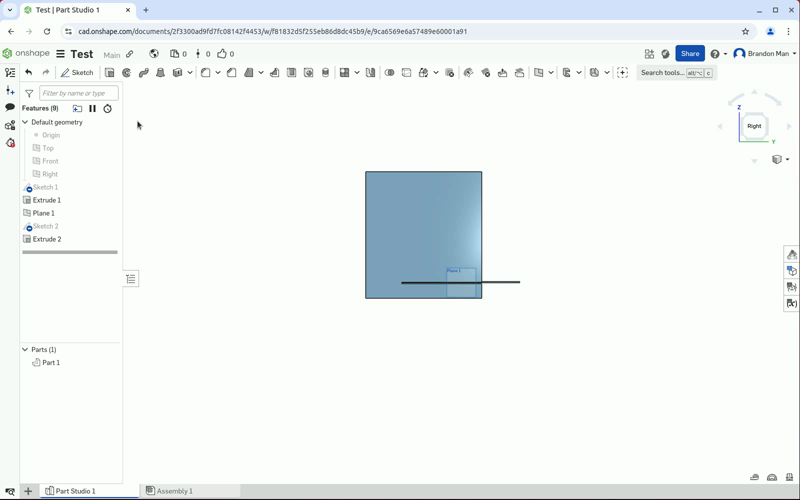
mouse_move(73, 189)
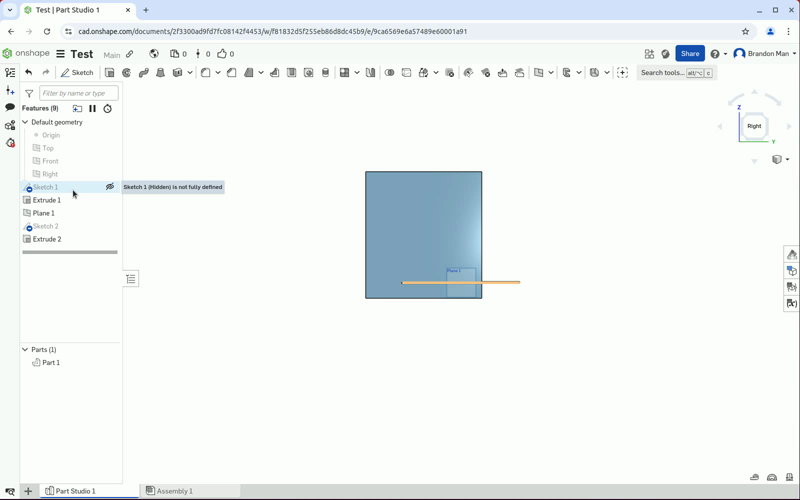
click(73, 189)
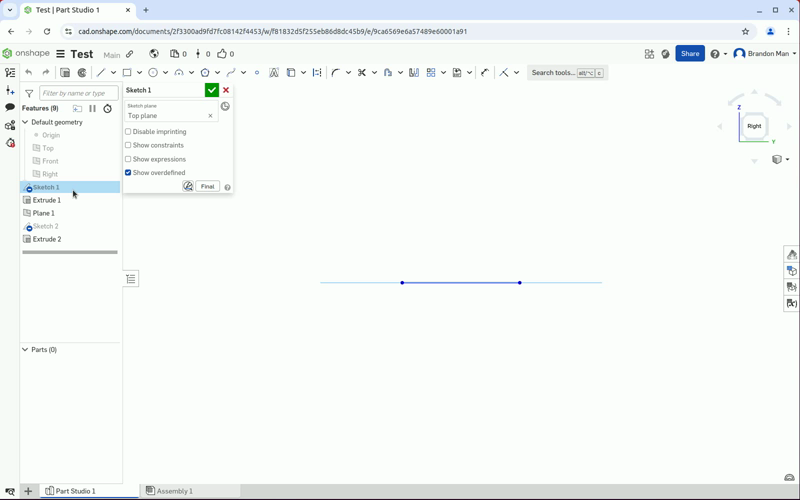
mouse_move(229, 92)
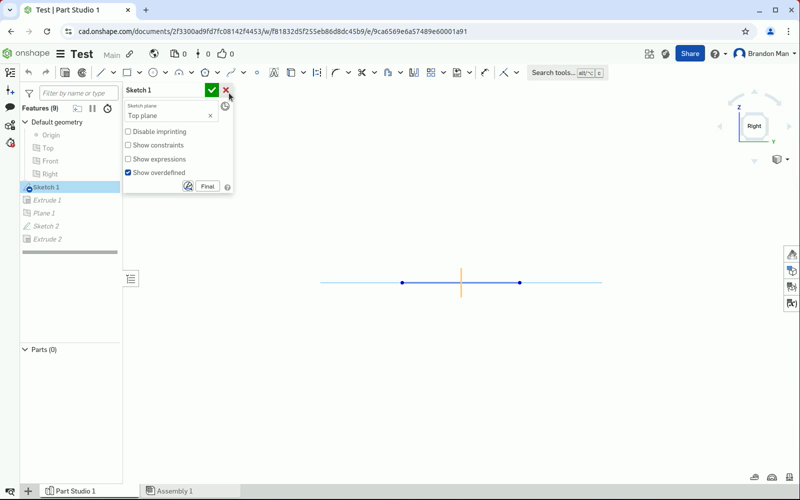
click(229, 92)
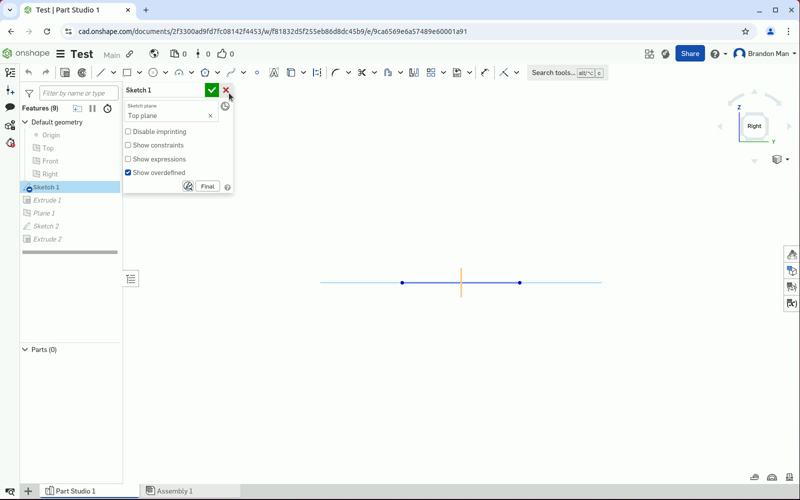
key(shift+s)
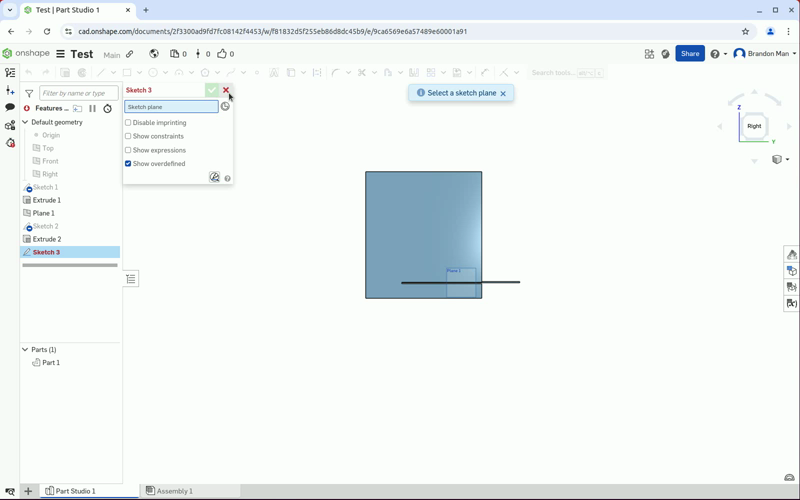
mouse_move(73, 215)
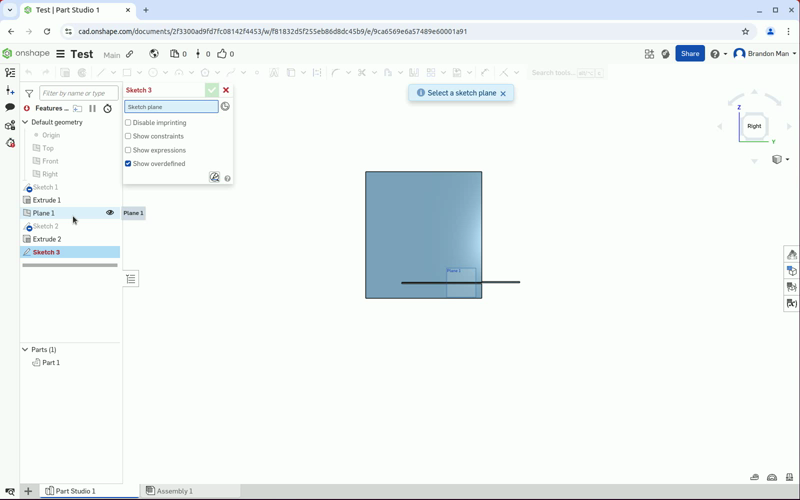
click(73, 215)
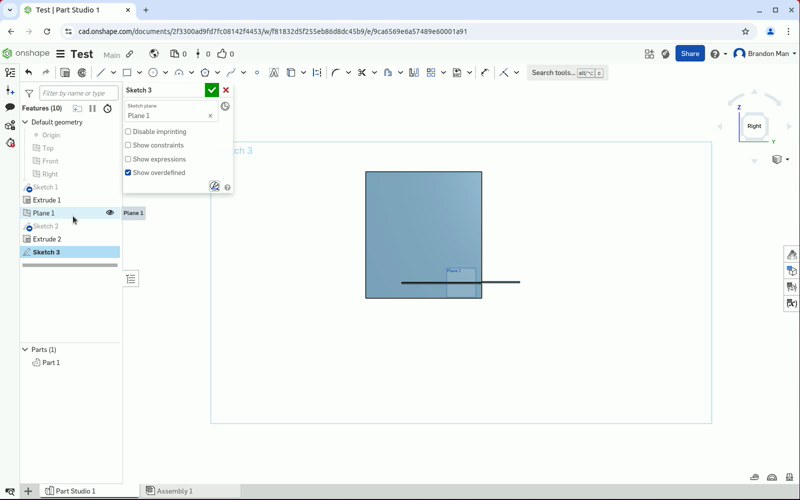
mouse_move(73, 352)
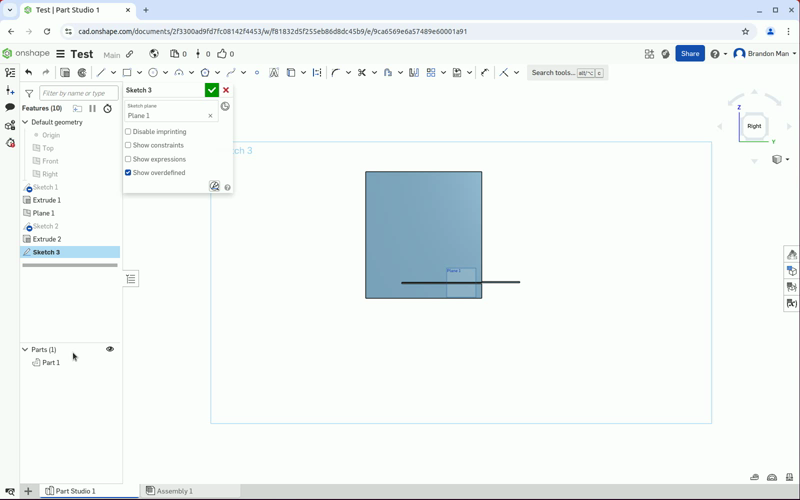
key(y)
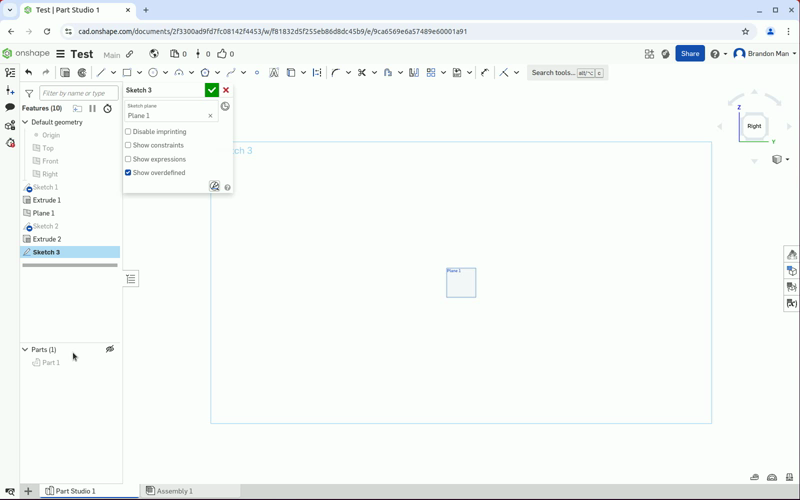
key(l)
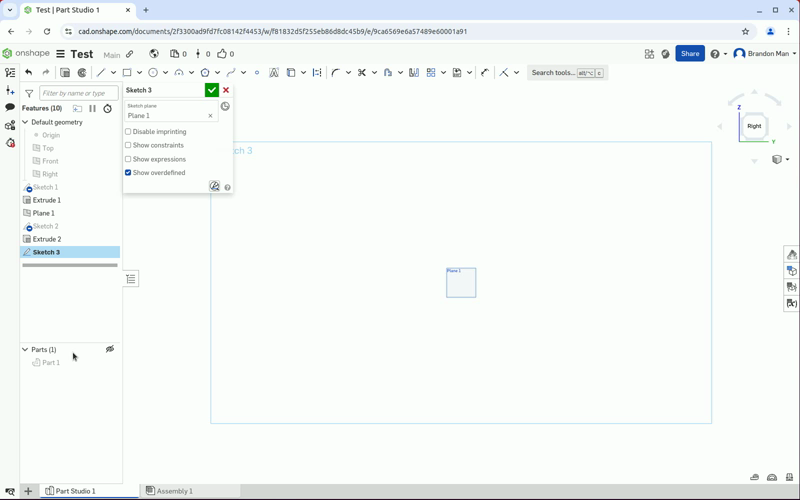
key_down(shift)
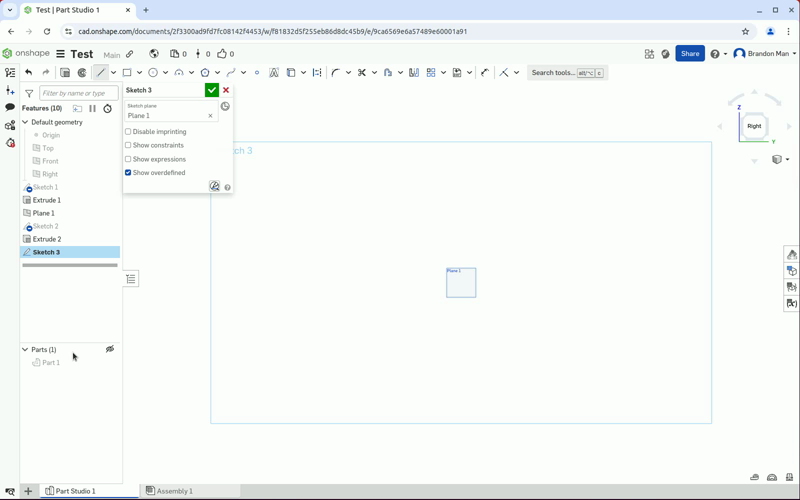
mouse_move(401, 282)
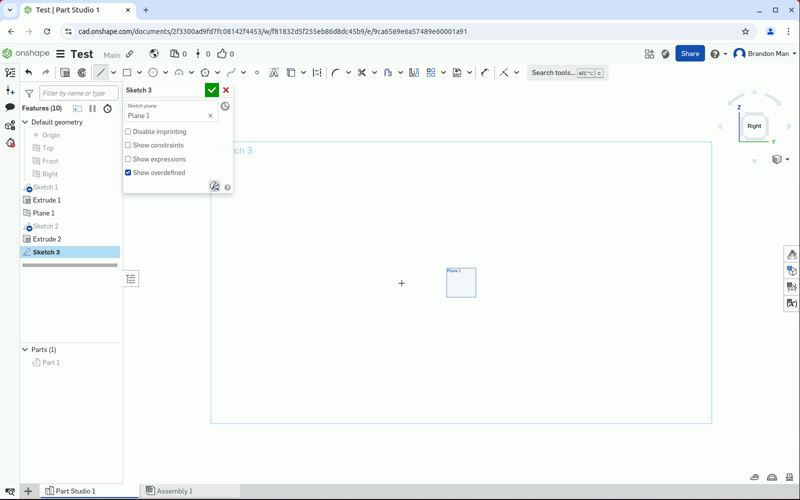
click(401, 282)
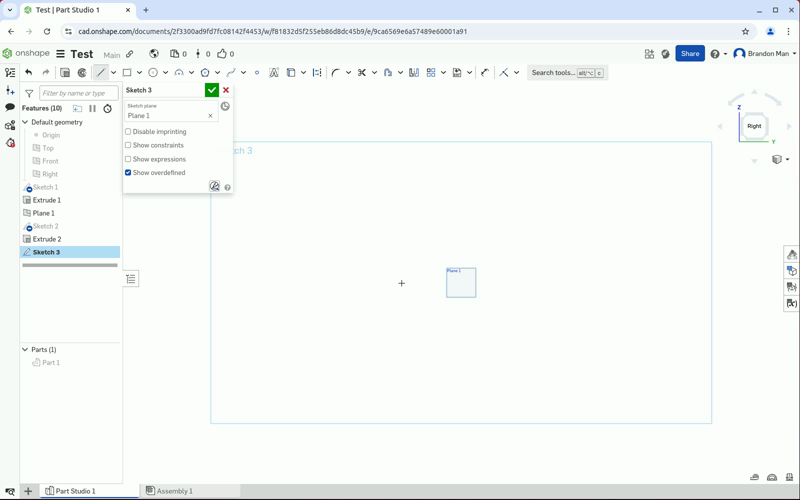
key_up(shift)
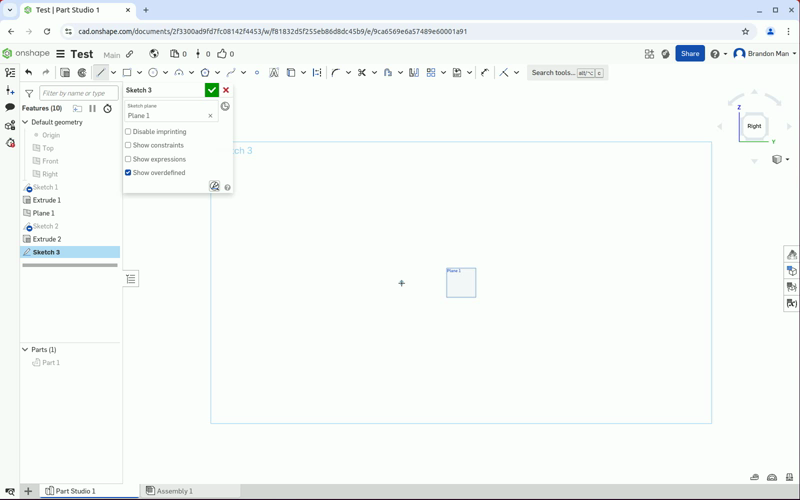
key_down(shift)
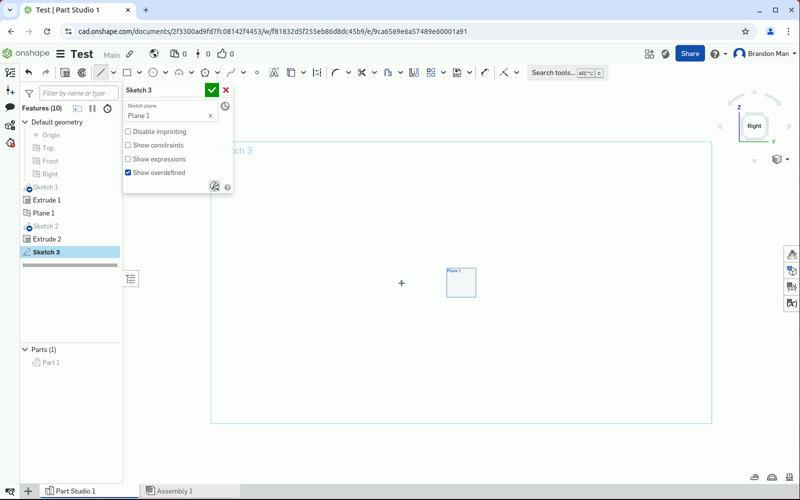
mouse_move(482, 282)
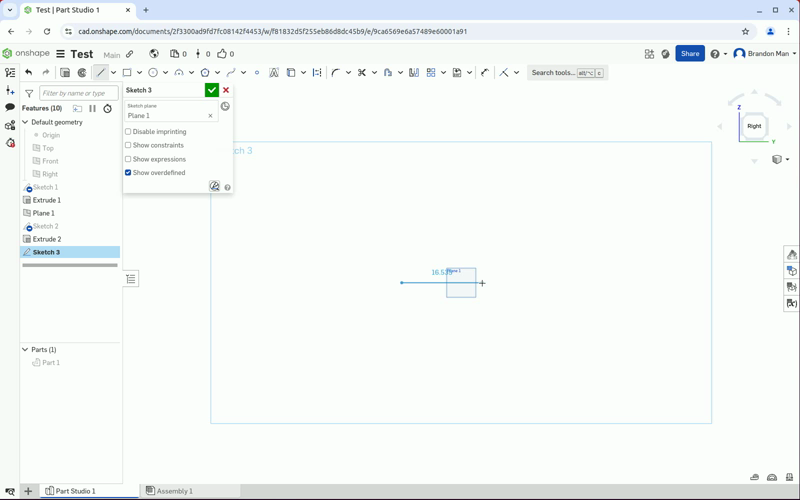
click(482, 282)
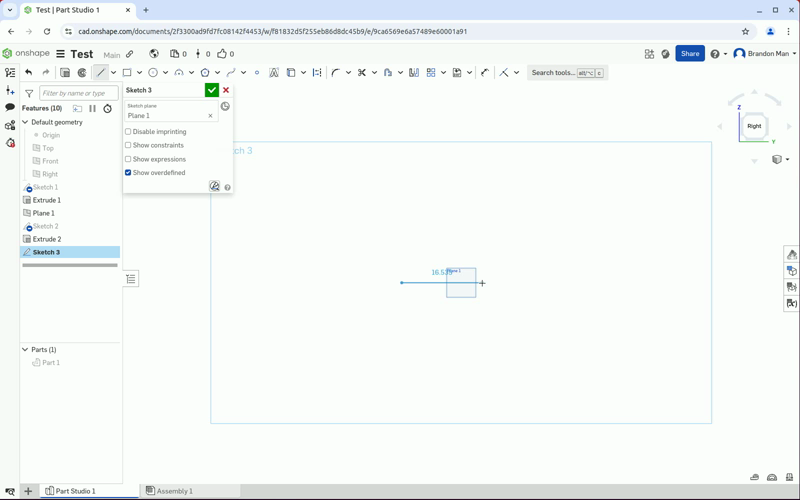
key_up(shift)
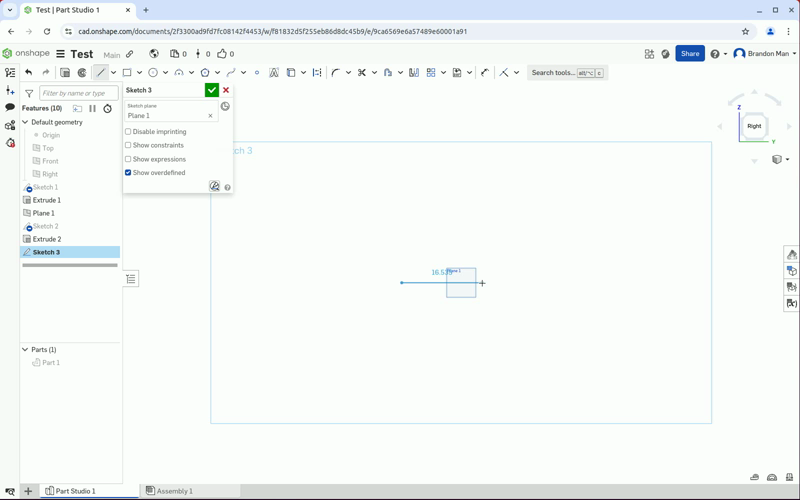
key_down(shift)
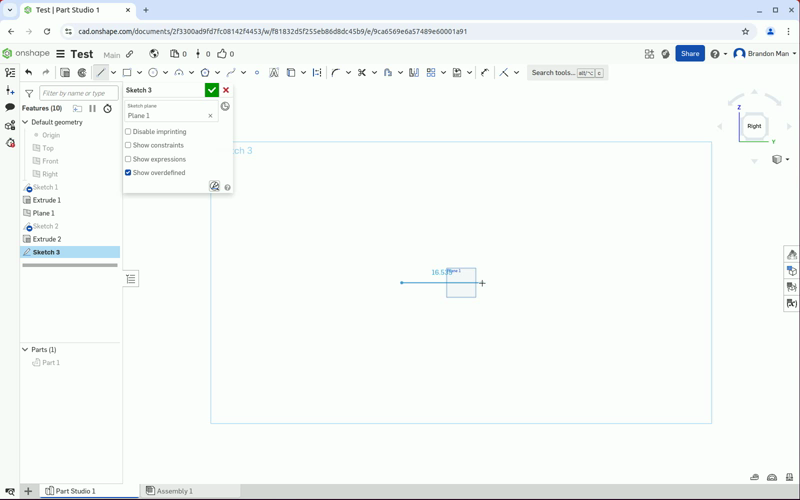
mouse_move(512, 282)
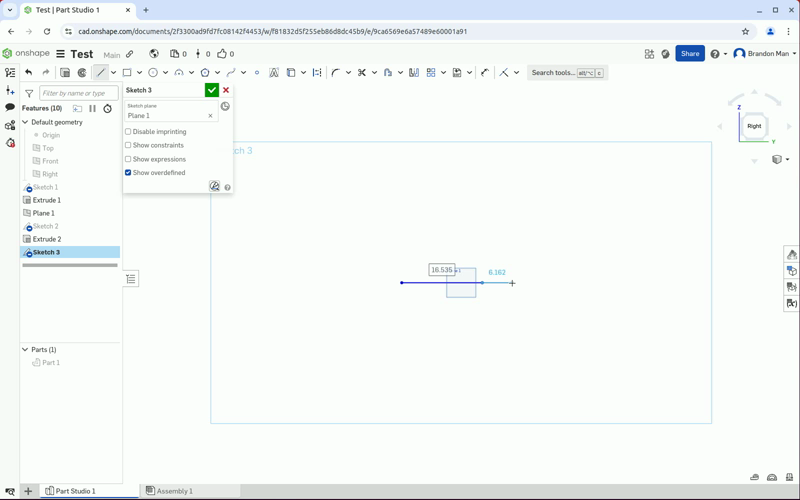
mouse_move(482, 282)
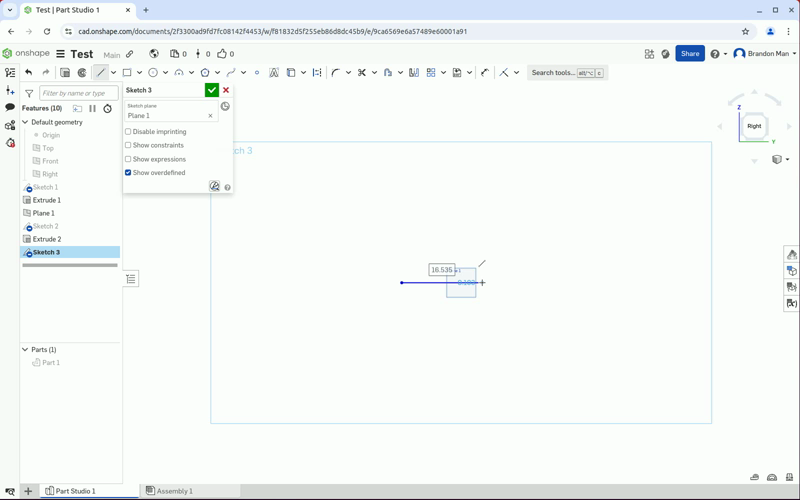
scroll(6)
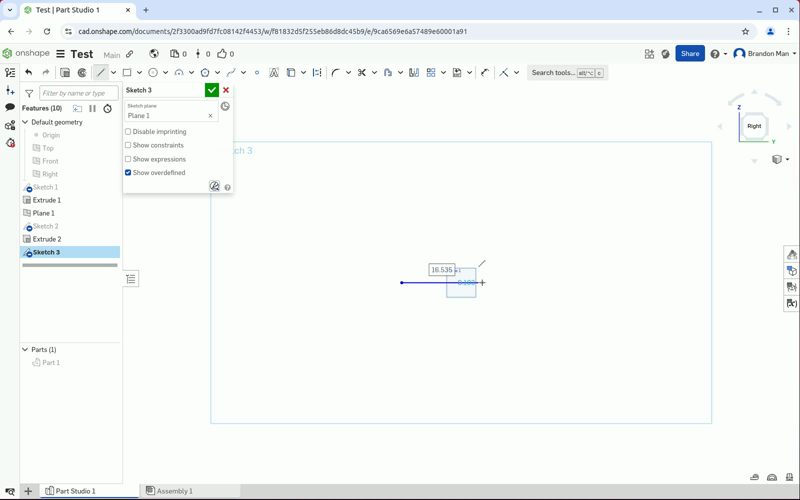
scroll(6)
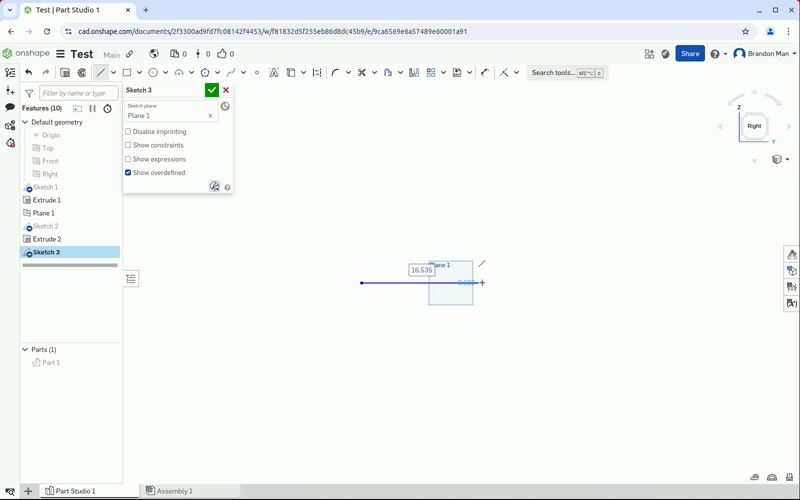
scroll(6)
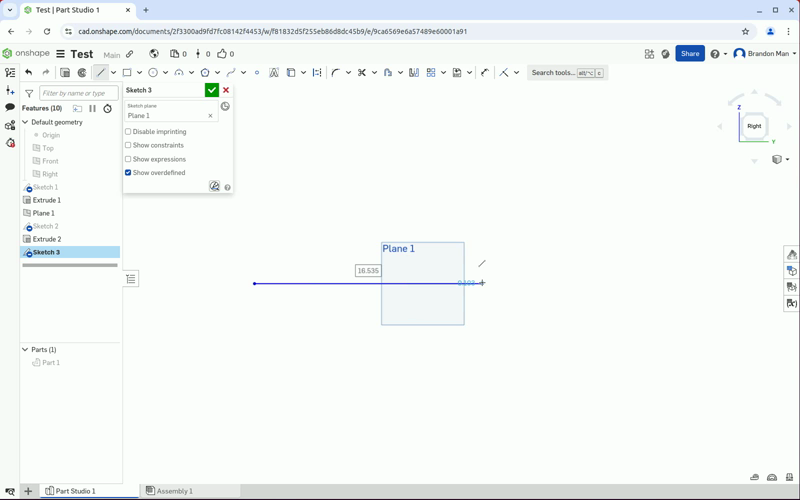
scroll(6)
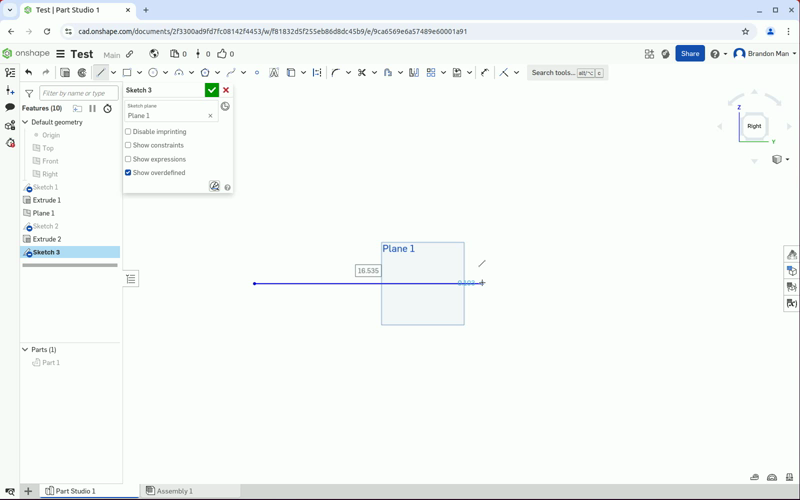
scroll(6)
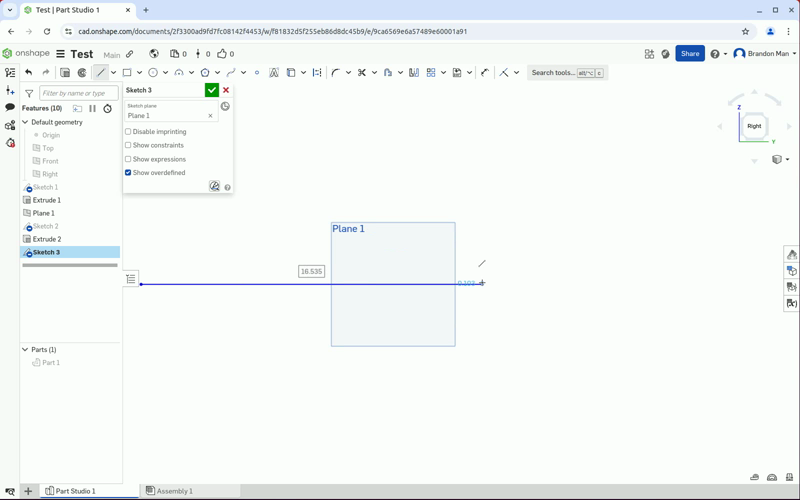
scroll(6)
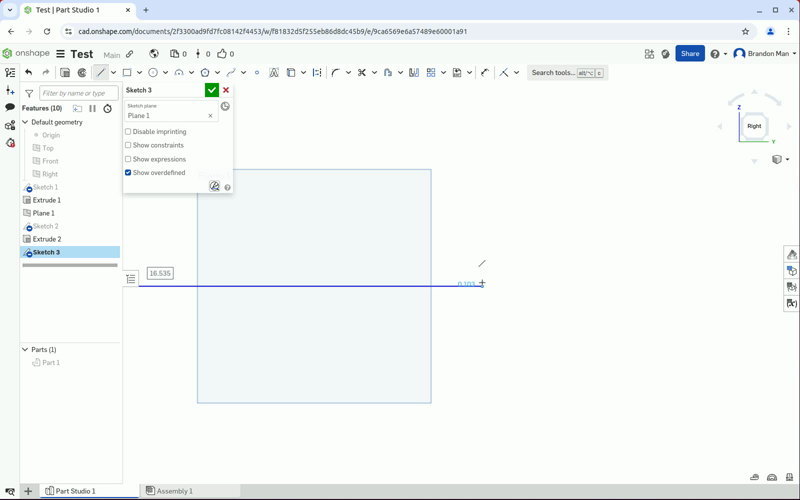
scroll(6)
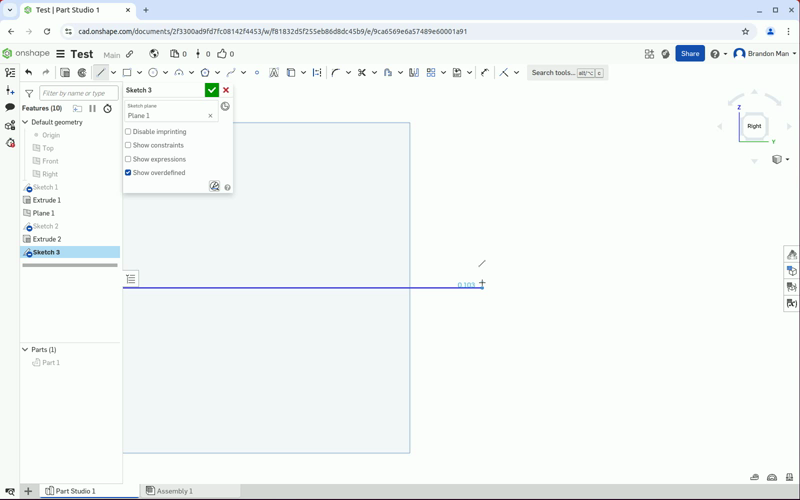
click(482, 282)
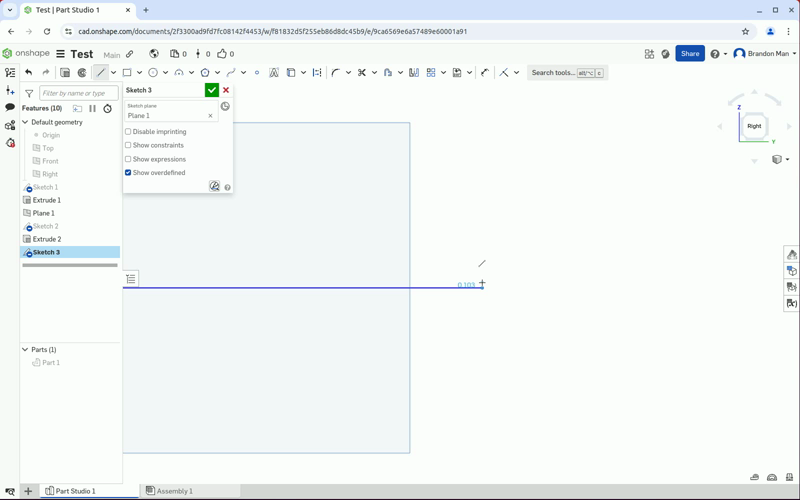
scroll(-6)
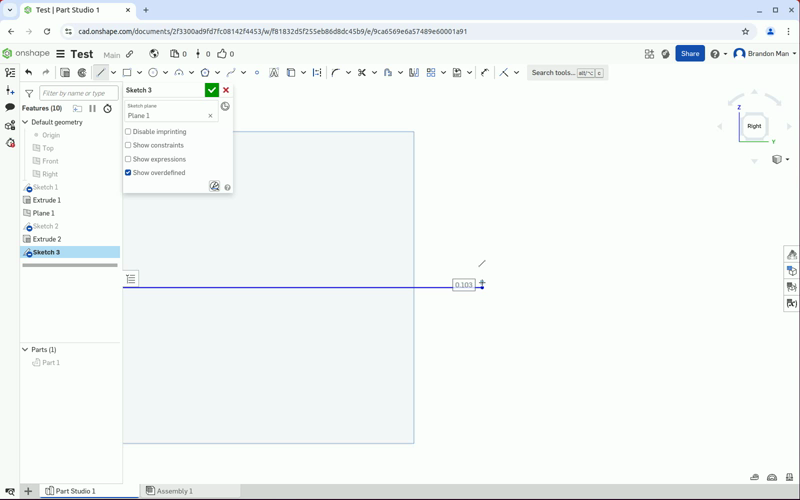
scroll(-6)
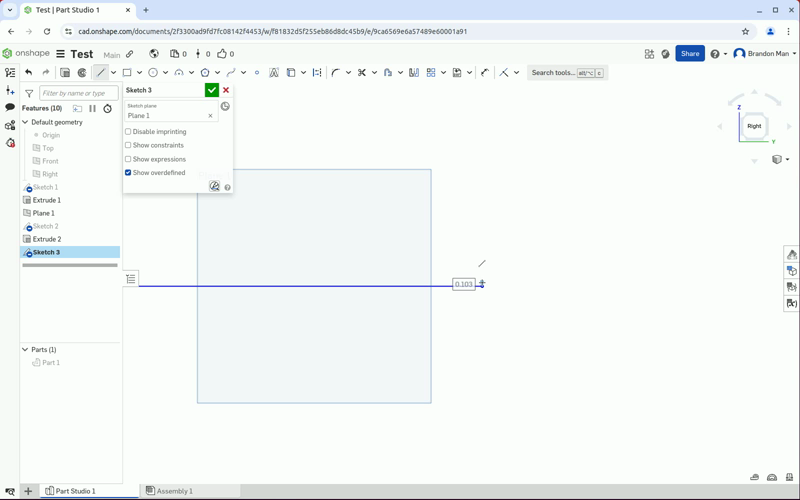
scroll(-6)
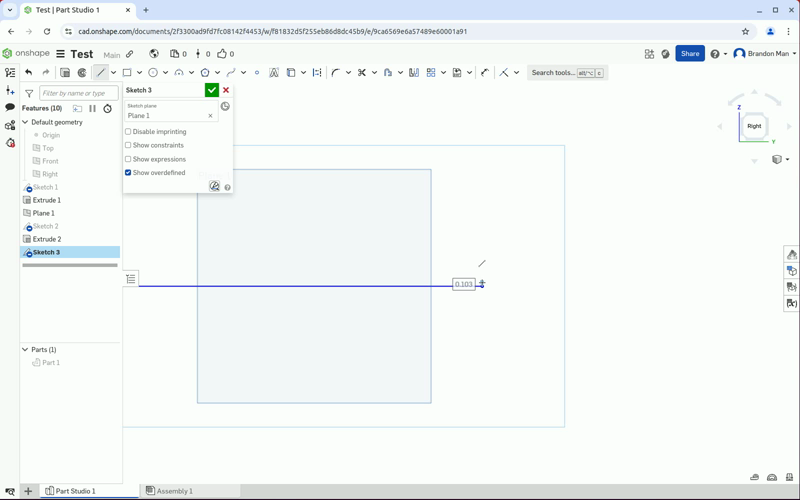
scroll(-6)
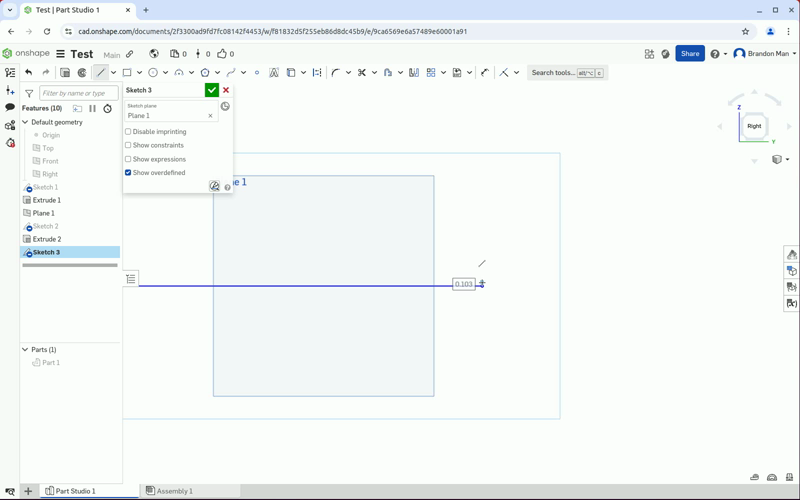
scroll(-6)
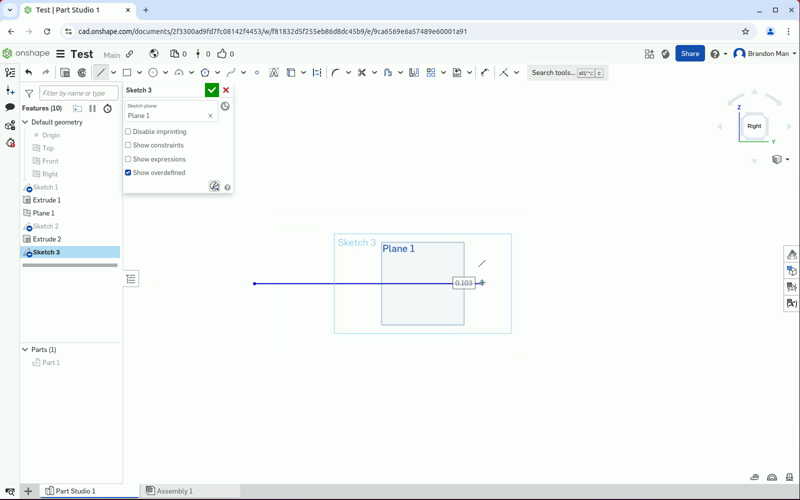
scroll(-6)
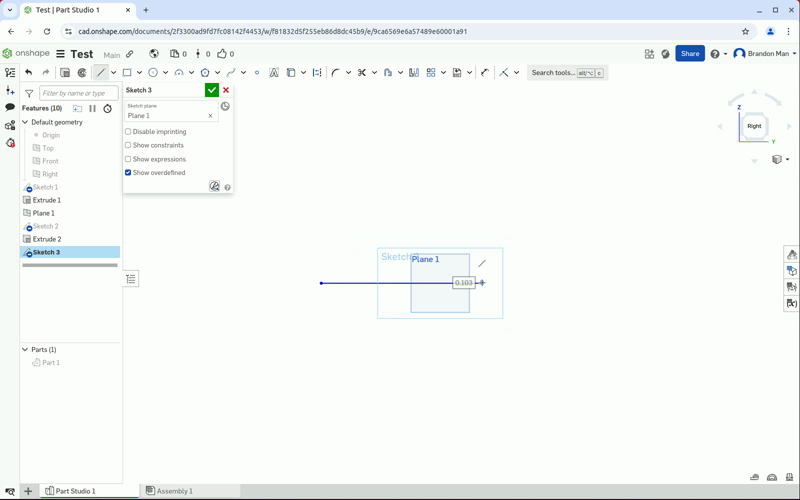
scroll(-6)
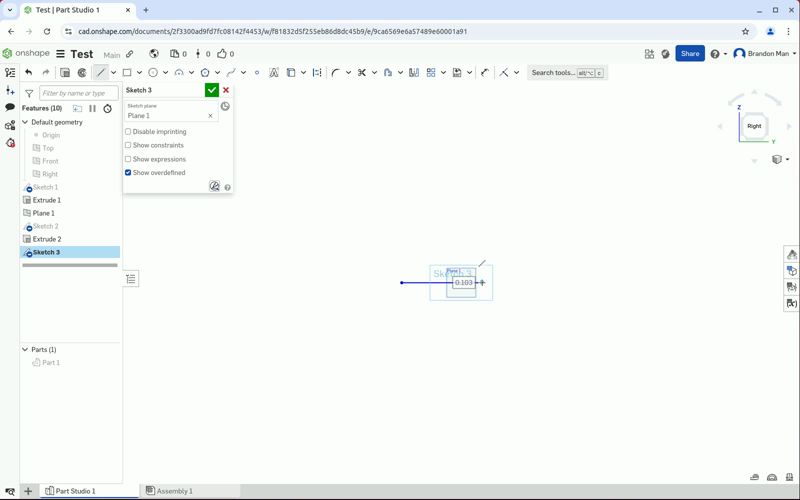
key_up(shift)
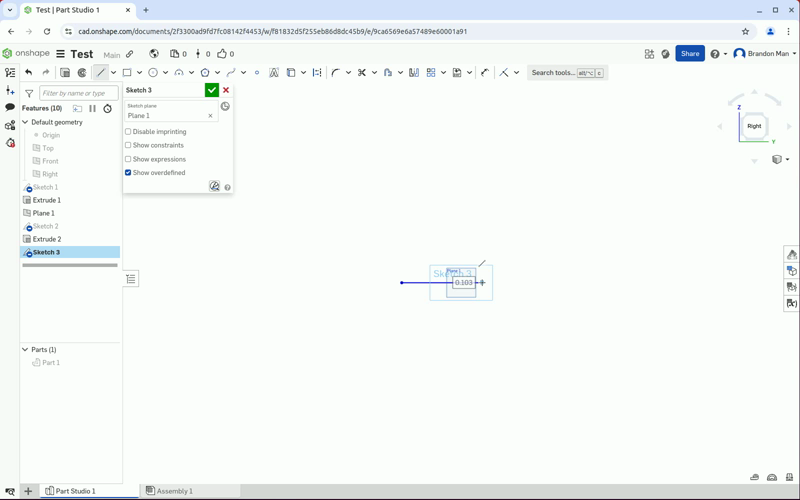
key_down(shift)
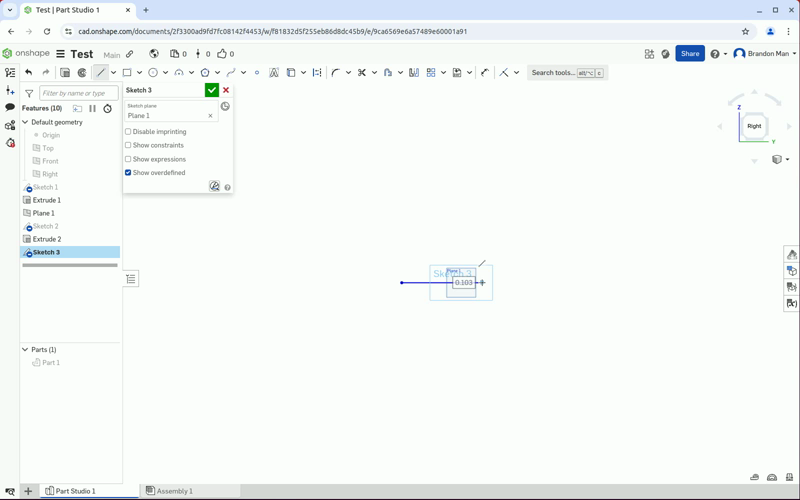
mouse_move(401, 282)
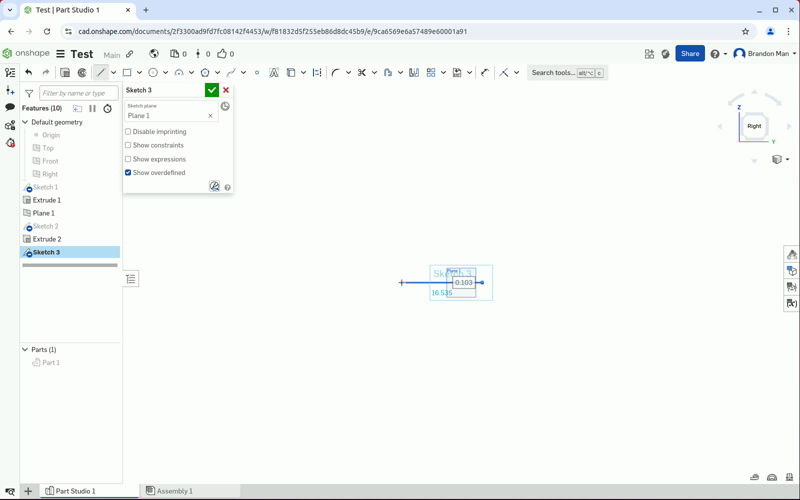
scroll(6)
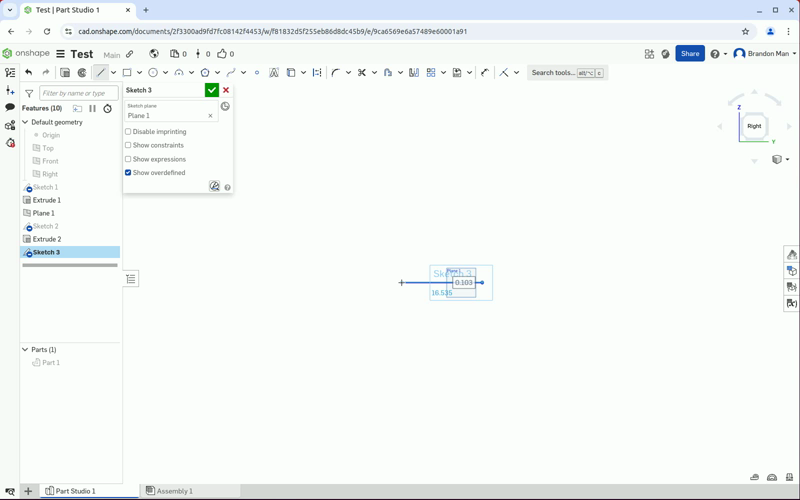
scroll(6)
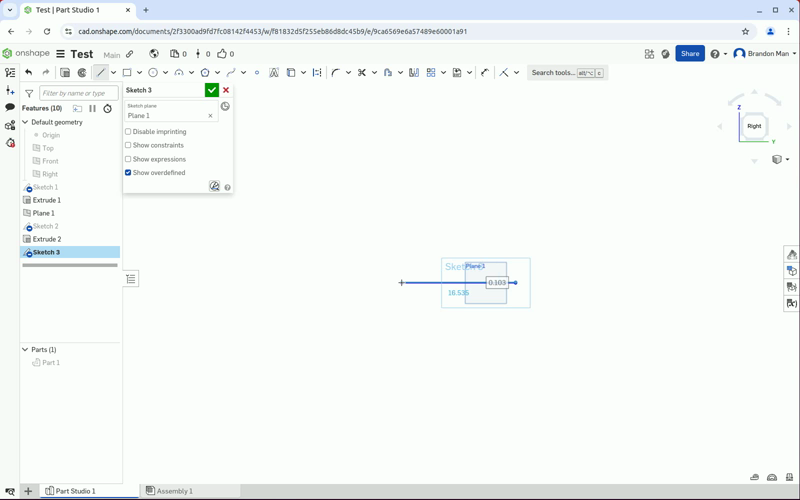
scroll(6)
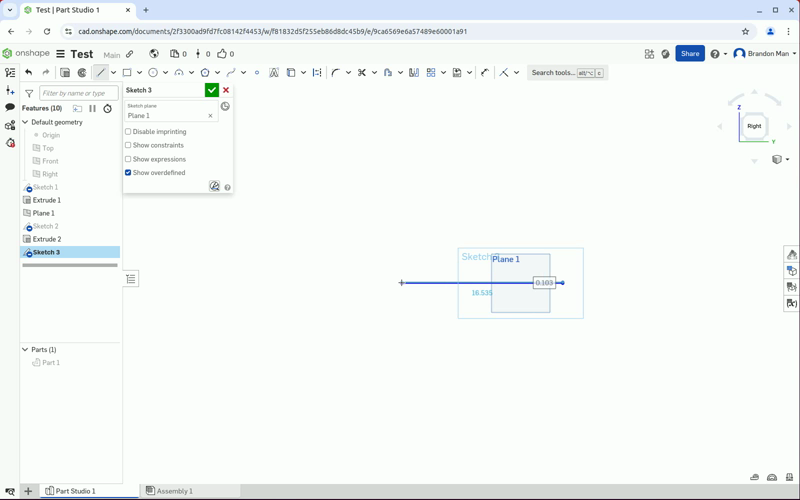
scroll(6)
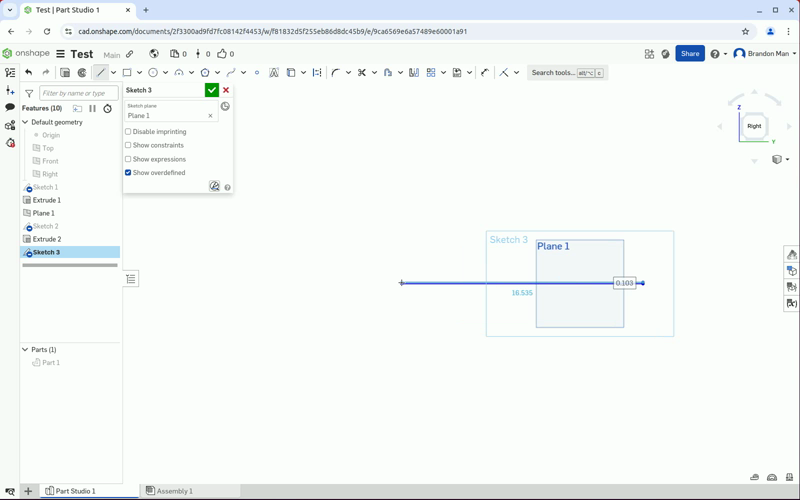
scroll(6)
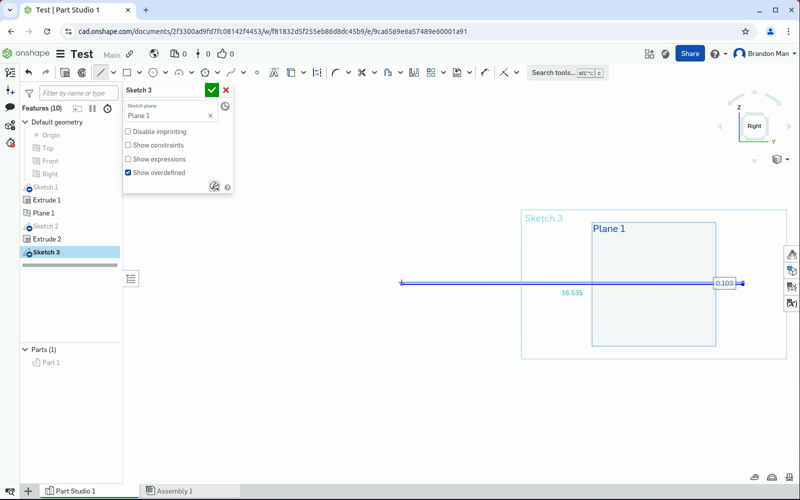
scroll(6)
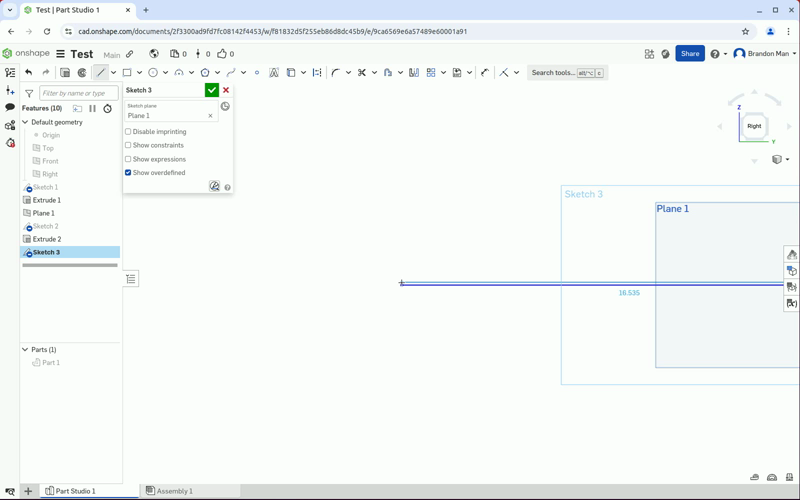
scroll(6)
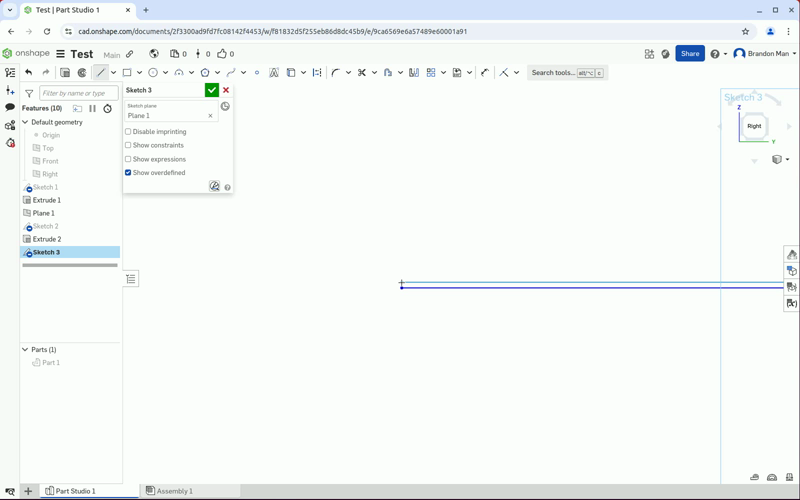
click(401, 282)
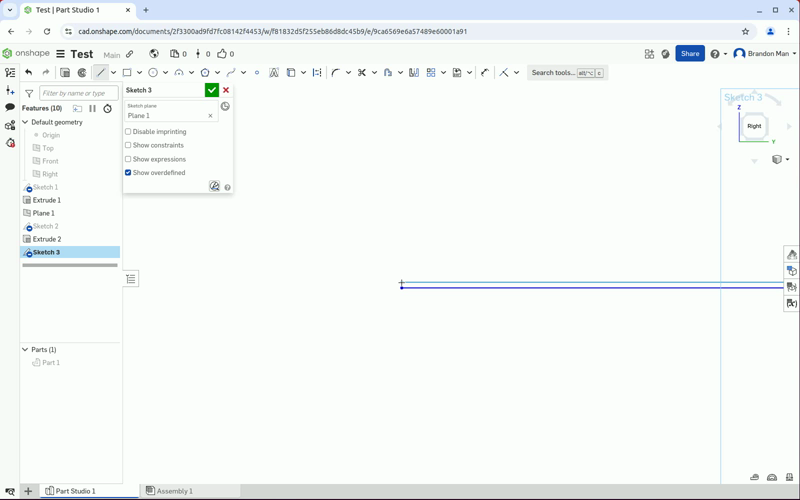
scroll(-6)
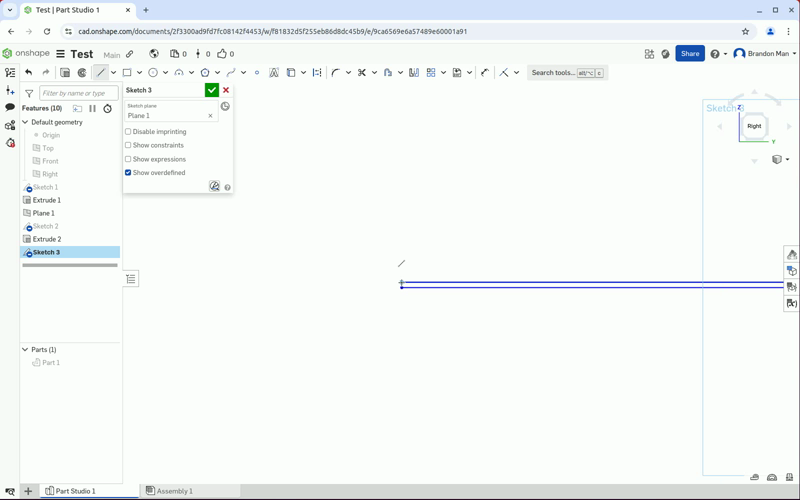
scroll(-6)
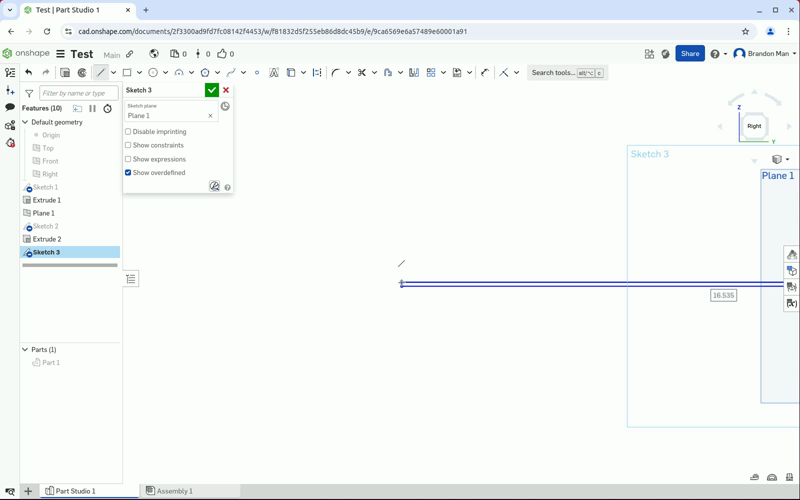
scroll(-6)
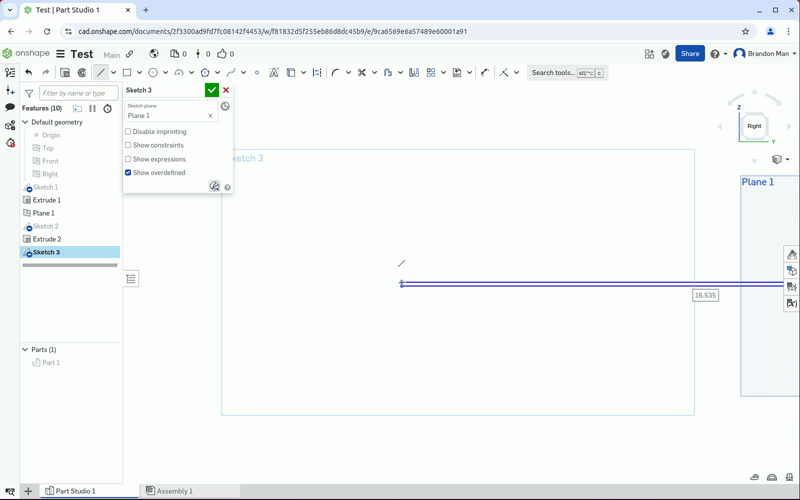
scroll(-6)
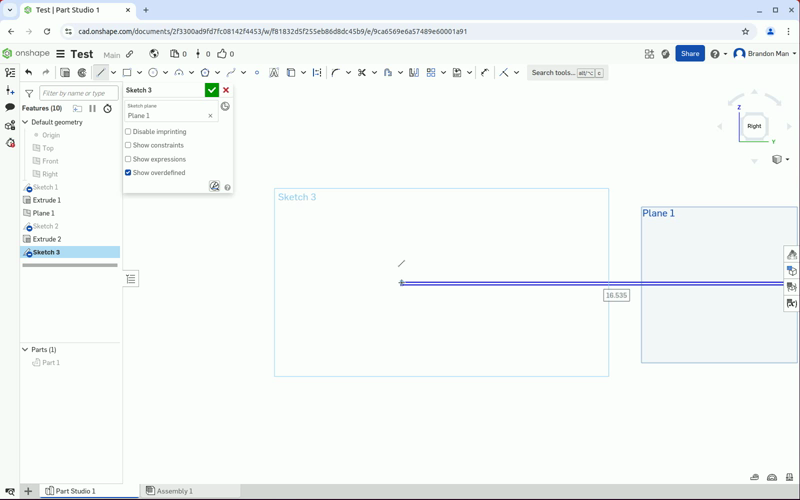
scroll(-6)
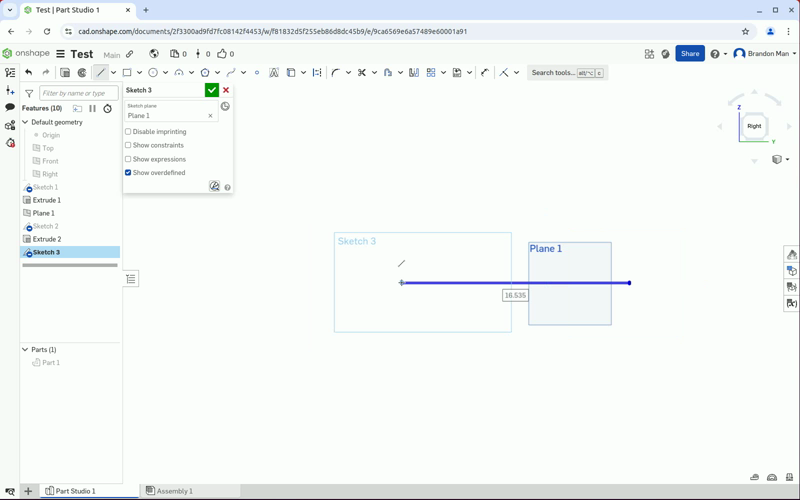
scroll(-6)
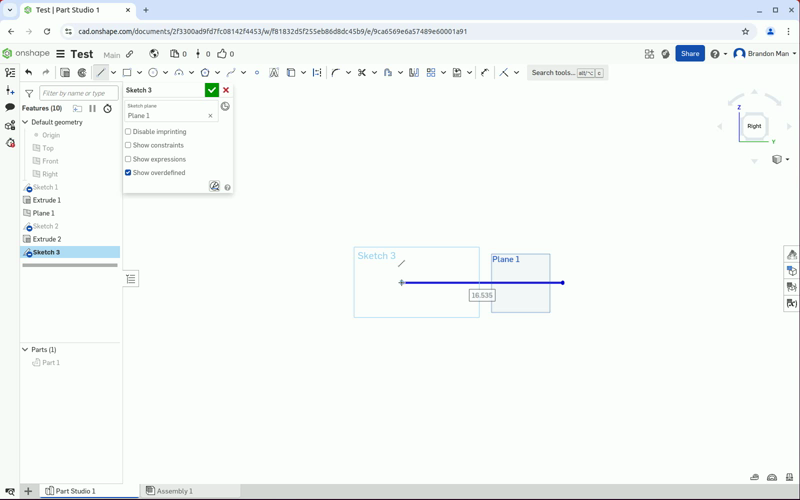
scroll(-6)
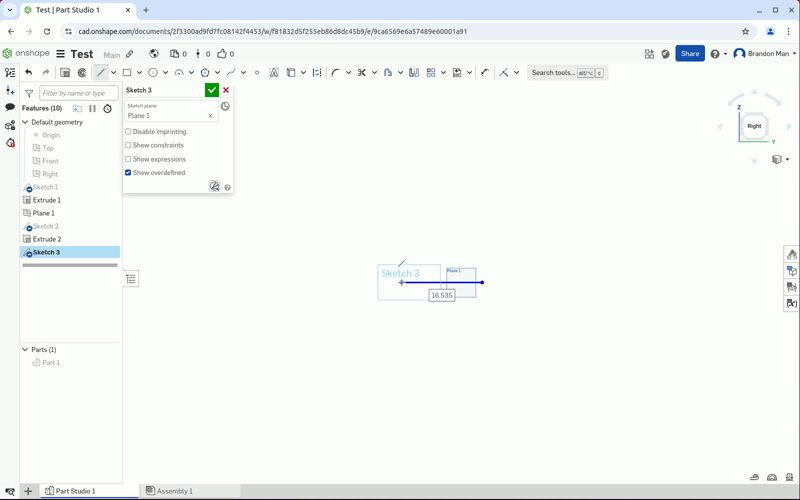
key_up(shift)
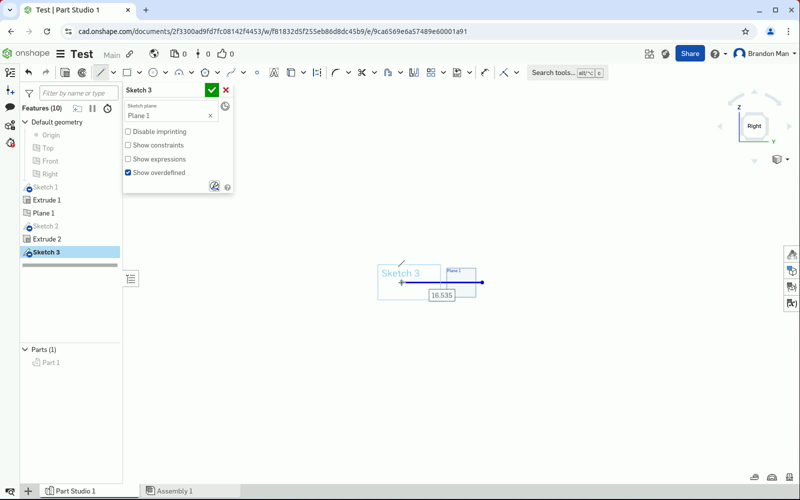
mouse_move(431, 282)
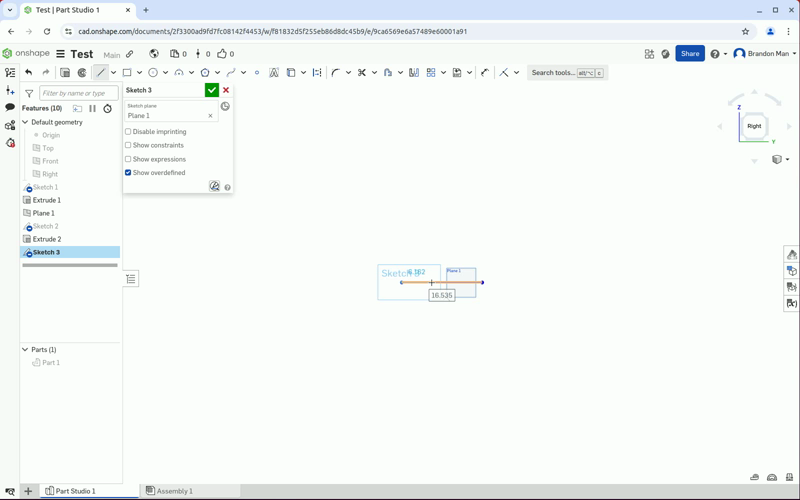
key_down(shift)
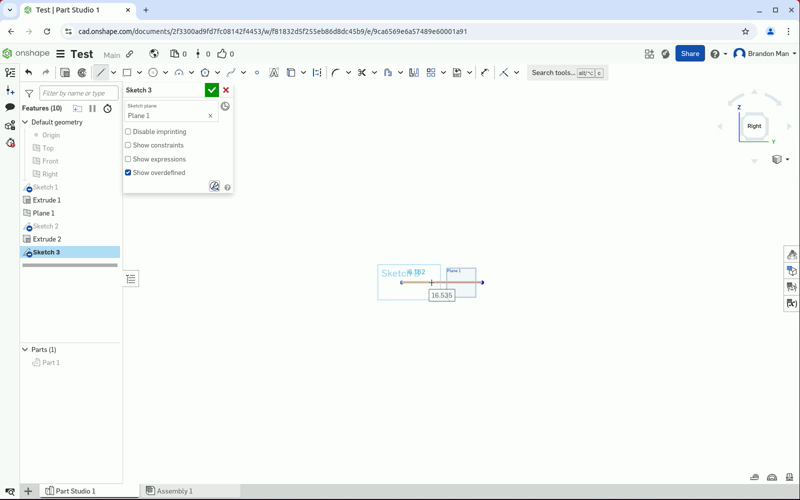
mouse_move(401, 282)
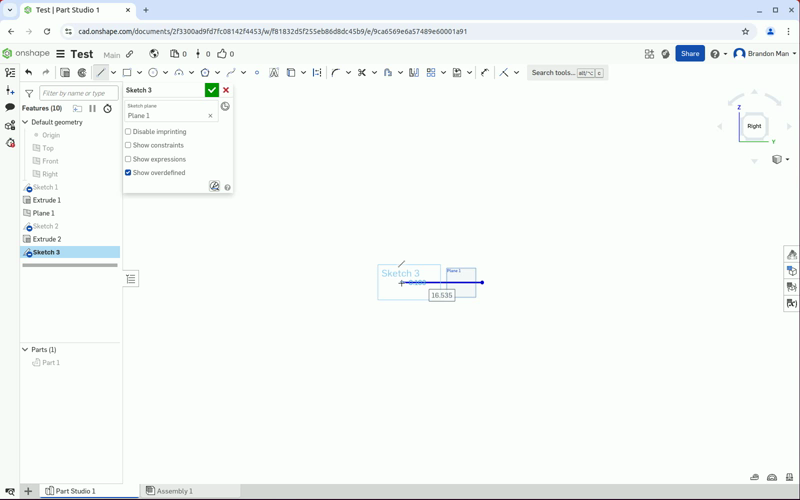
scroll(6)
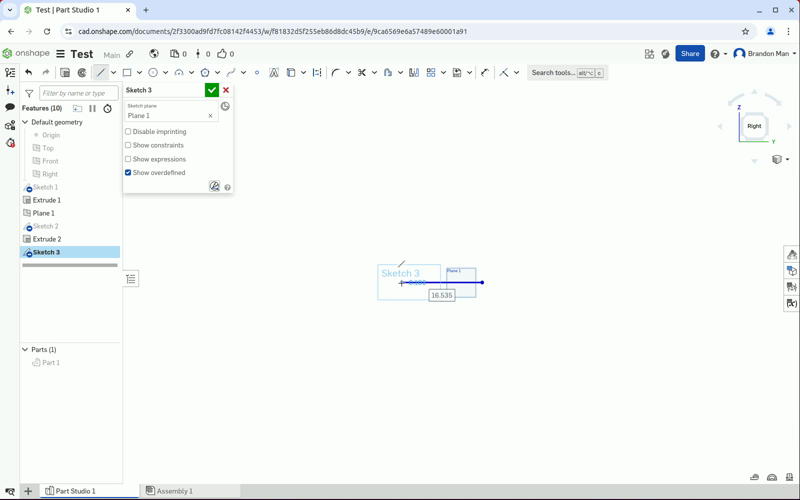
scroll(6)
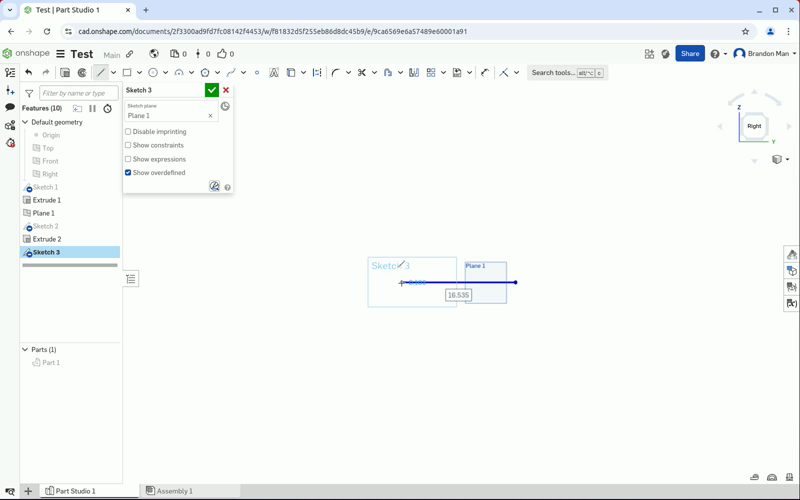
scroll(6)
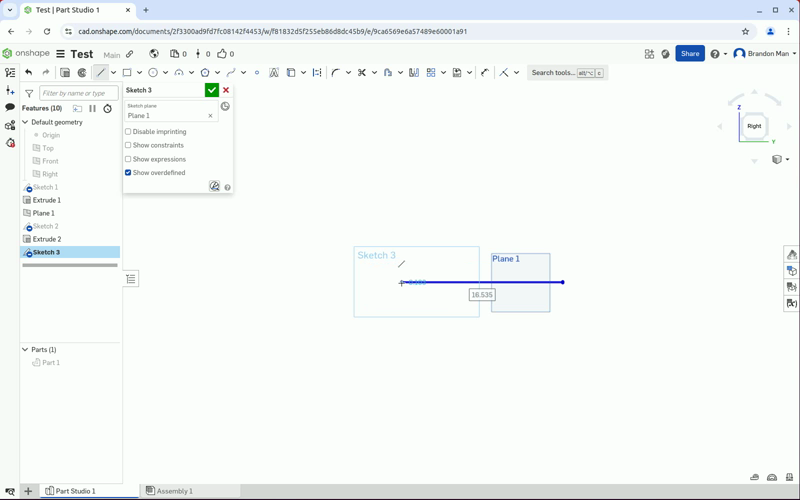
scroll(6)
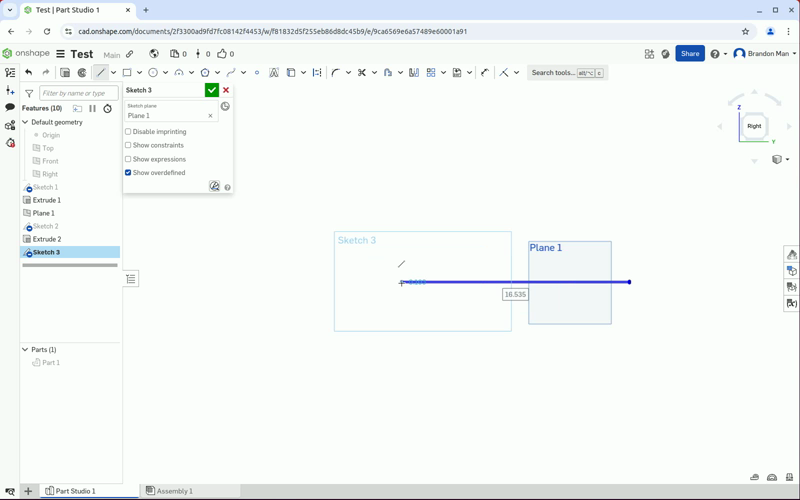
scroll(6)
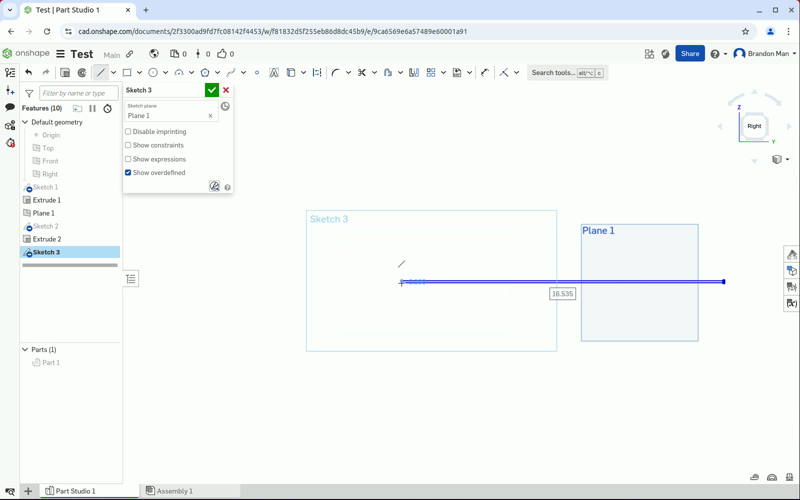
scroll(6)
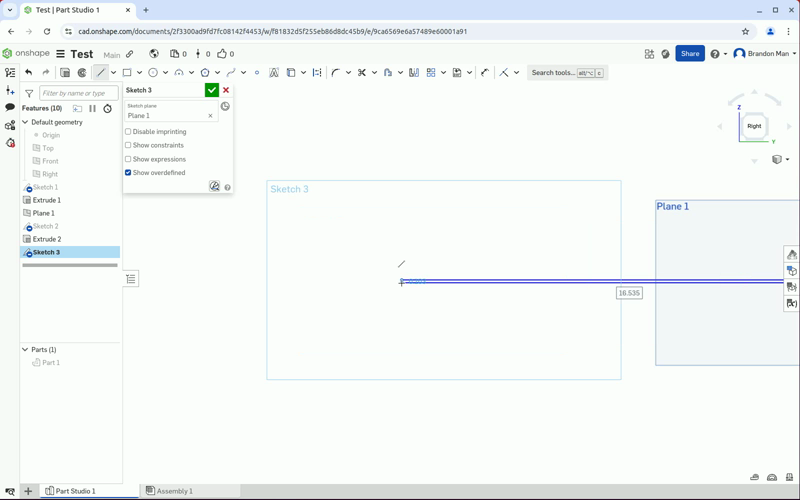
scroll(6)
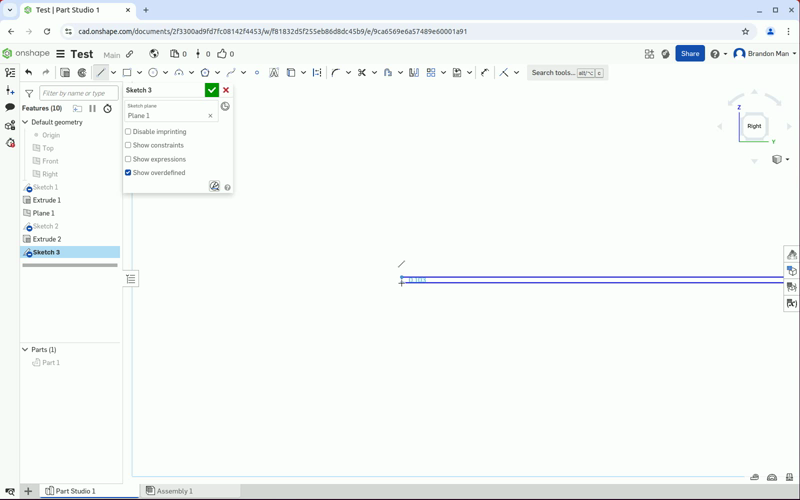
key_up(shift)
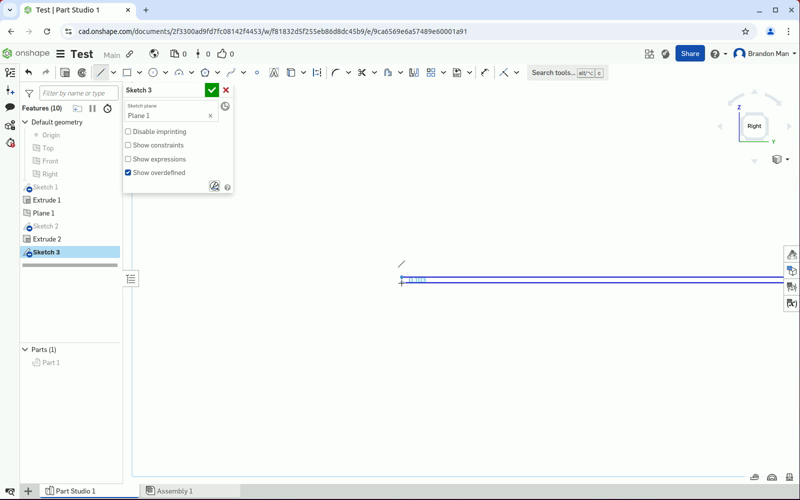
click(401, 282)
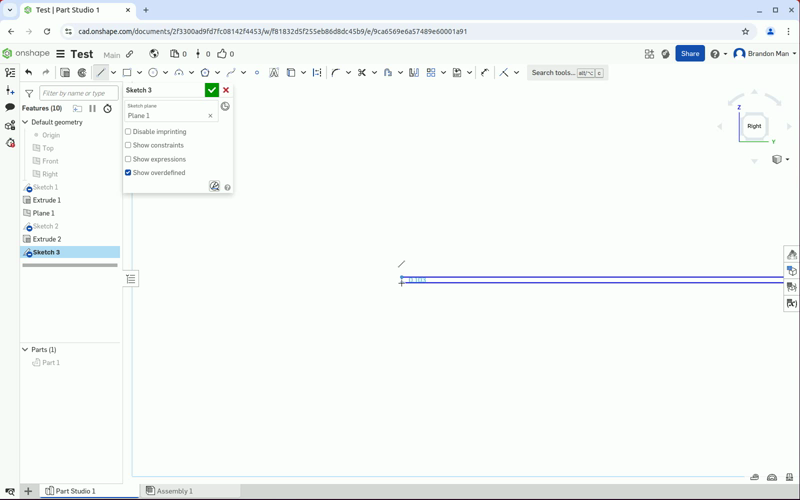
scroll(-6)
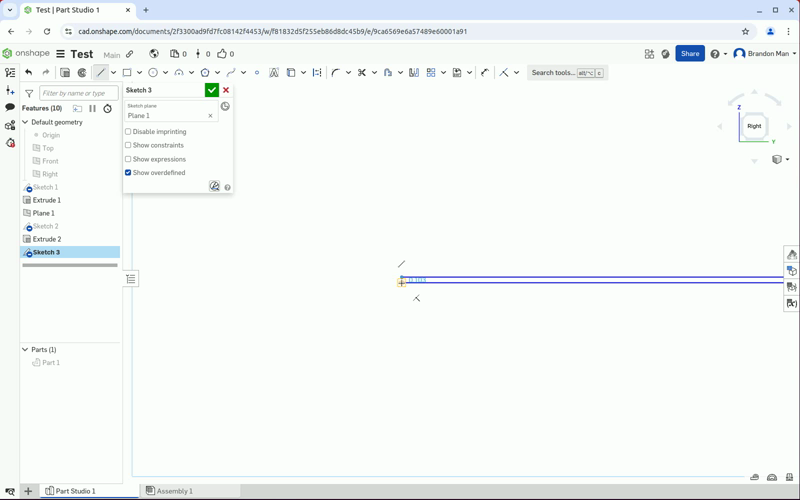
scroll(-6)
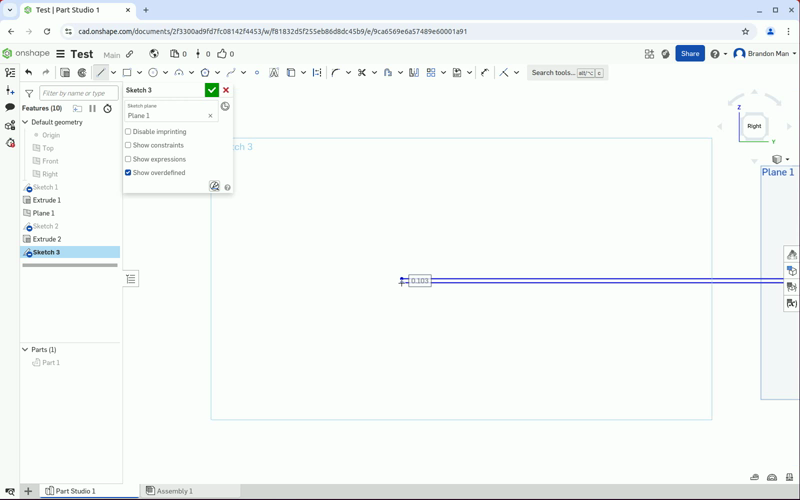
scroll(-6)
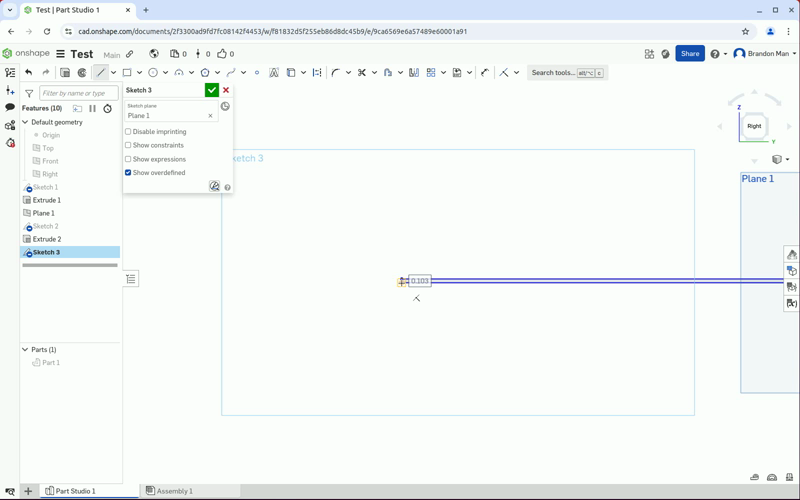
scroll(-6)
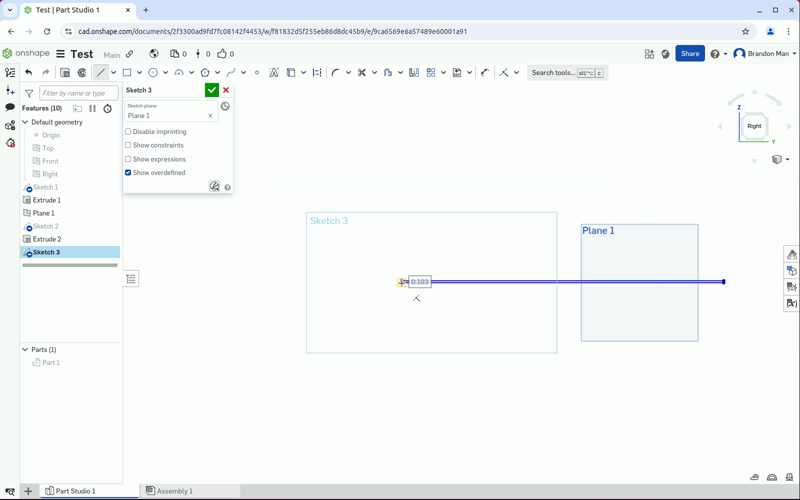
scroll(-6)
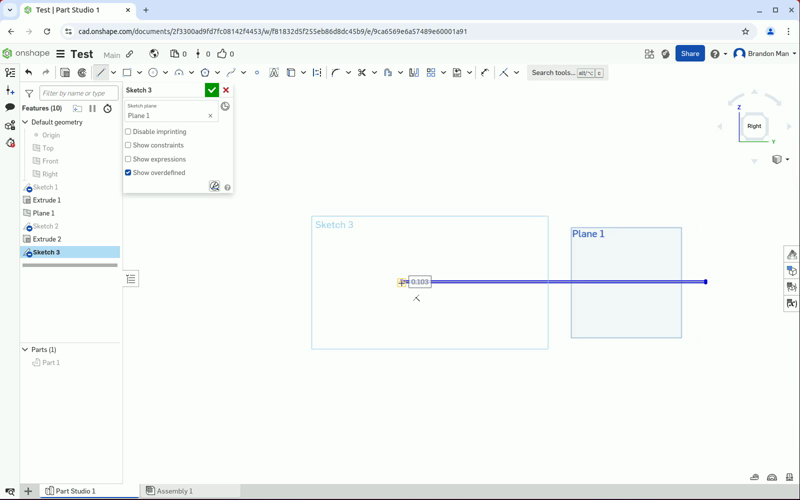
scroll(-6)
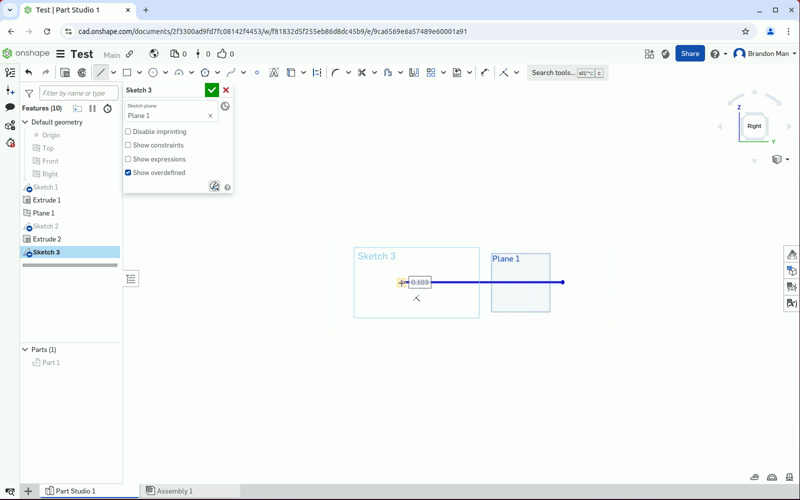
scroll(-6)
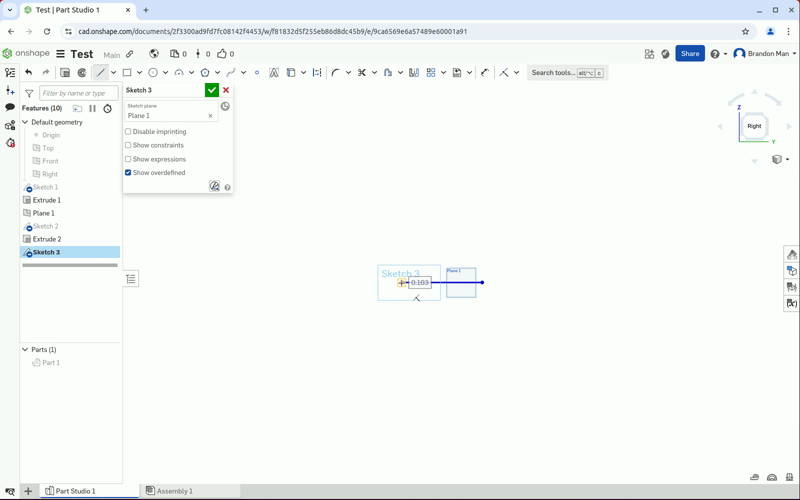
key(esc)
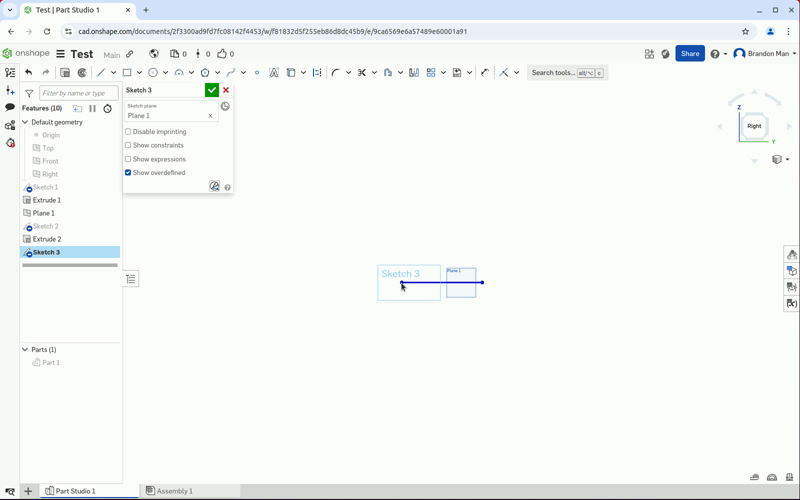
mouse_move(446, 282)
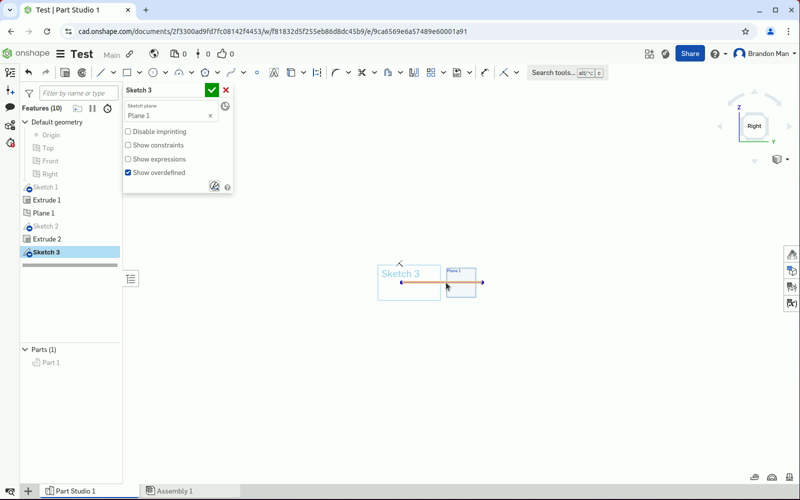
scroll(6)
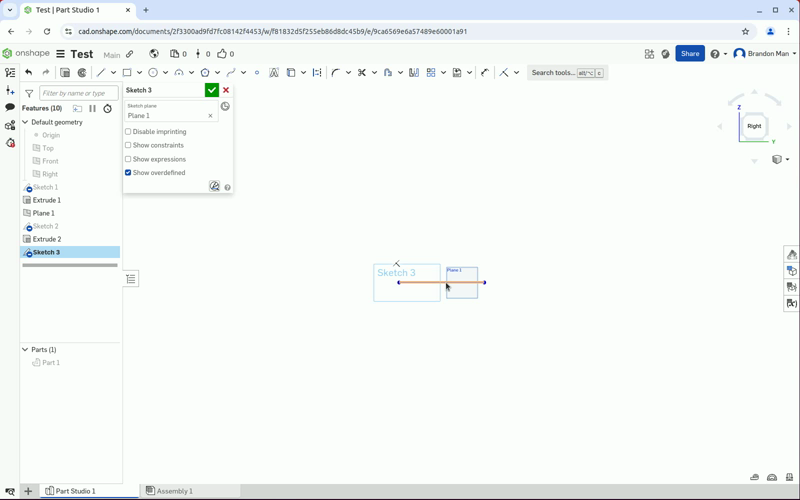
scroll(6)
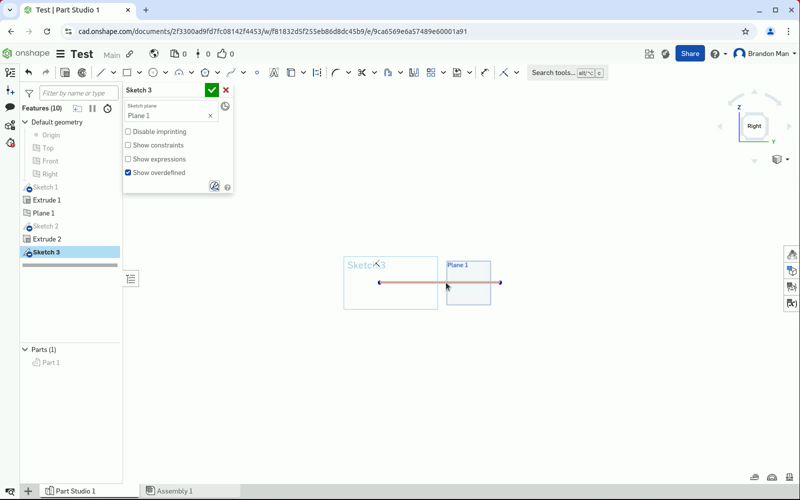
scroll(6)
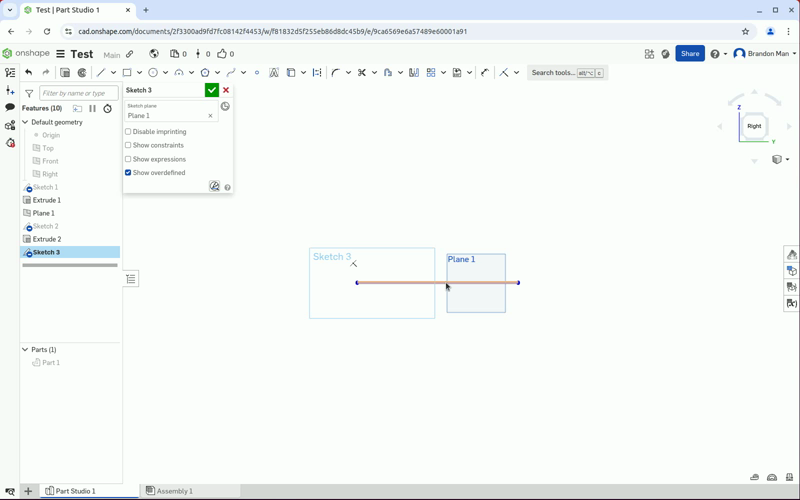
scroll(6)
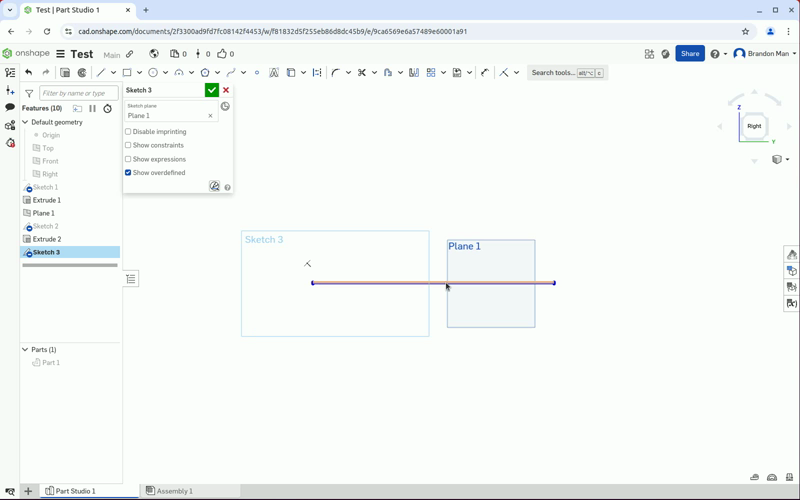
scroll(6)
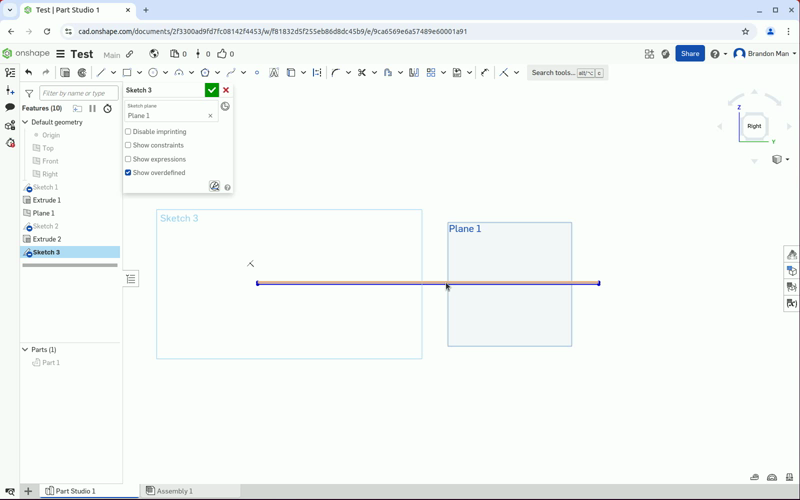
scroll(6)
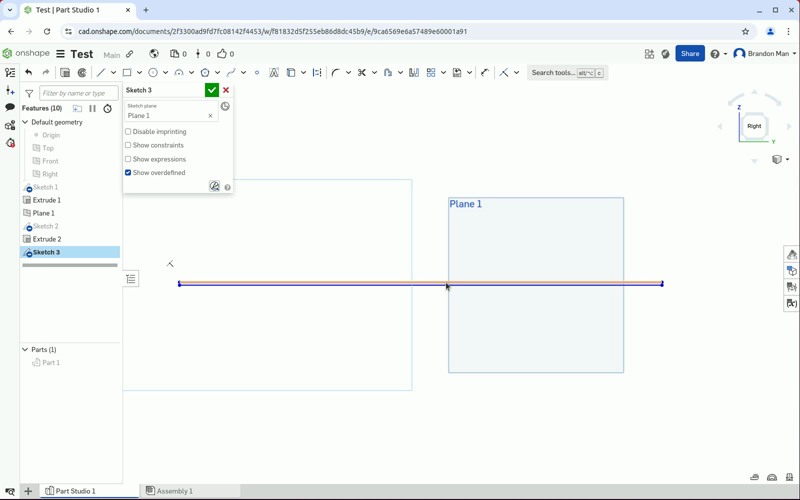
scroll(6)
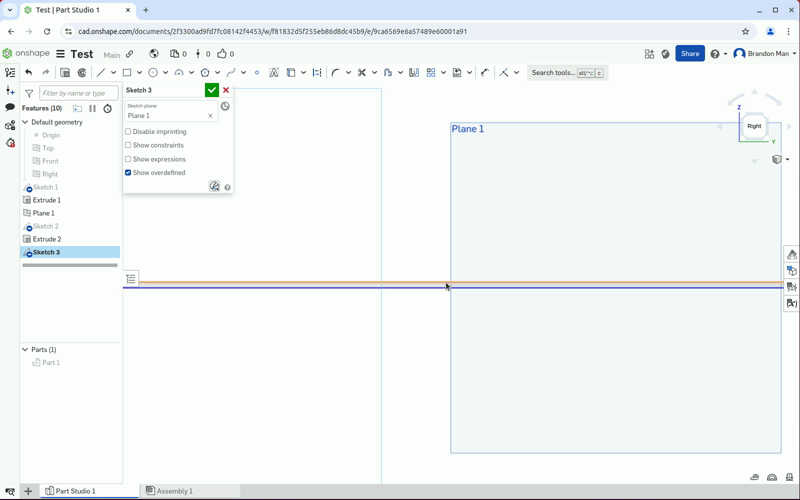
click(446, 282)
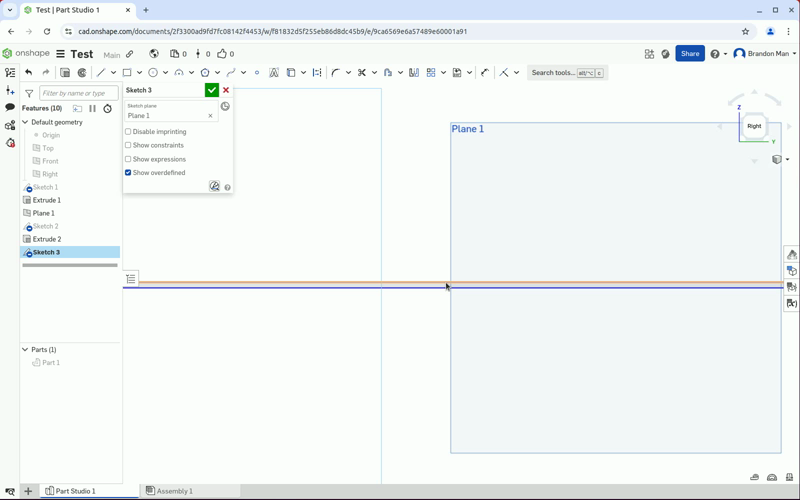
scroll(-6)
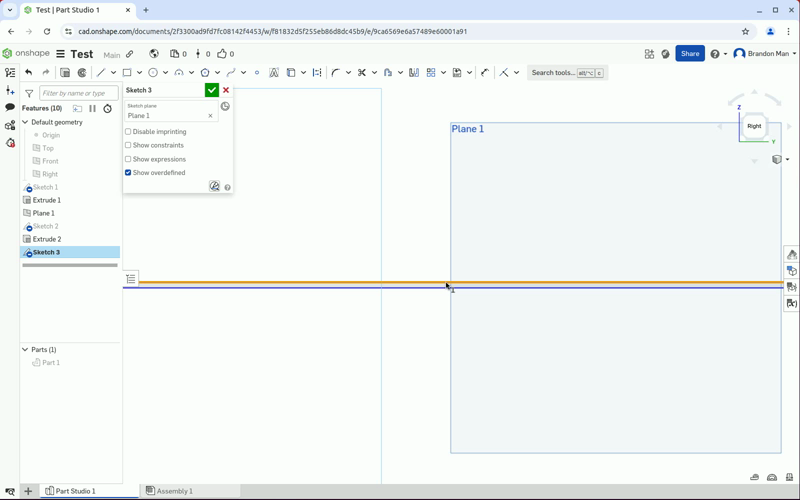
scroll(-6)
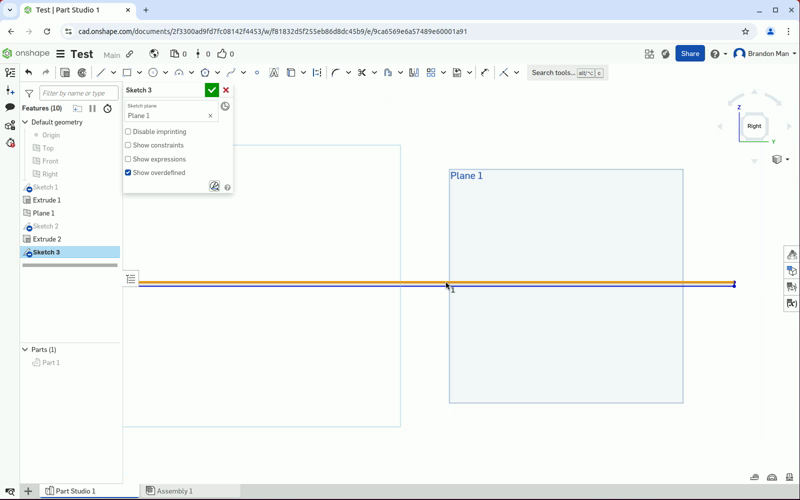
scroll(-6)
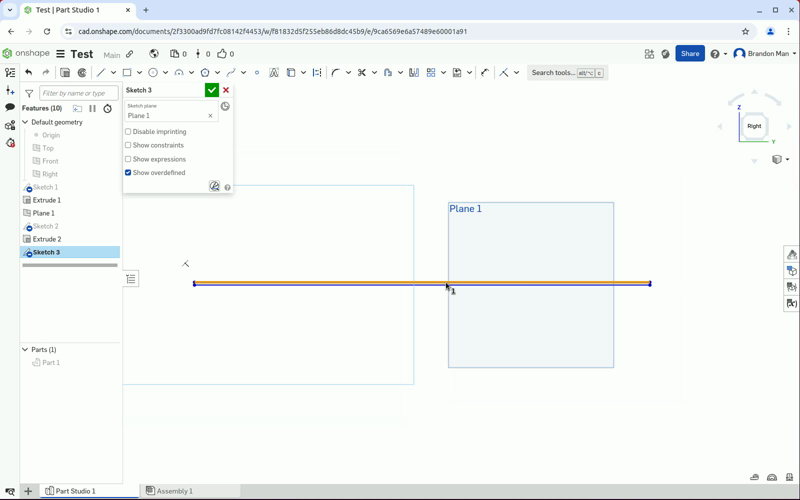
scroll(-6)
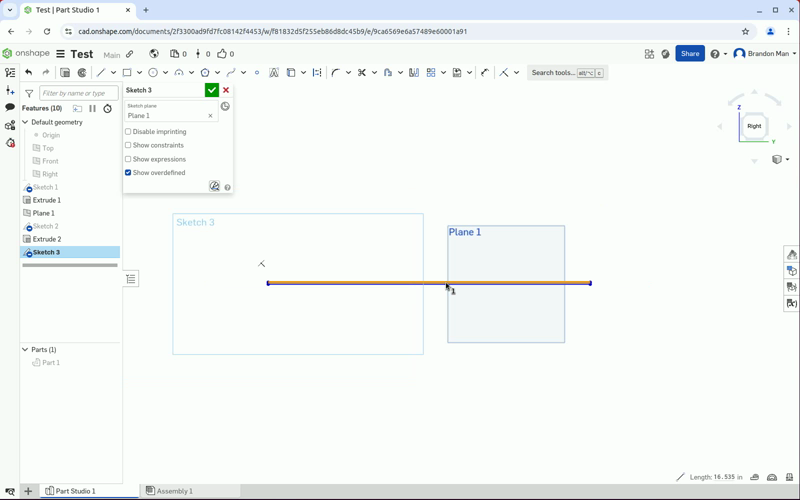
scroll(-6)
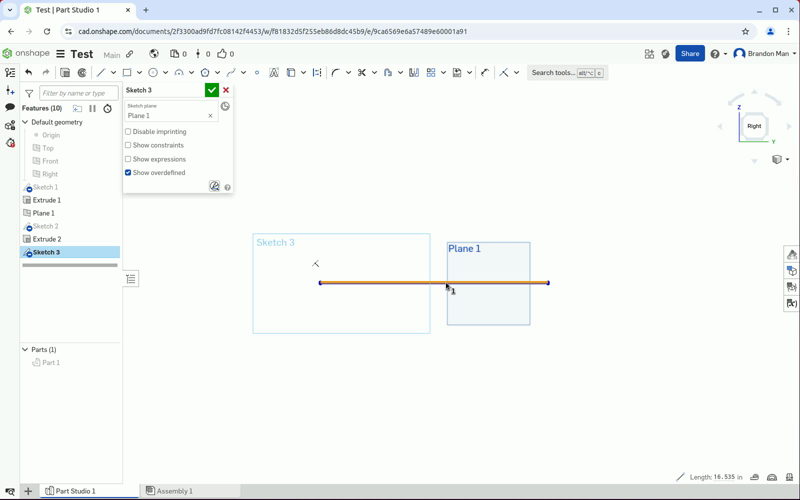
scroll(-6)
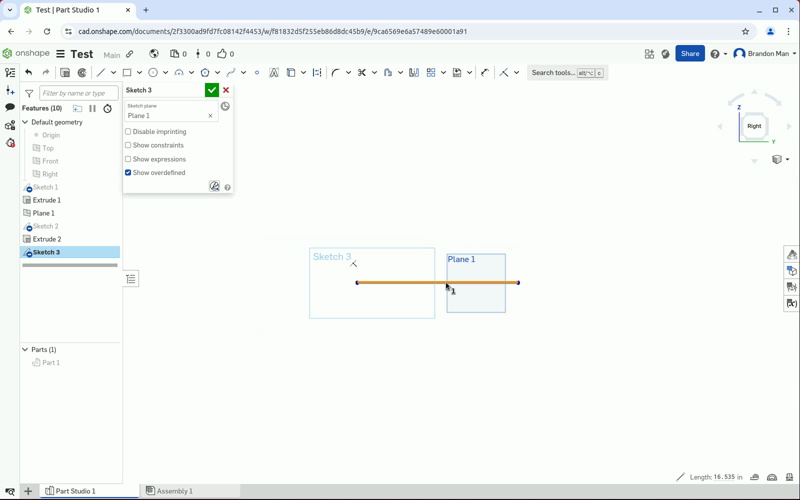
scroll(-6)
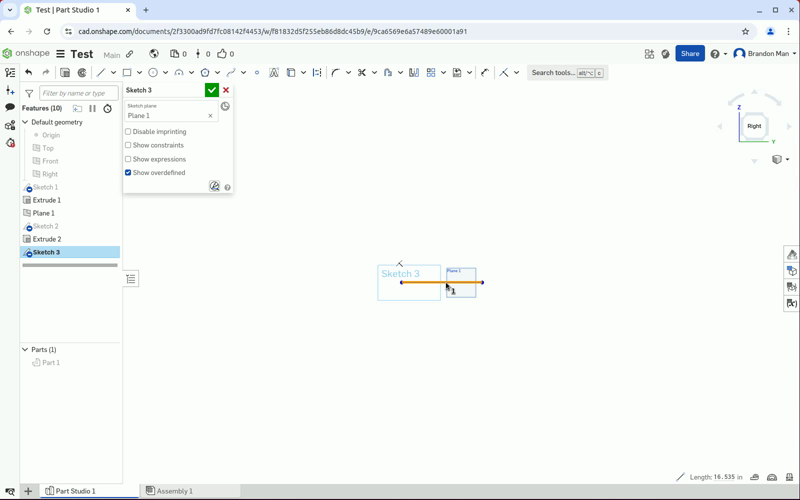
mouse_move(73, 352)
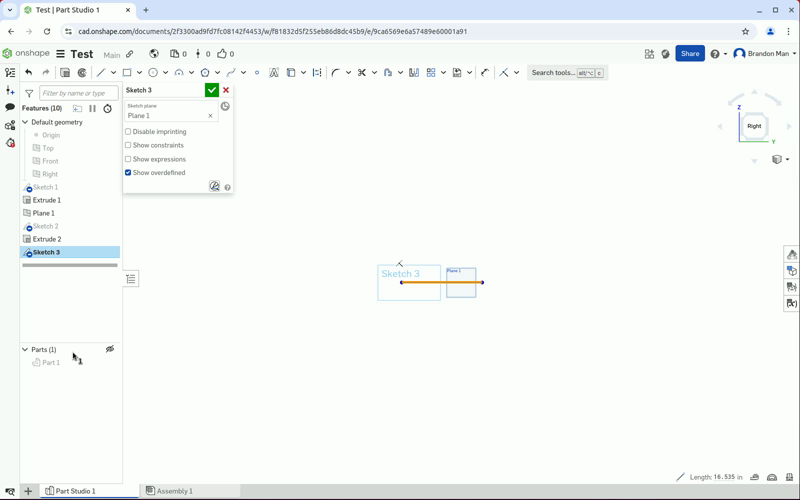
key(shift+y)
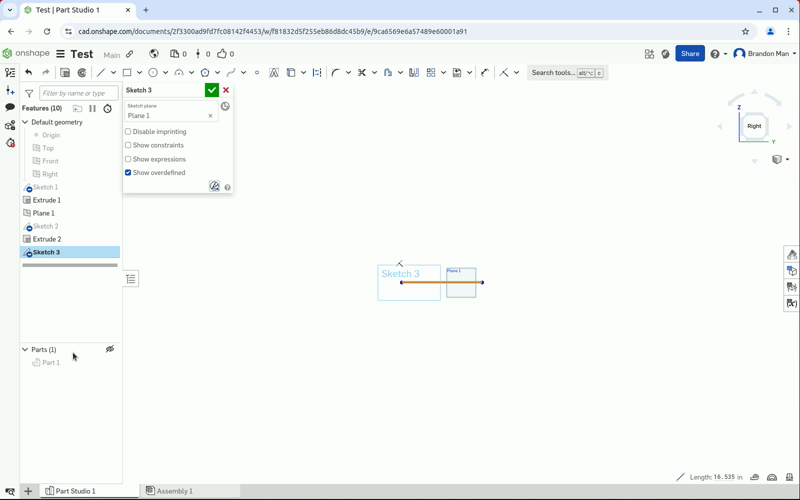
key(shift+e)
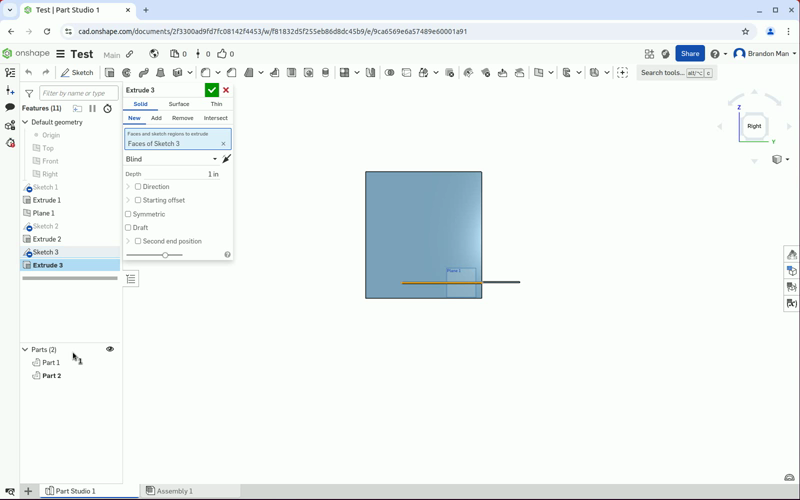
mouse_move(143, 106)
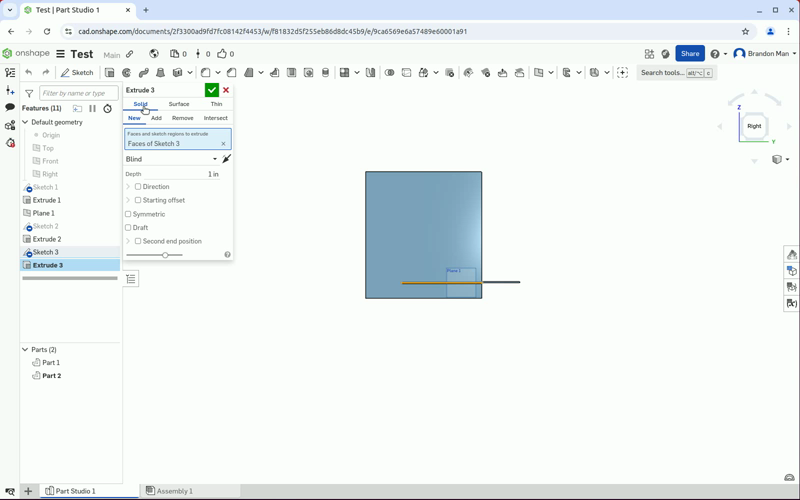
click(143, 106)
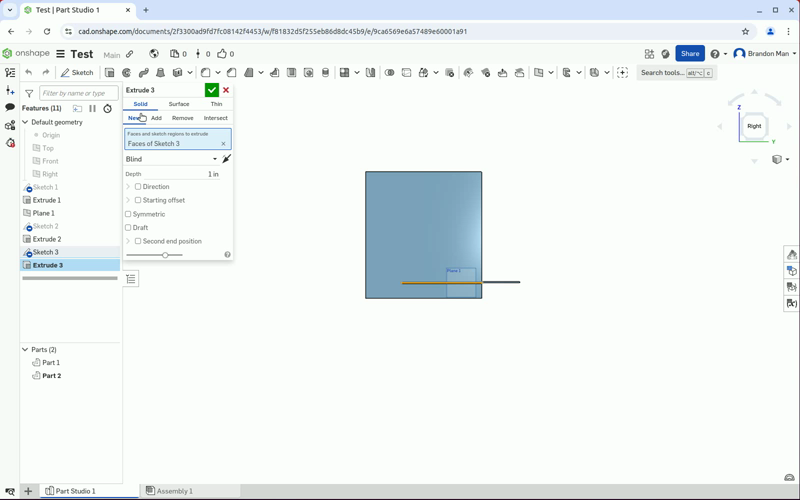
mouse_move(137, 120)
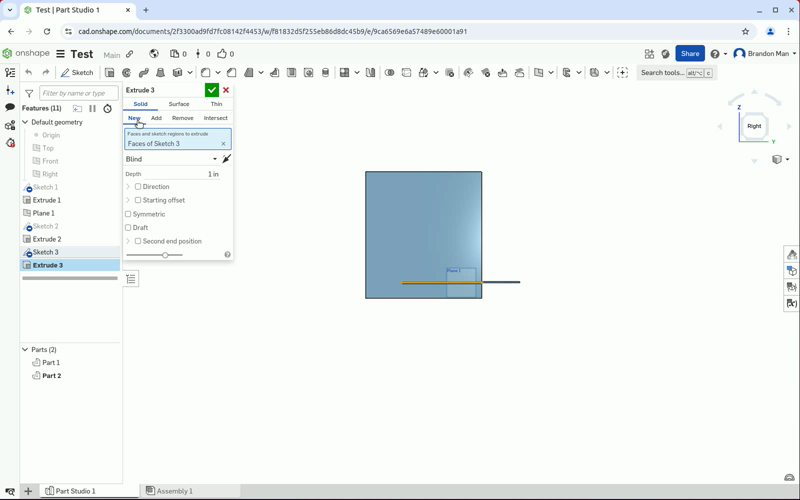
click(137, 120)
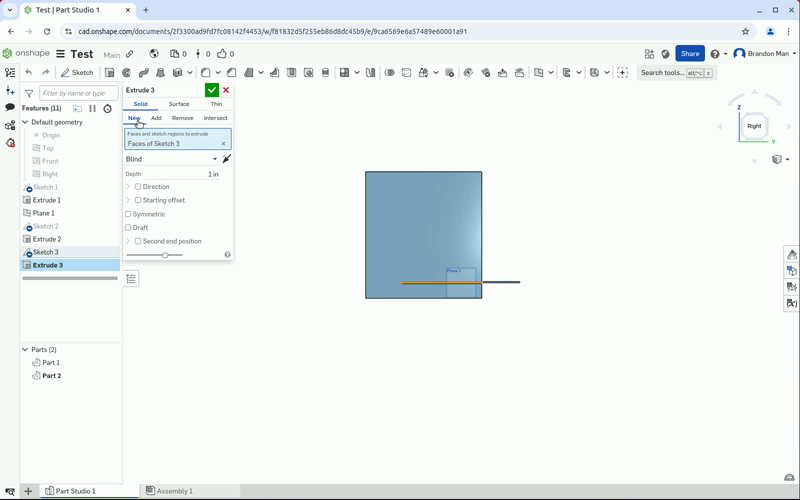
key(tab, 4)
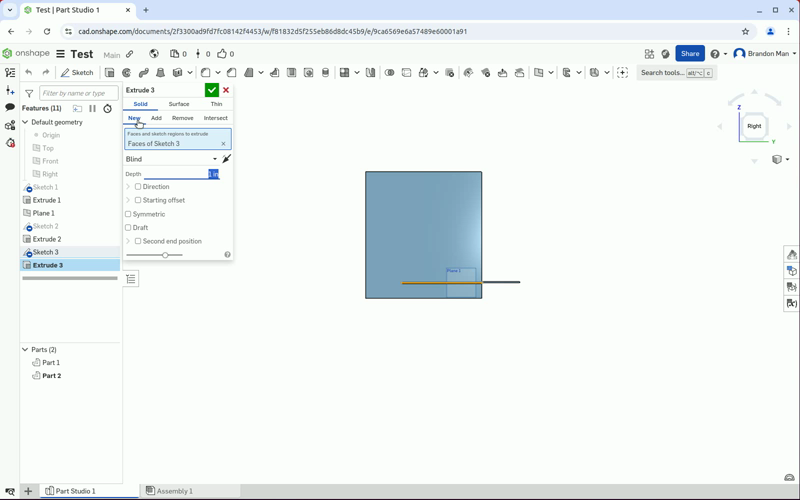
text(-0.241)
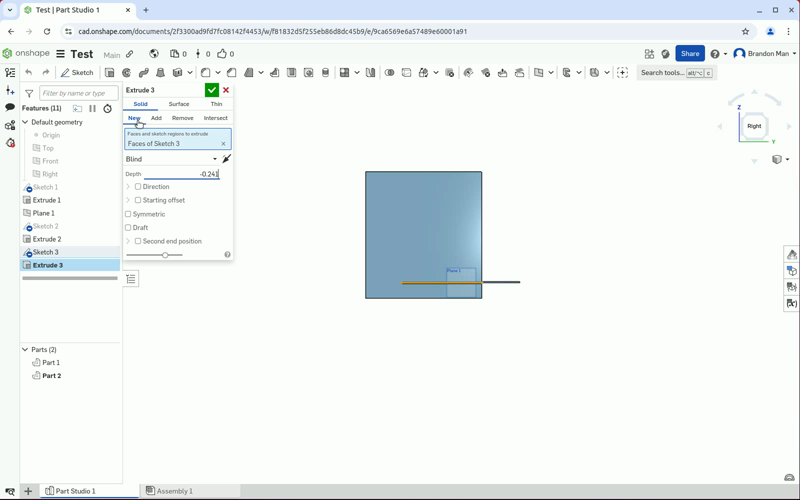
key(enter)
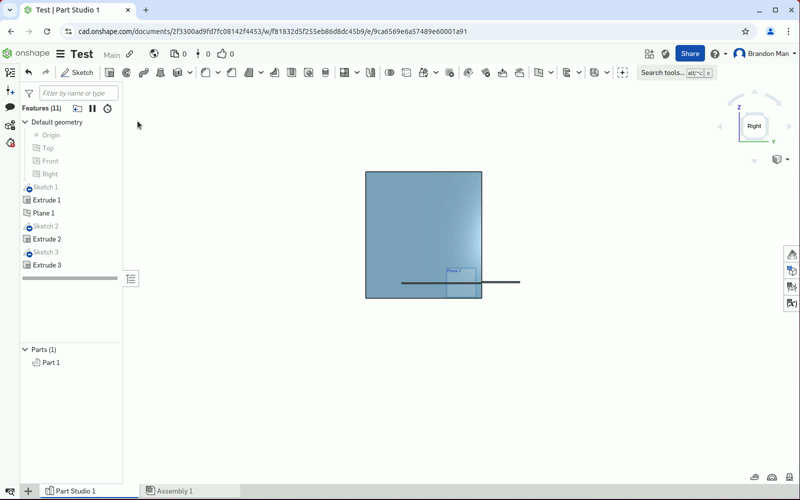
key(shift+h)
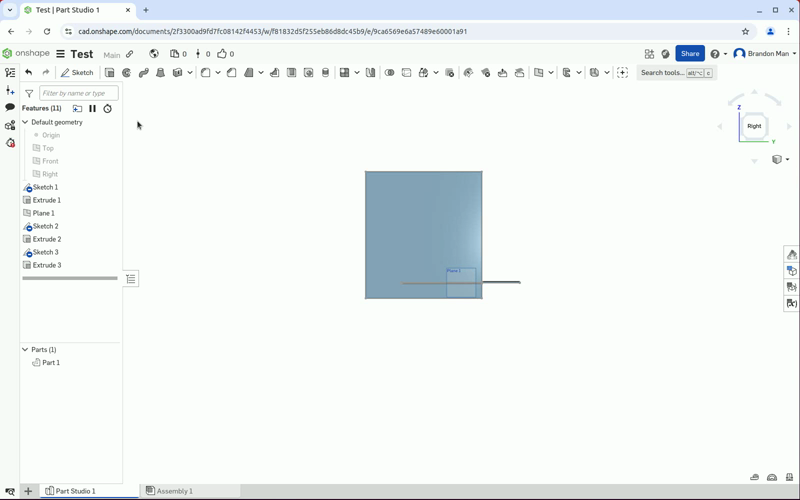
key(shift+h)
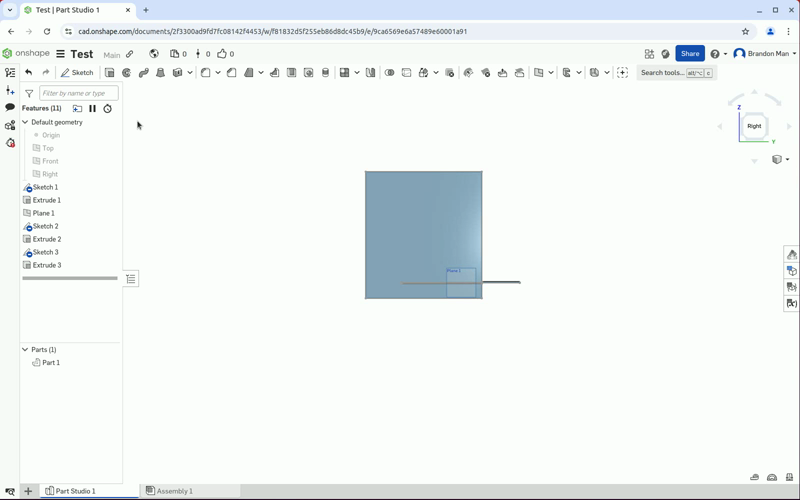
key(shift+7)
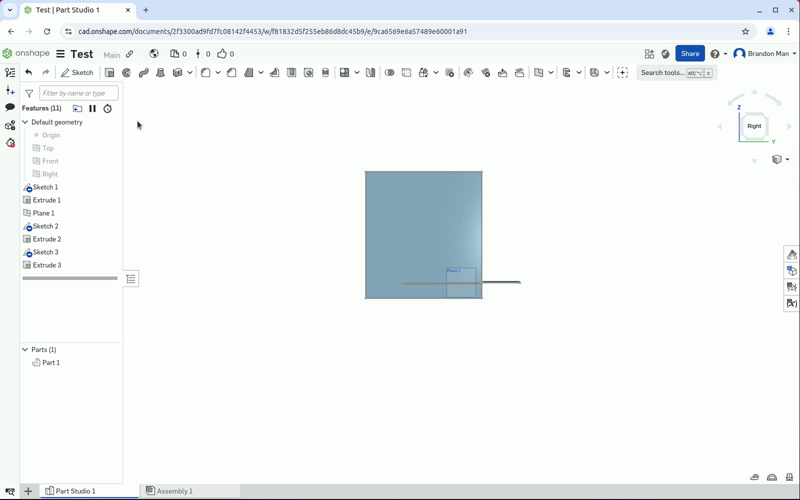
key(right, 2)
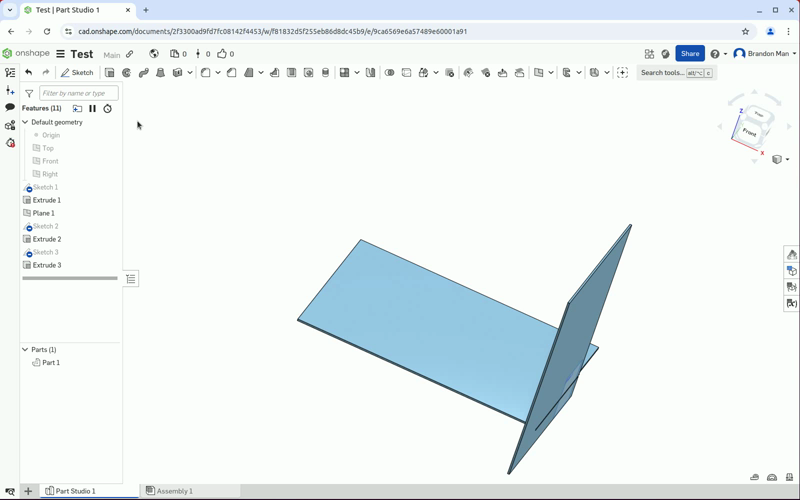
key(down, 2)
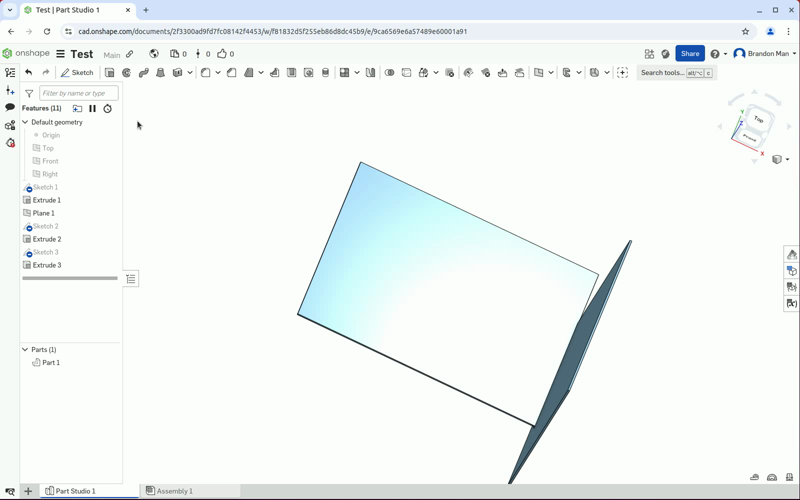
key(up, 2)
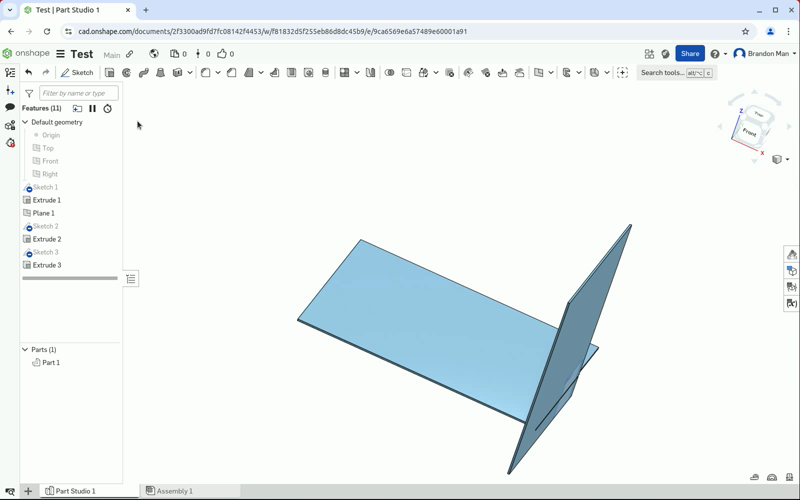
key(left, 2)
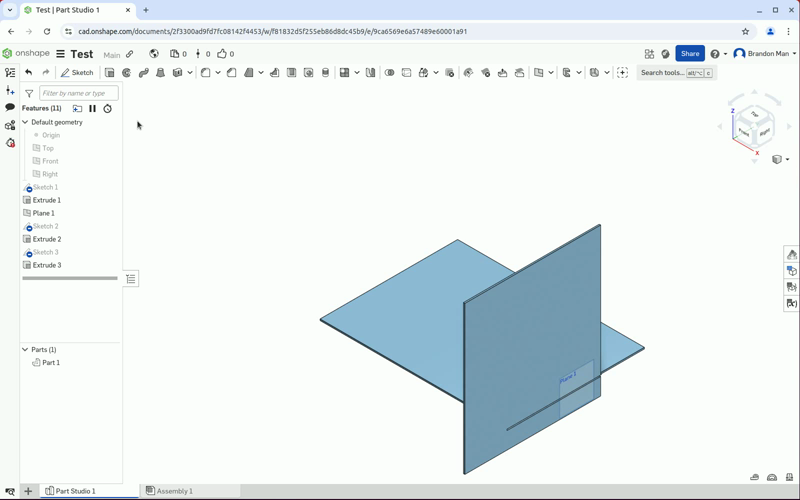
mouse_move(73, 189)
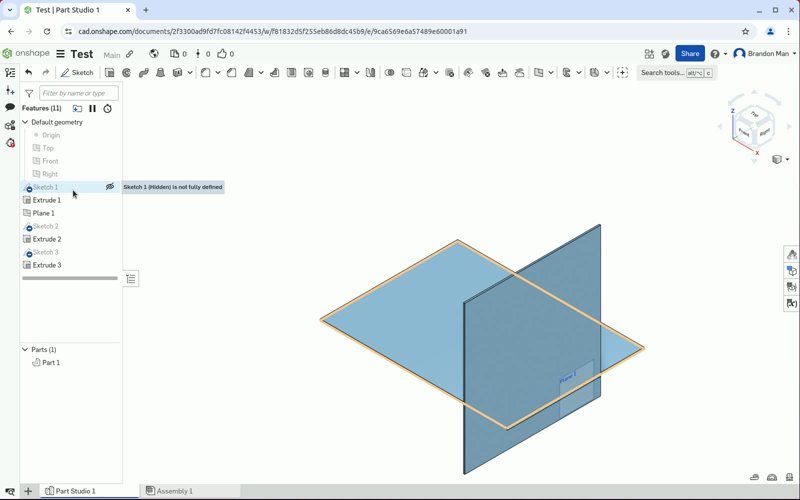
click(73, 189)